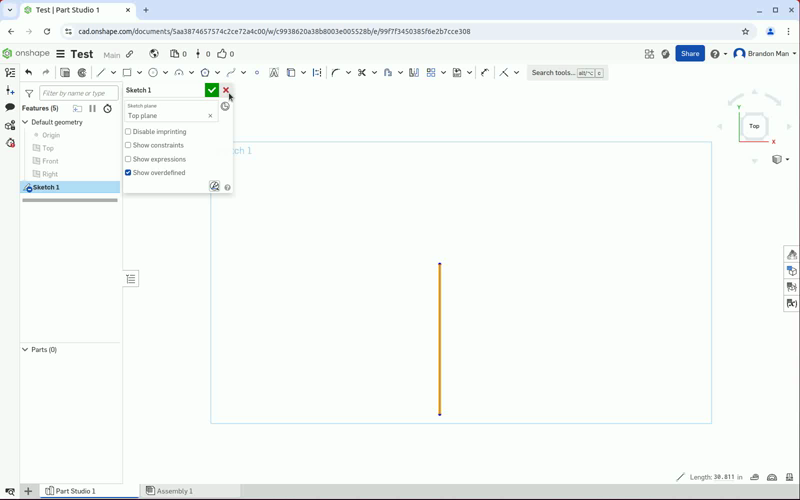
key(shift+h)
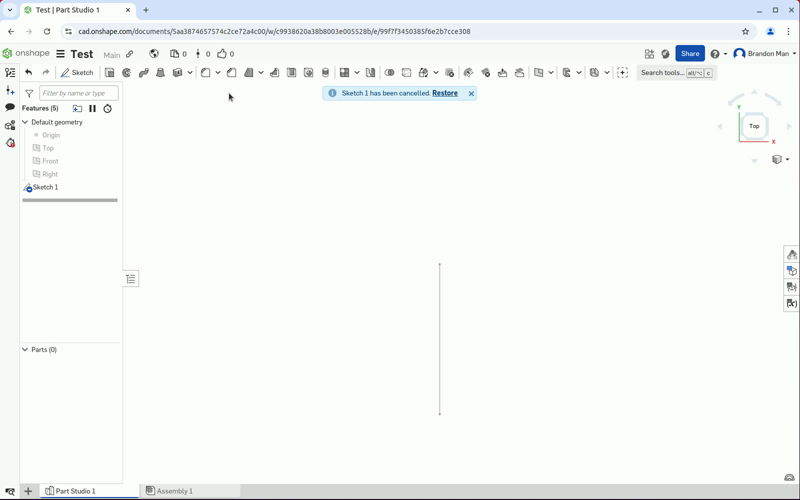
mouse_move(73, 352)
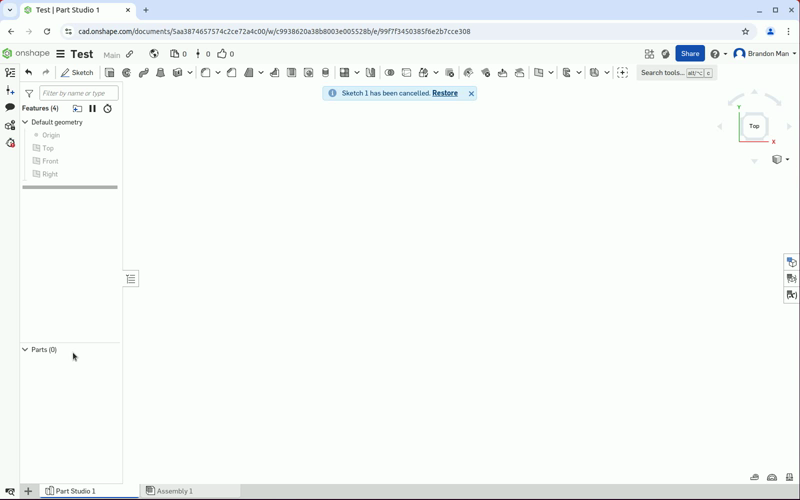
key(y)
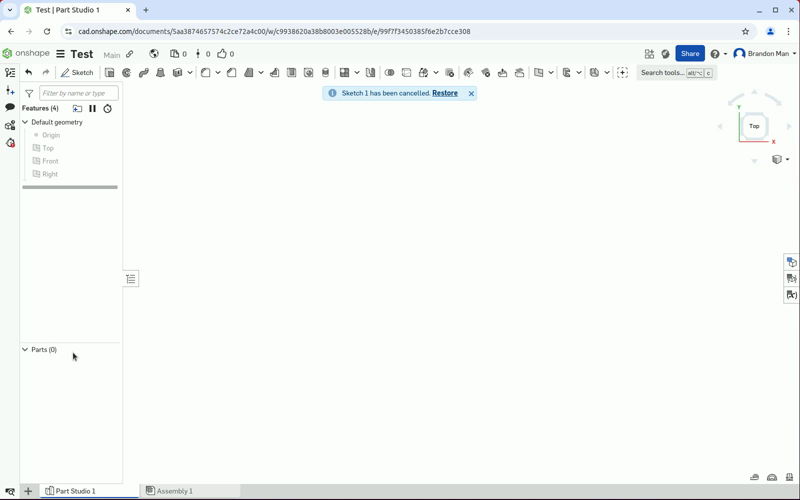
key(shift+p)
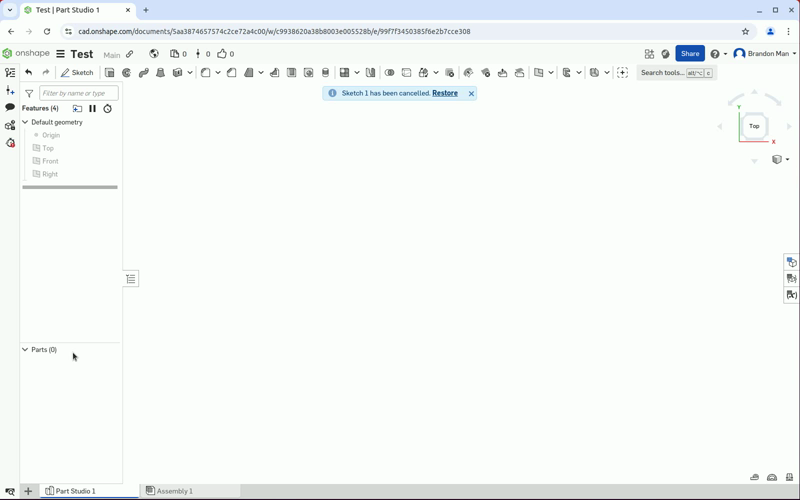
key(space)
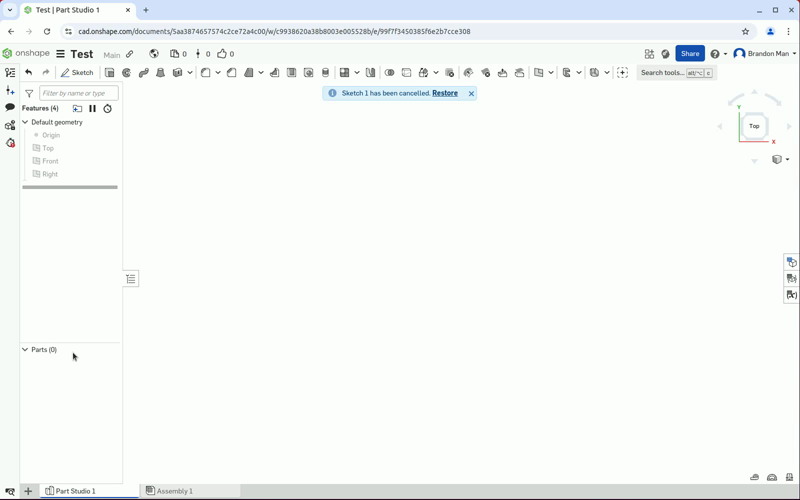
key_down(shift)
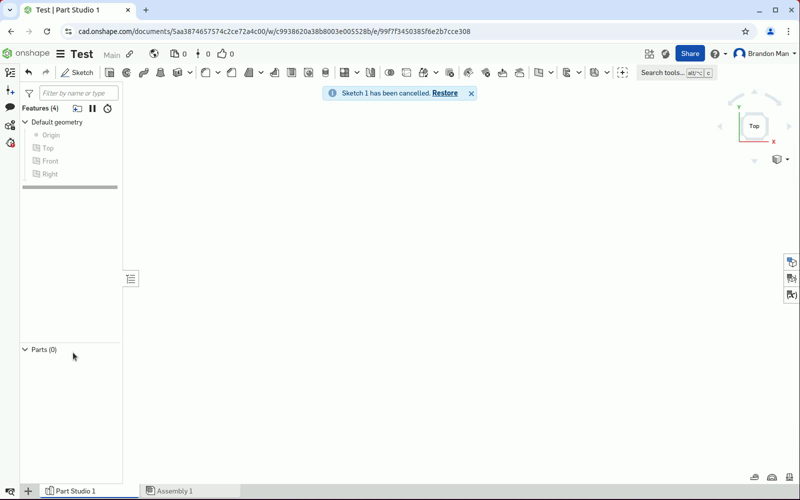
key(up)
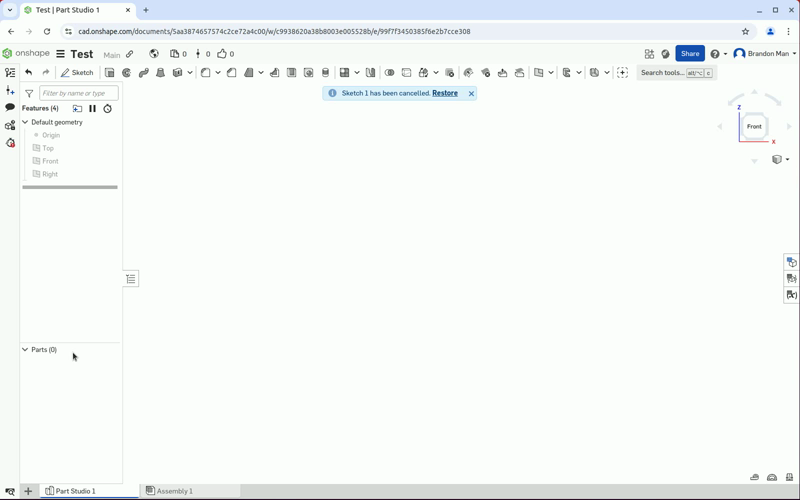
key_up(shift)
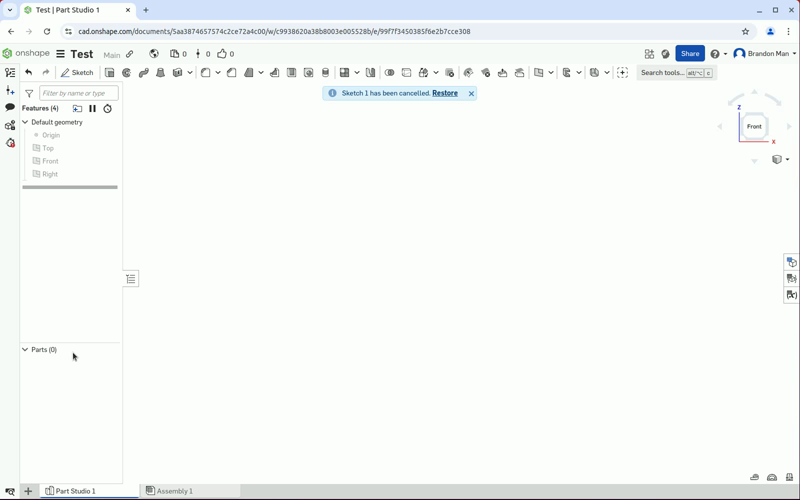
key(space)
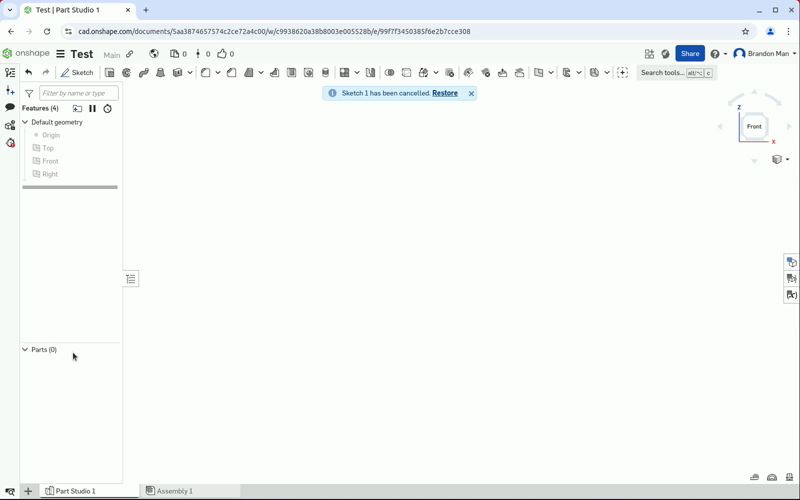
key_down(shift)
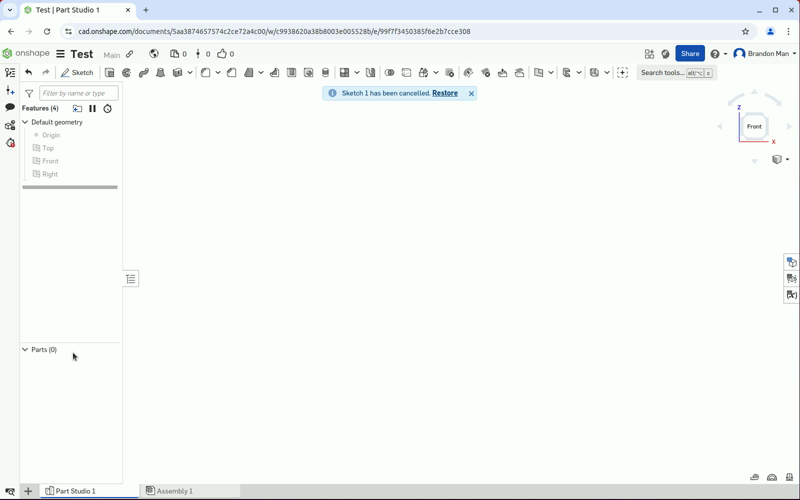
key(left)
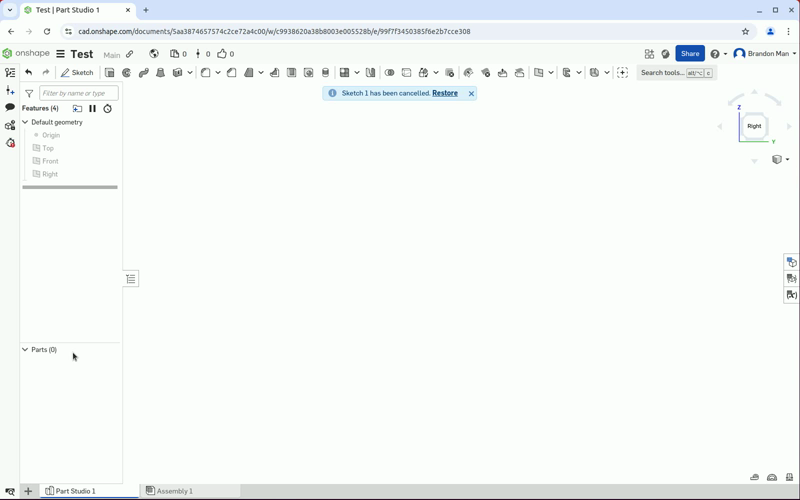
key_up(shift)
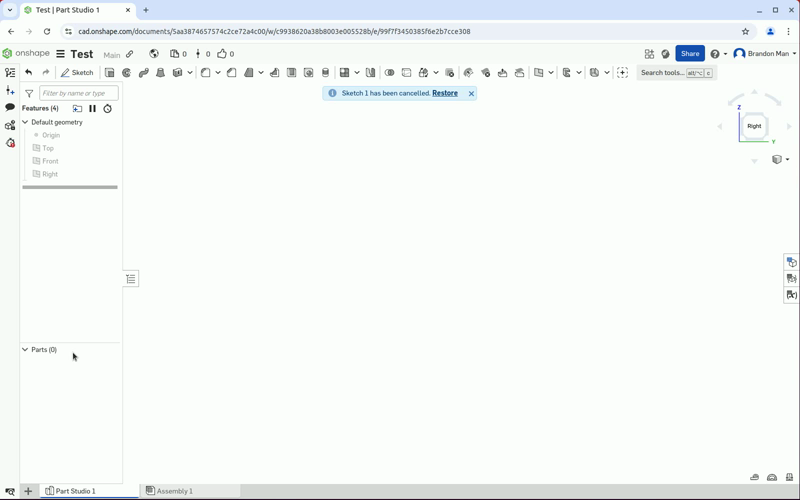
mouse_move(73, 352)
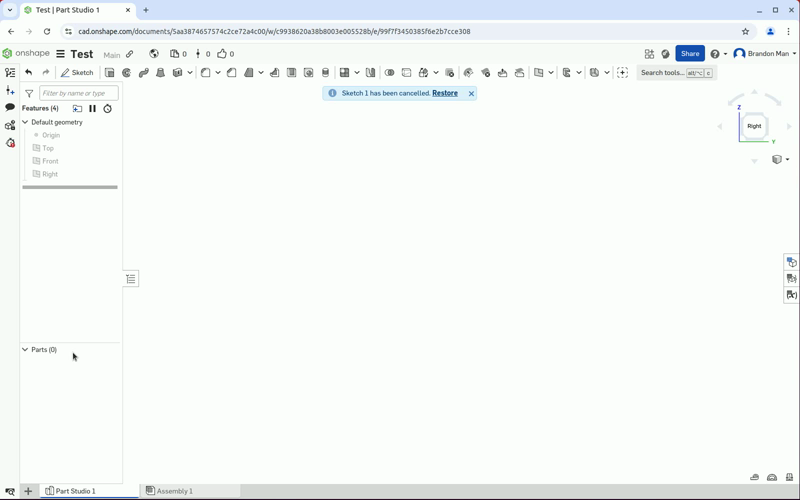
key(shift+y)
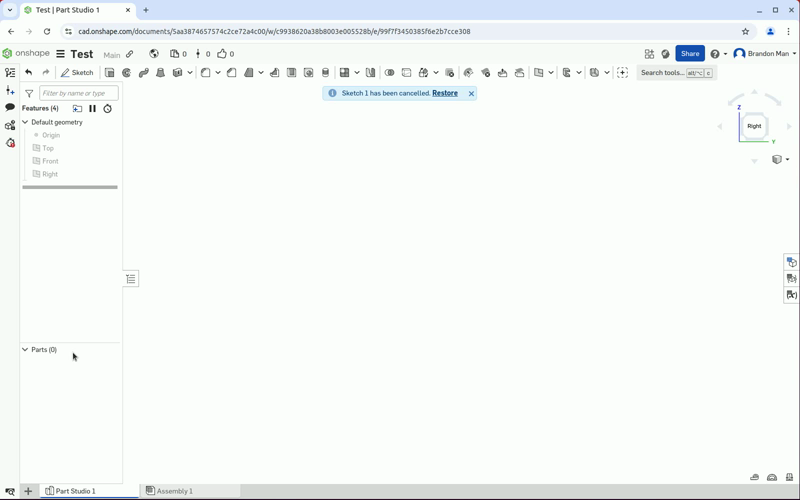
key(shift+s)
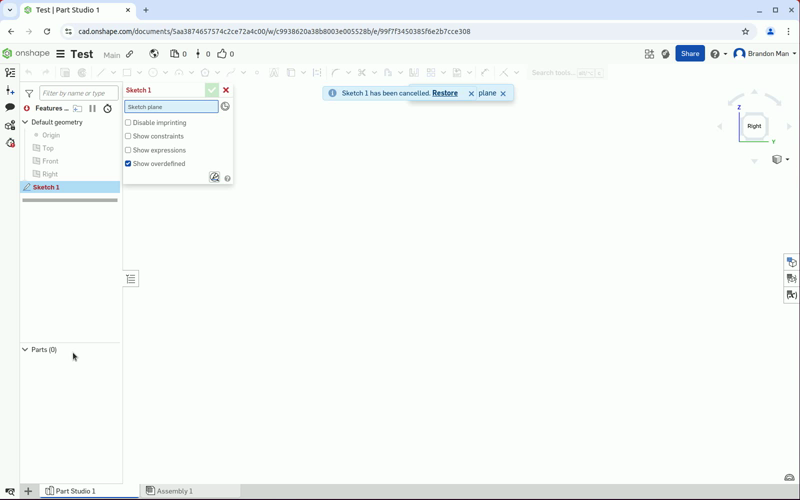
mouse_move(73, 176)
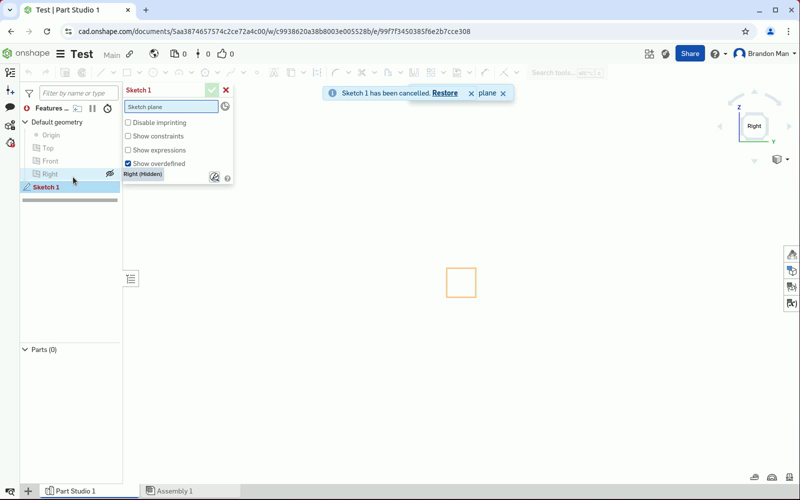
click(73, 176)
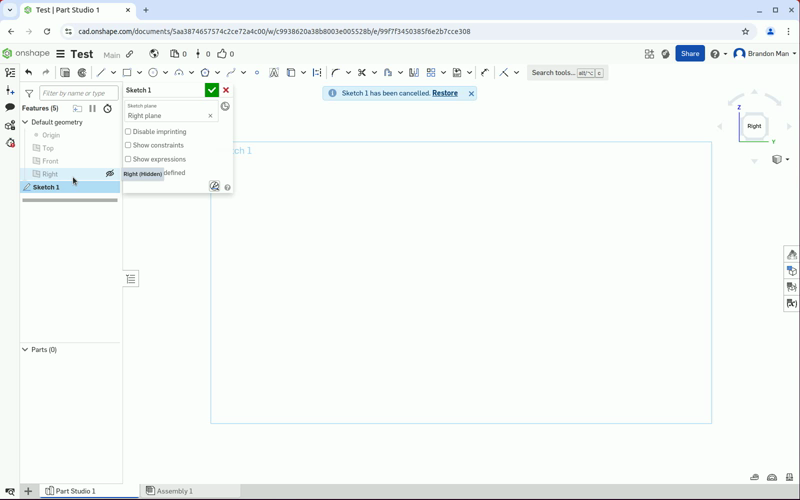
mouse_move(73, 352)
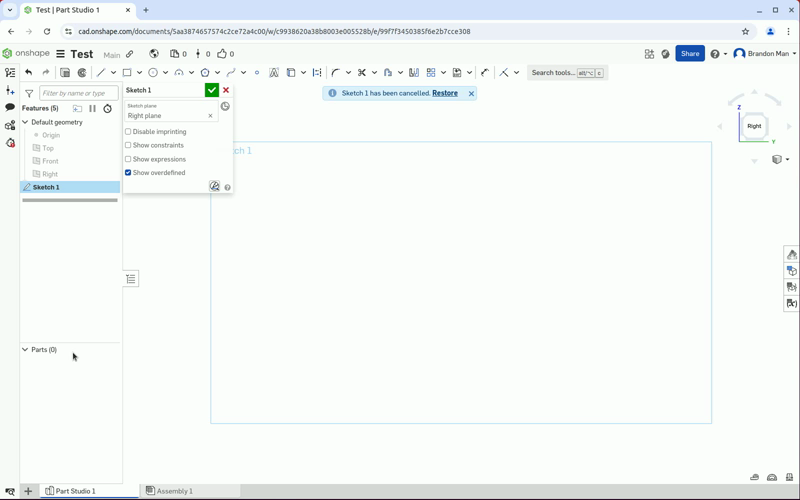
key(y)
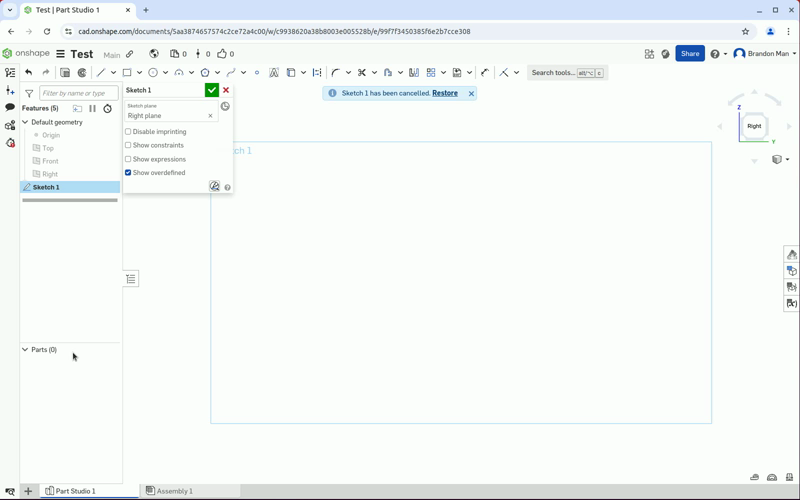
key(l)
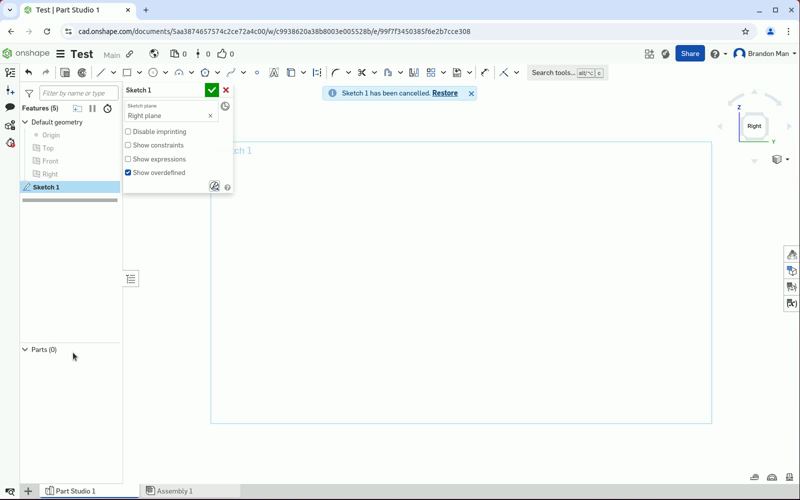
key_down(shift)
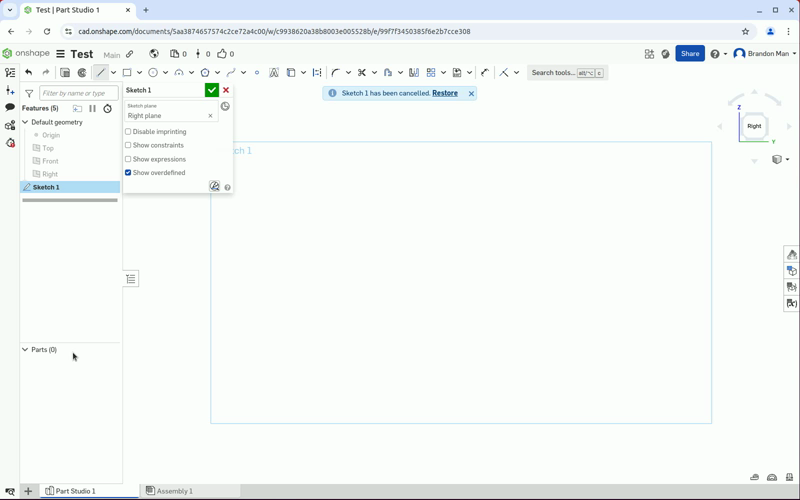
mouse_move(357, 349)
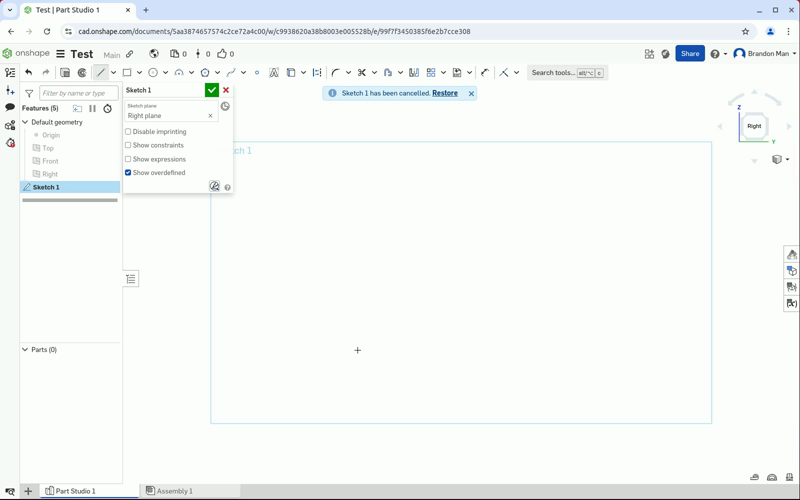
click(357, 349)
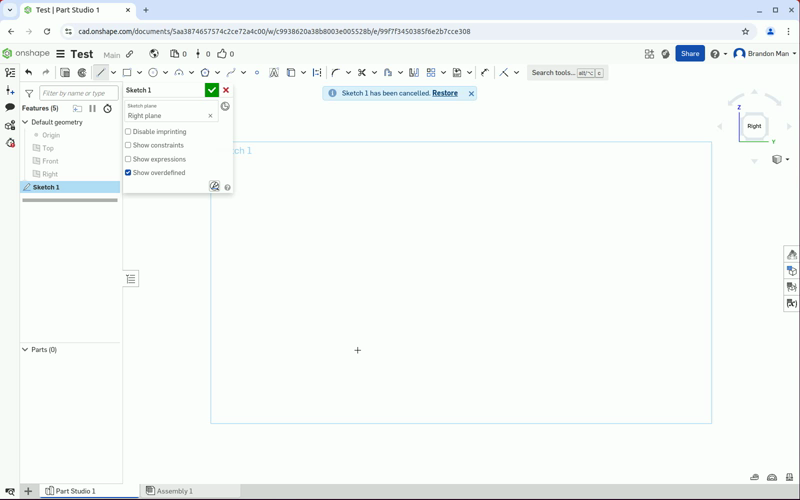
key_up(shift)
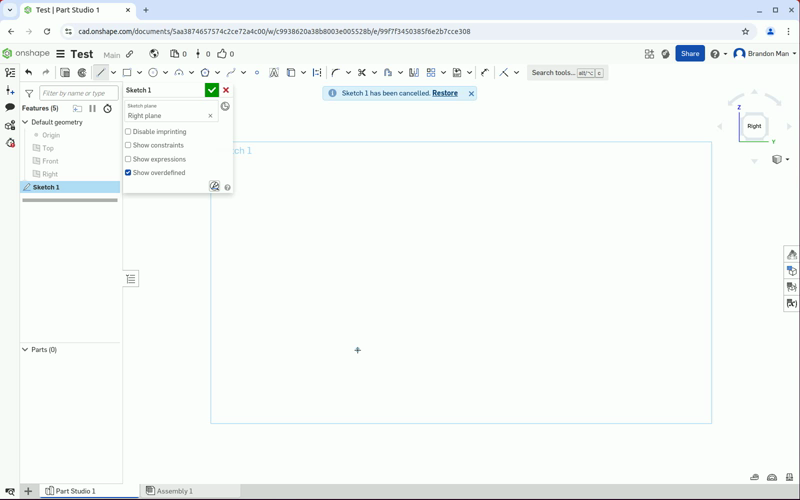
key_down(shift)
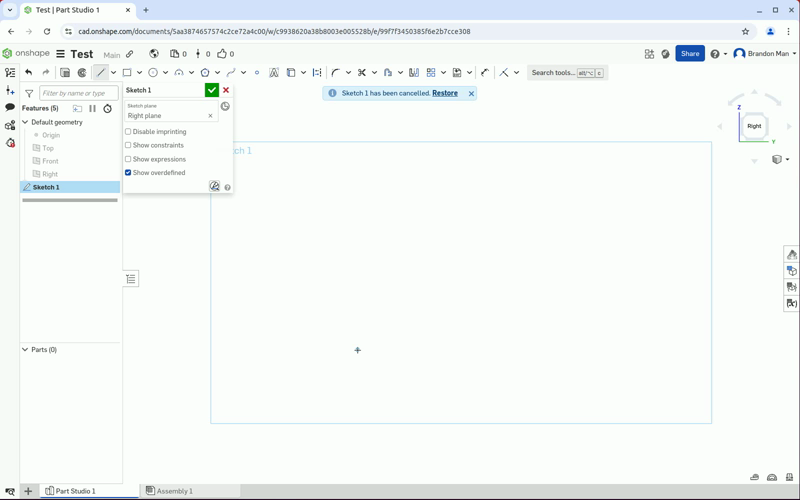
mouse_move(387, 349)
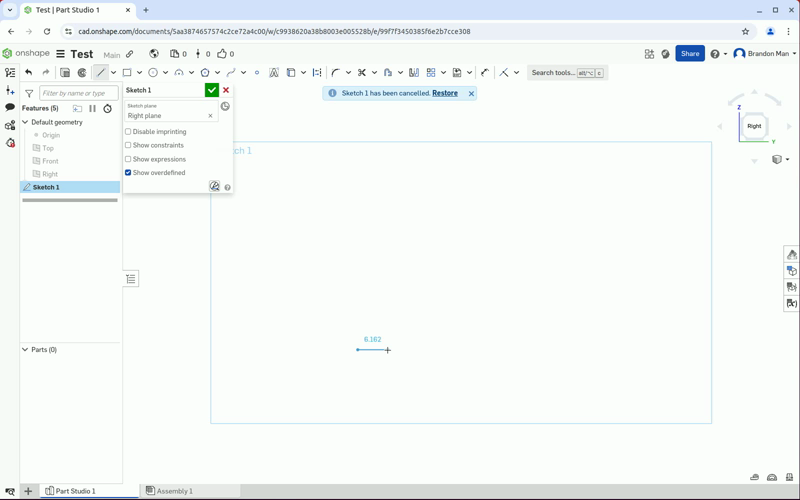
mouse_move(382, 349)
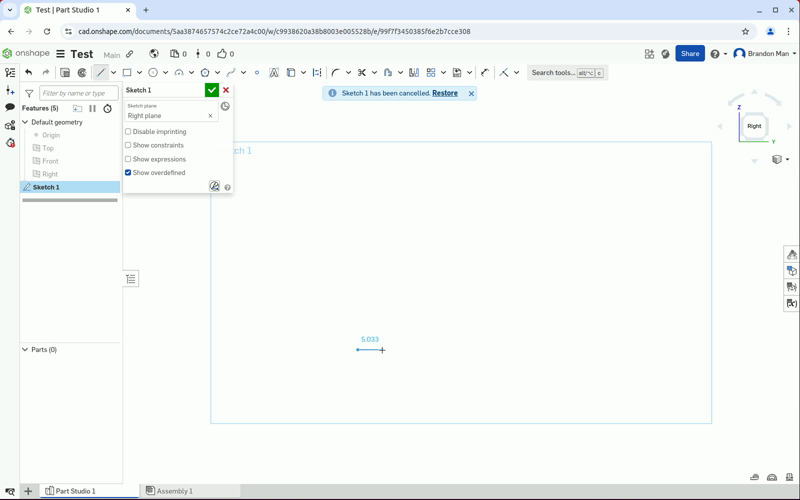
click(382, 349)
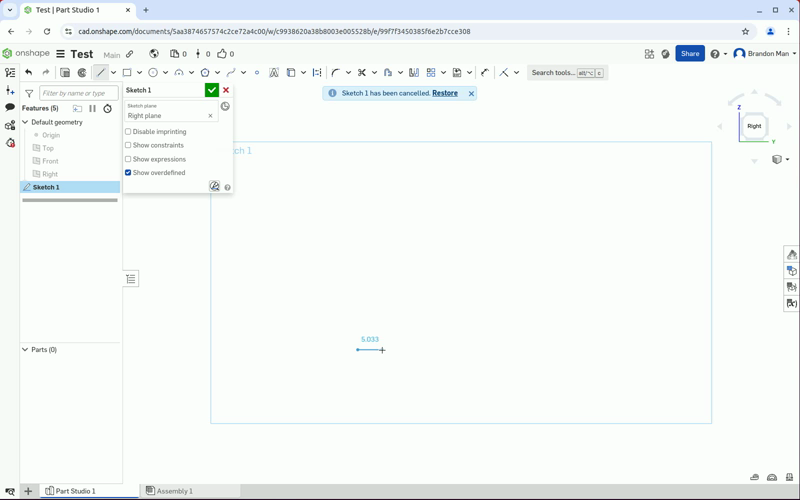
key_up(shift)
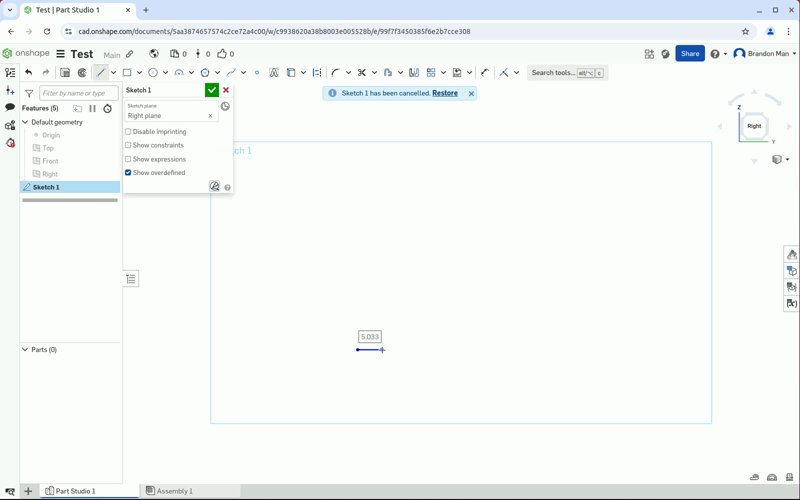
key_down(shift)
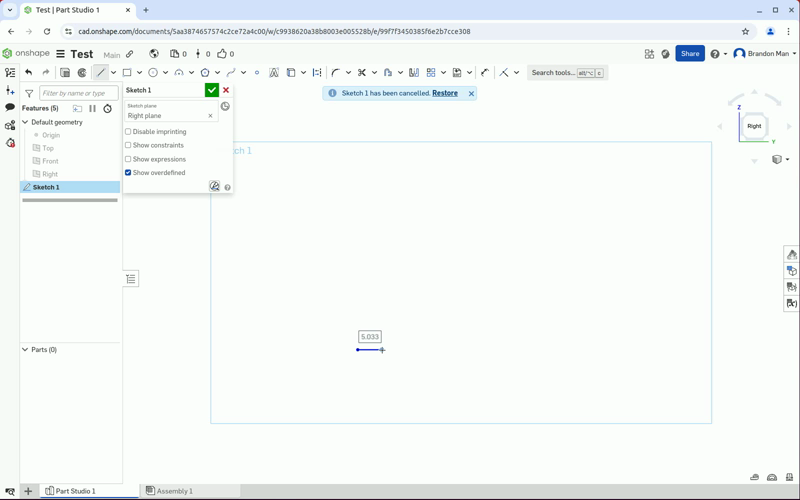
mouse_move(382, 266)
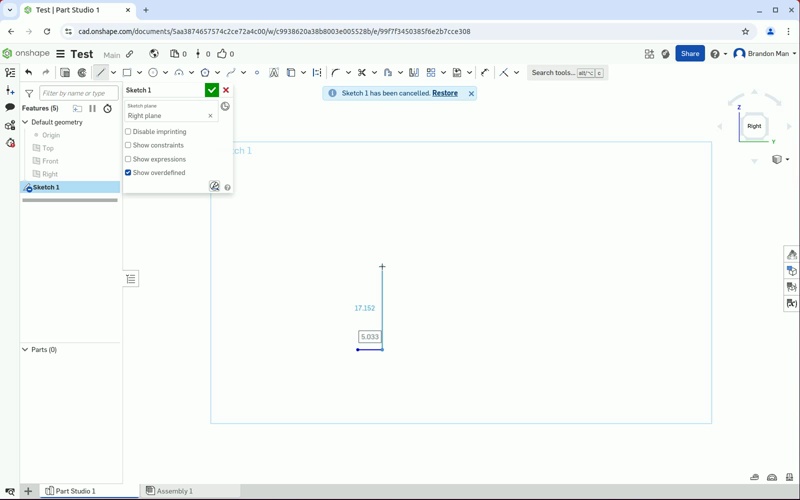
click(382, 266)
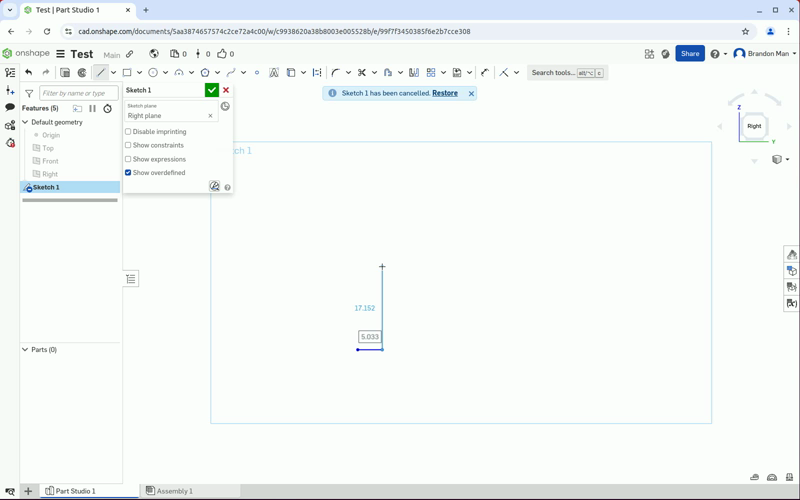
key_up(shift)
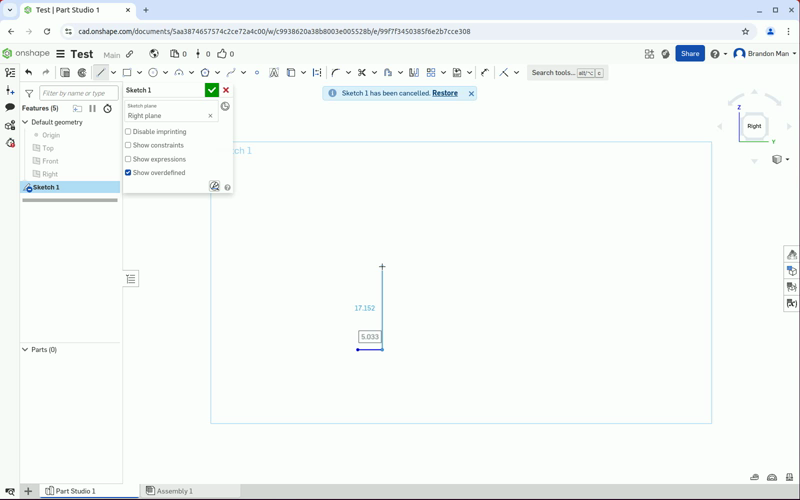
key_down(shift)
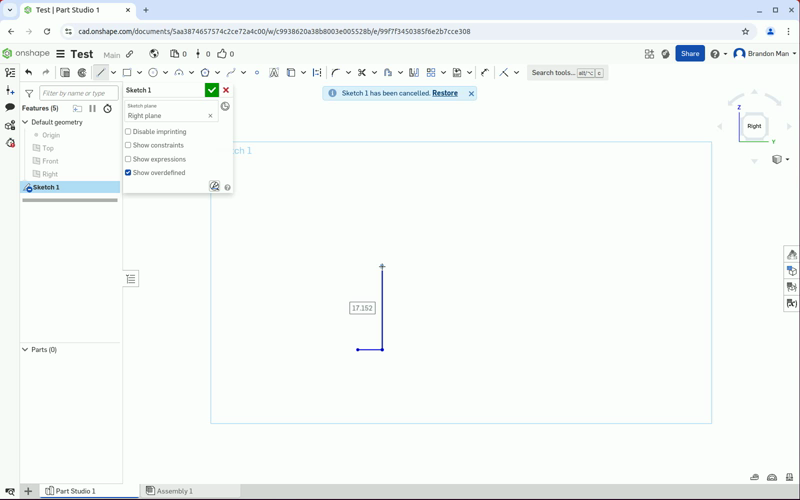
mouse_move(547, 266)
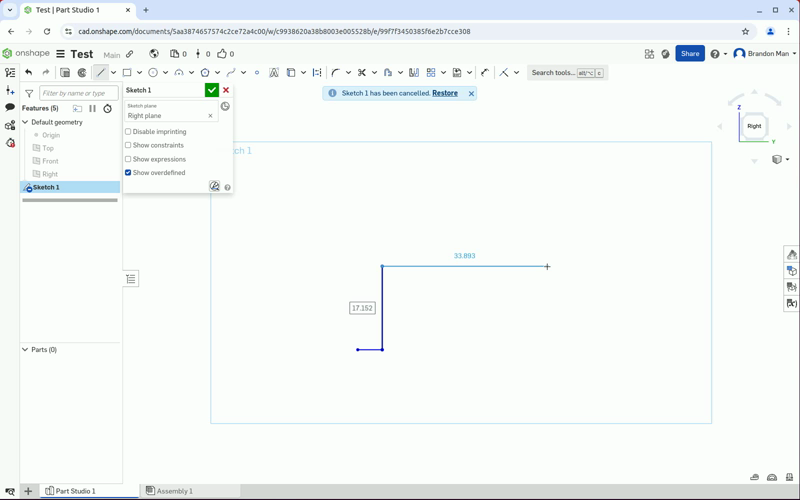
click(547, 266)
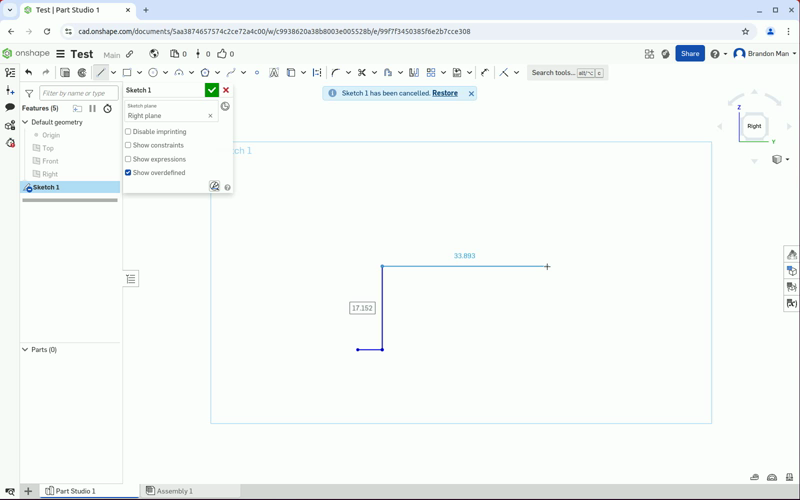
key_up(shift)
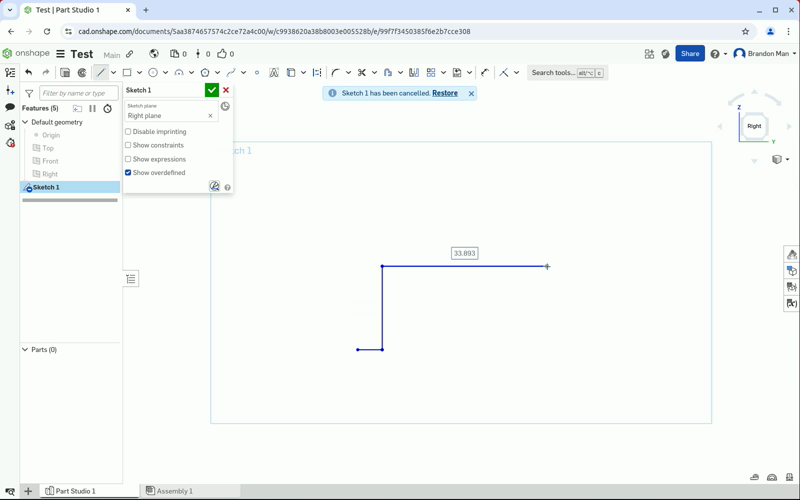
key_down(shift)
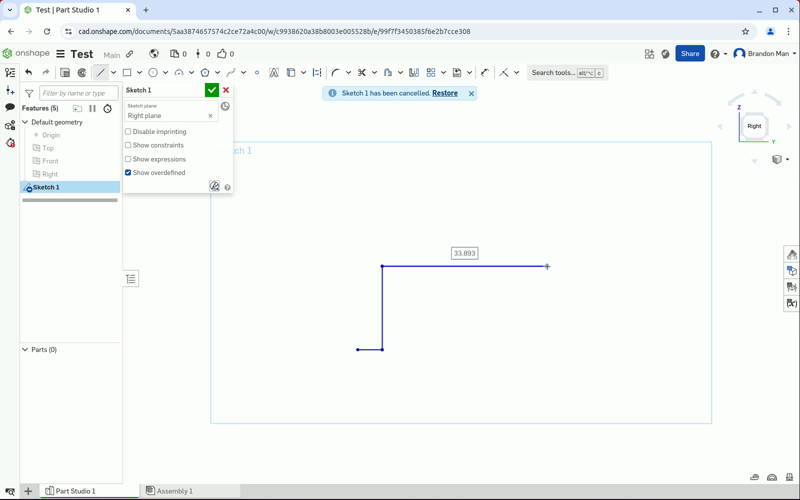
mouse_move(547, 349)
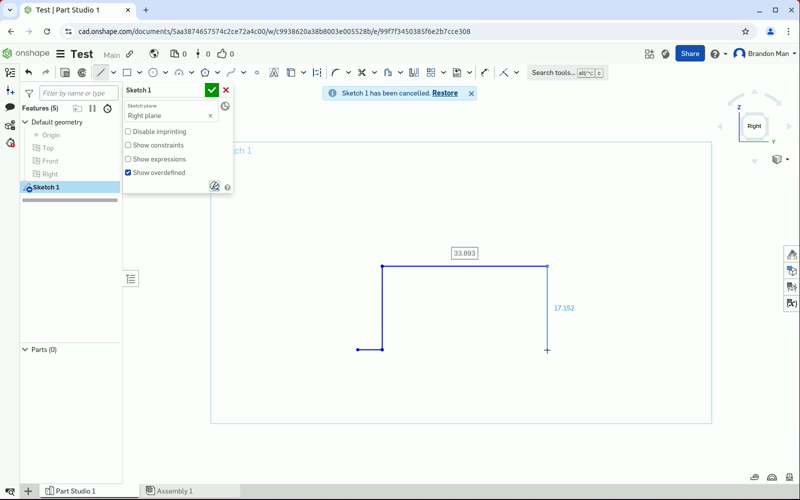
click(547, 349)
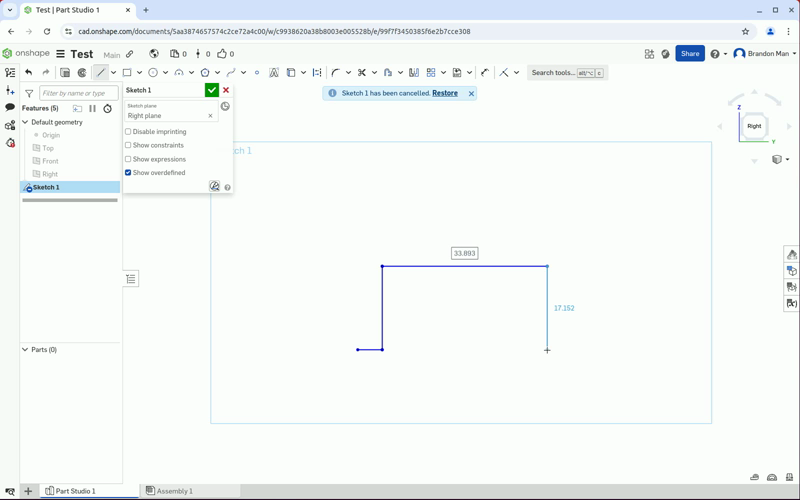
key_up(shift)
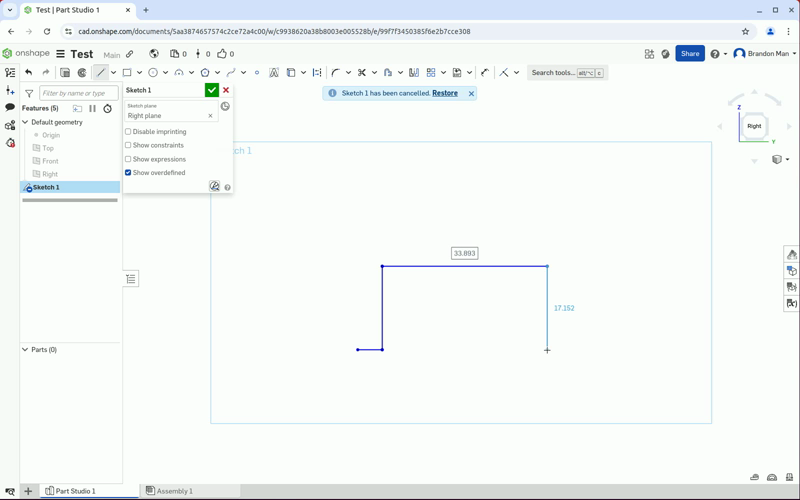
key_down(shift)
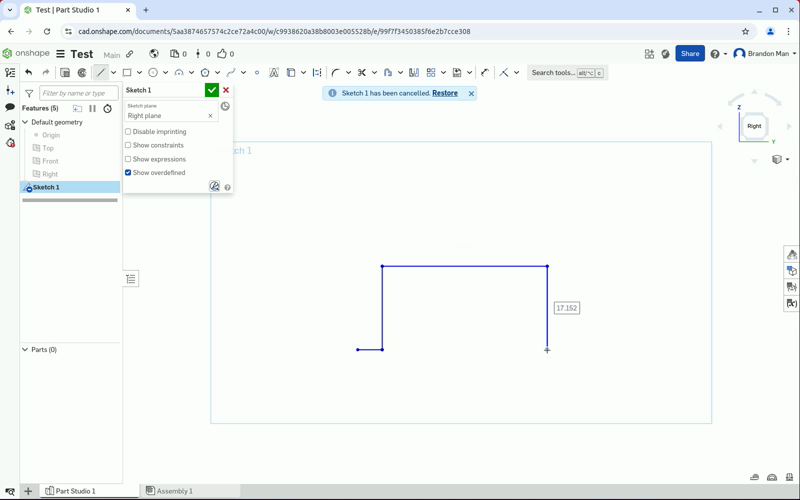
mouse_move(577, 349)
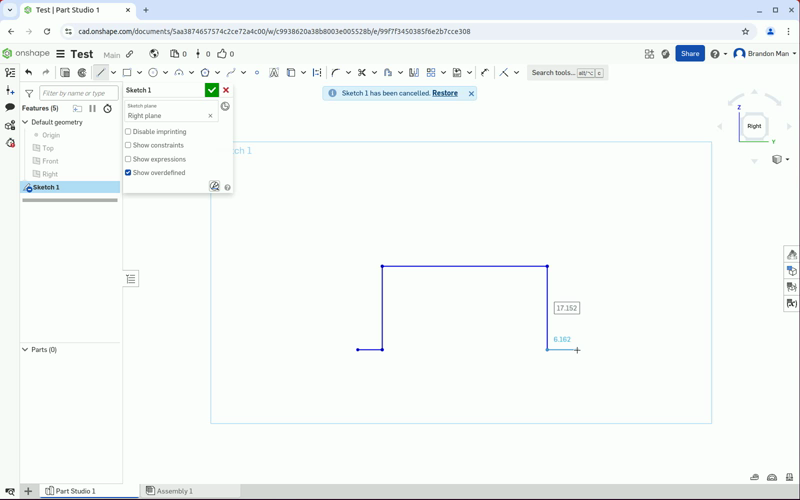
mouse_move(572, 349)
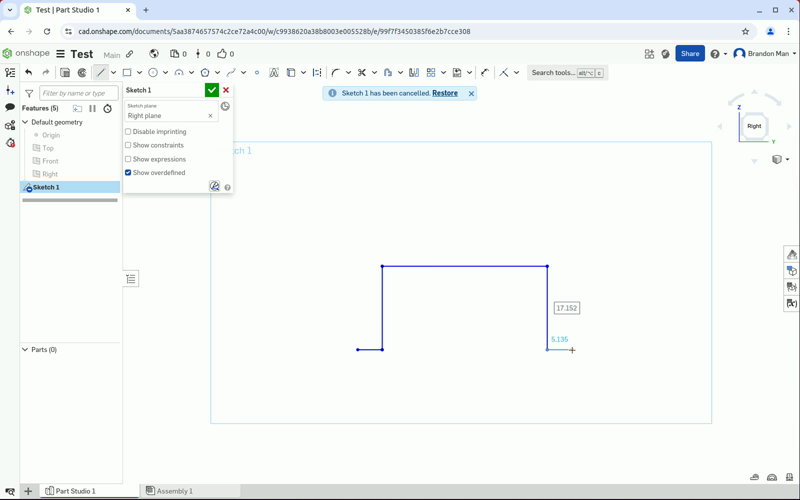
click(572, 349)
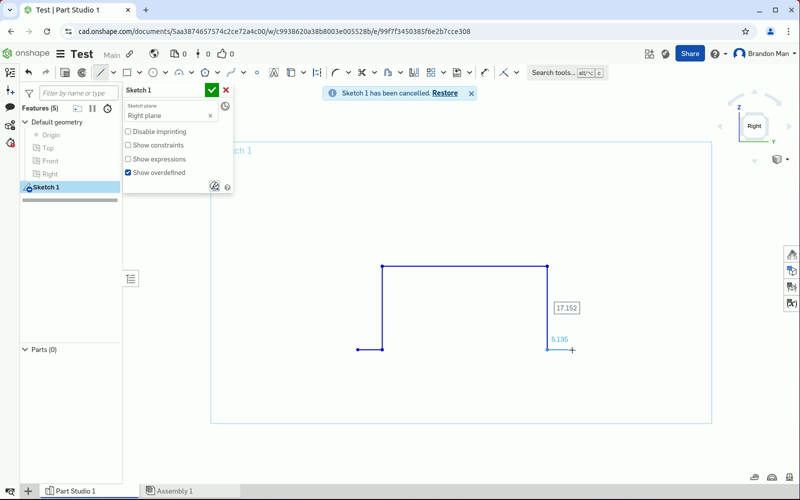
key_up(shift)
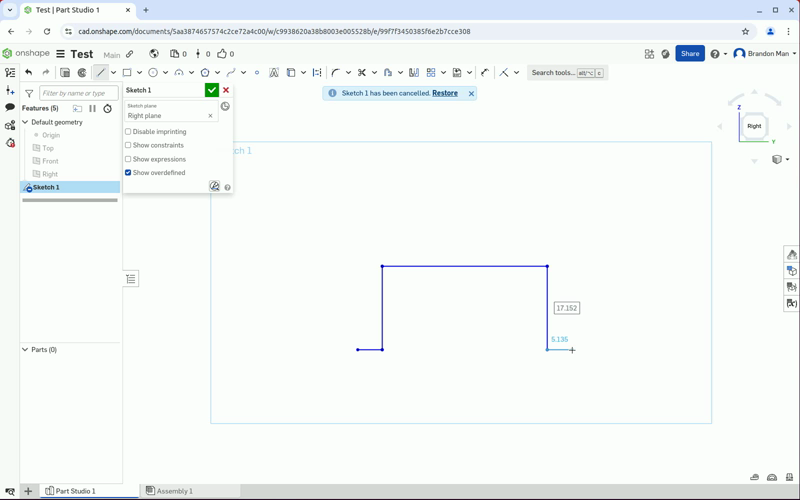
key_down(shift)
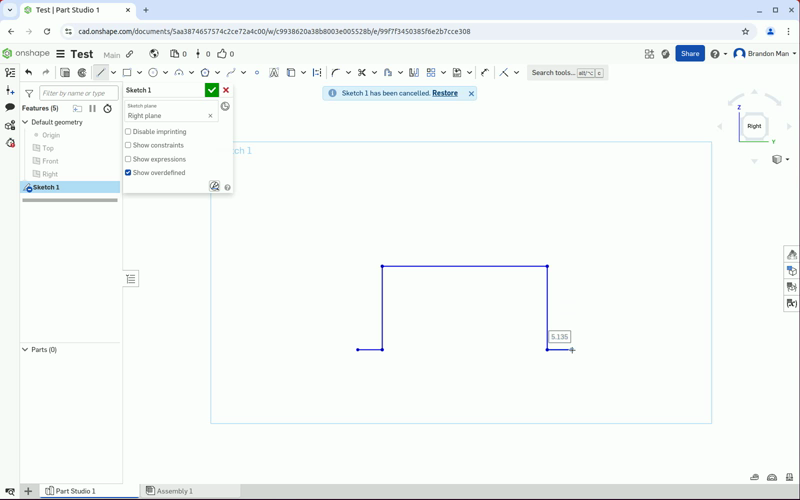
mouse_move(589, 349)
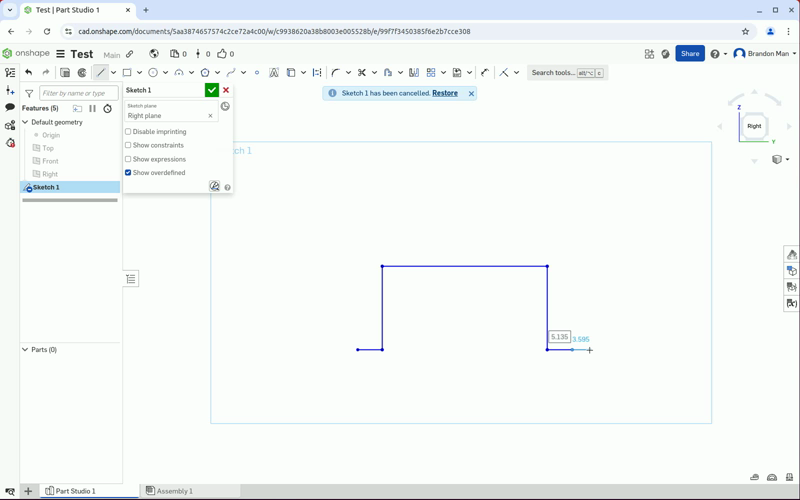
mouse_move(572, 340)
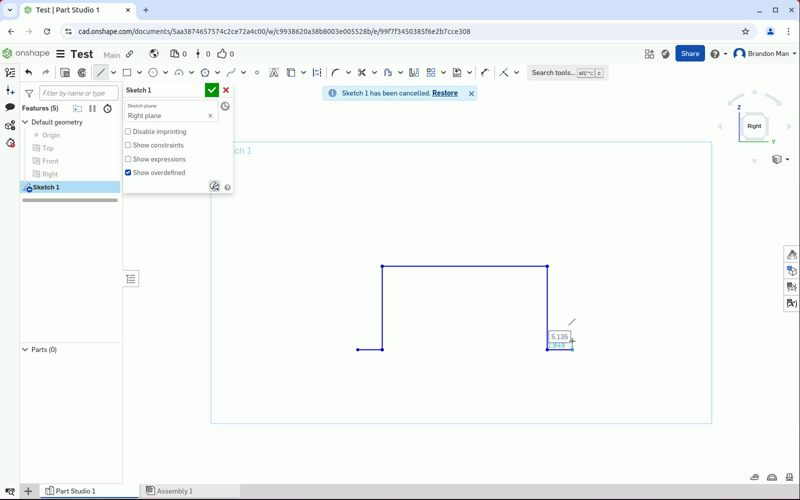
click(572, 340)
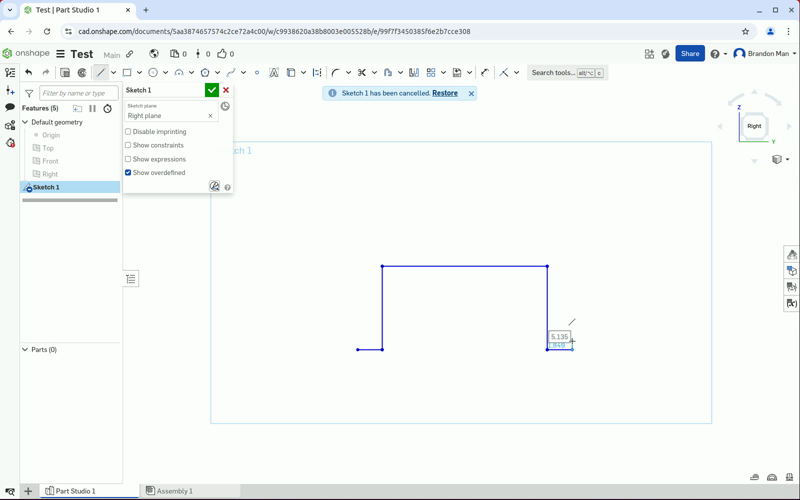
key_up(shift)
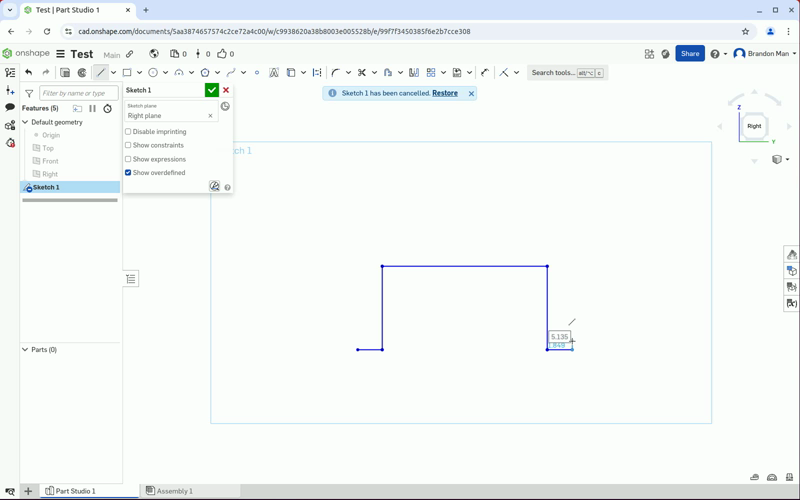
key_down(shift)
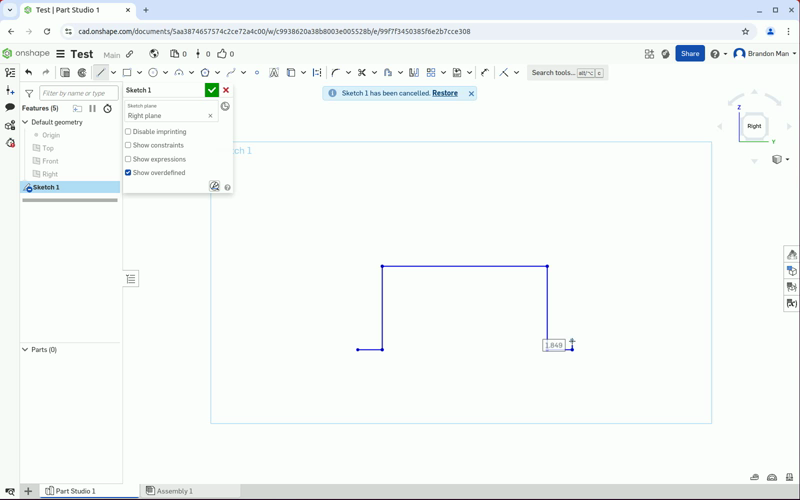
mouse_move(589, 340)
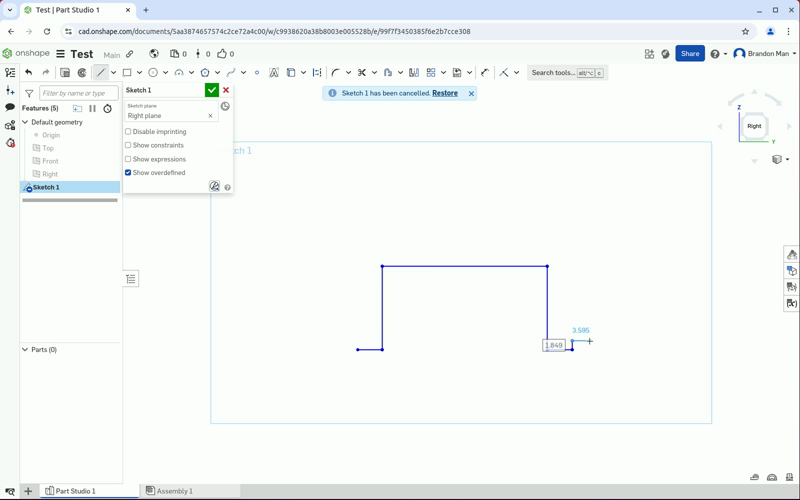
mouse_move(556, 340)
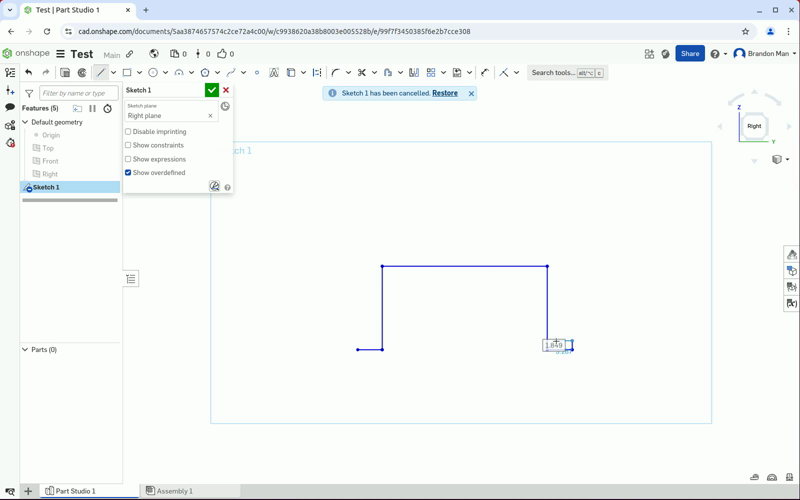
click(556, 340)
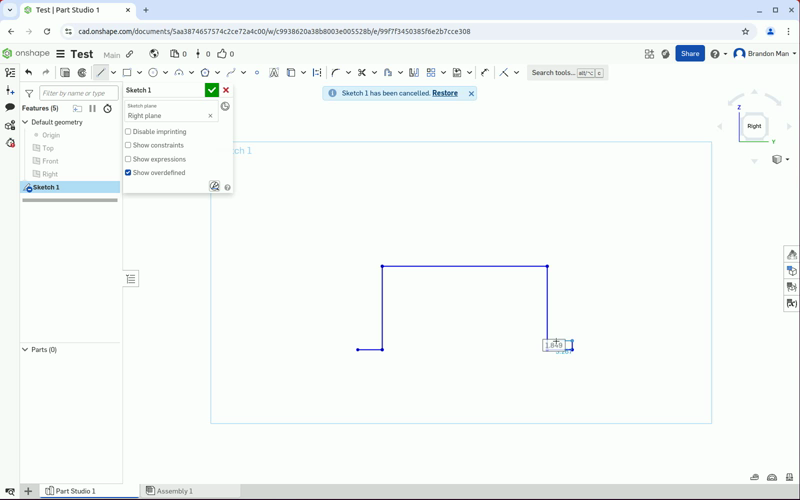
key_up(shift)
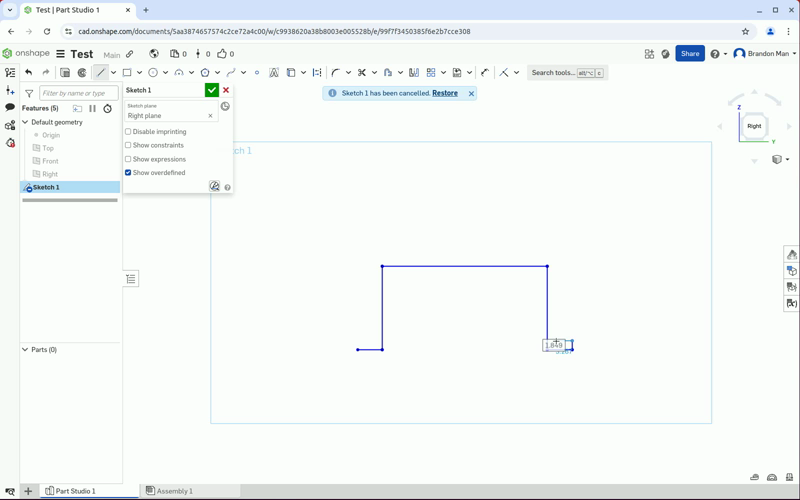
key_down(shift)
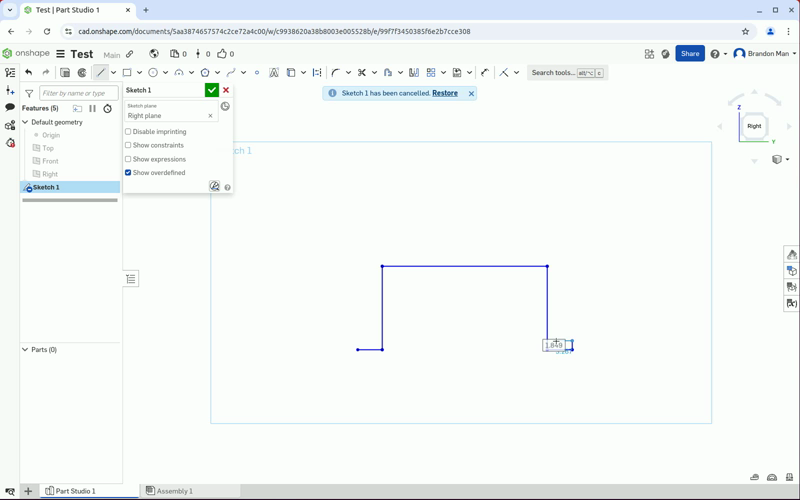
mouse_move(556, 259)
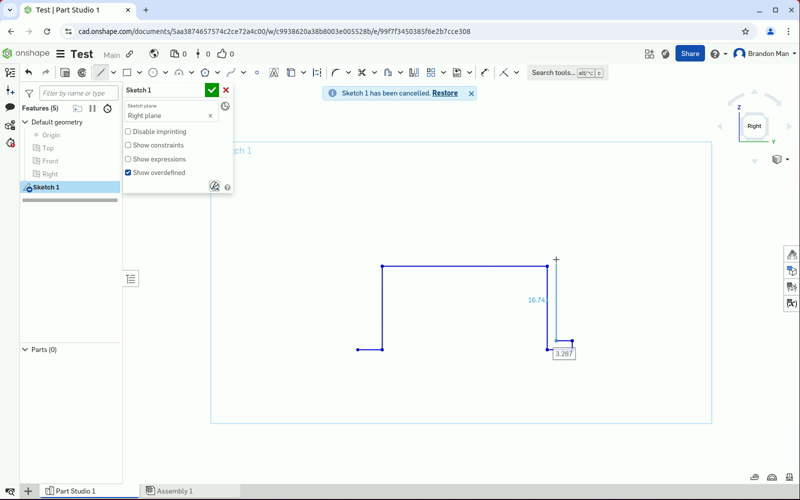
click(556, 259)
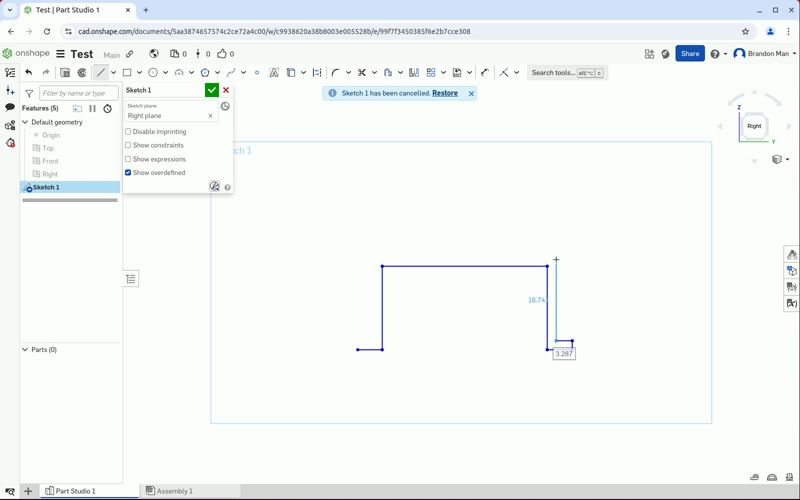
key_up(shift)
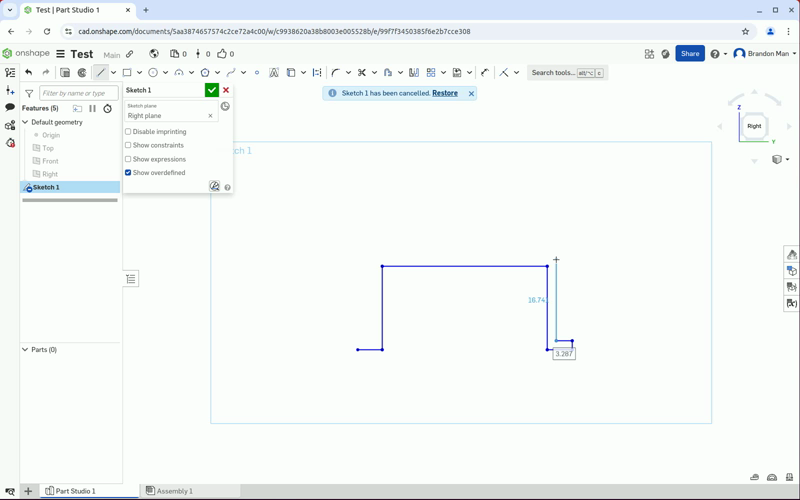
key_down(shift)
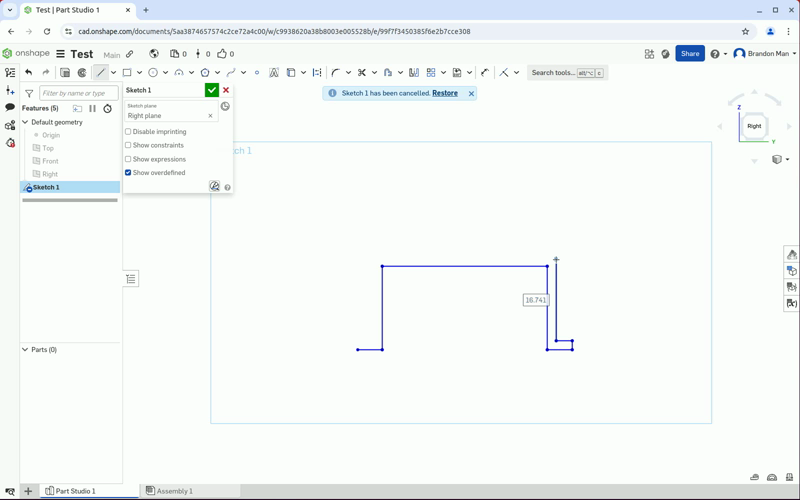
mouse_move(373, 259)
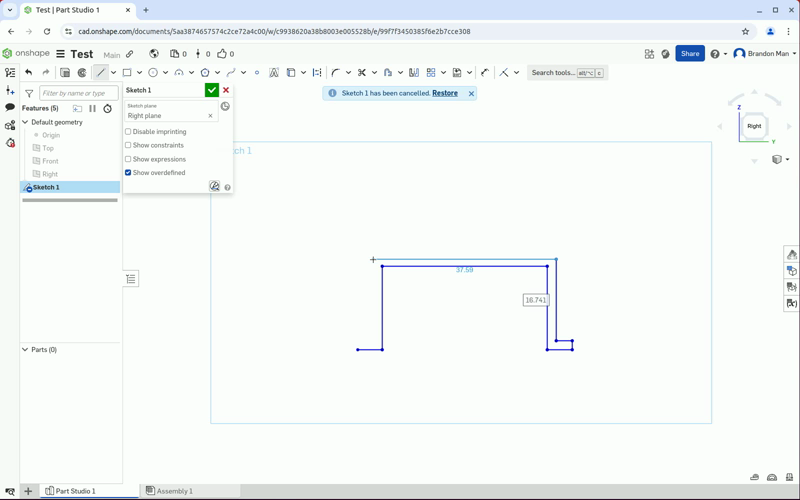
click(373, 259)
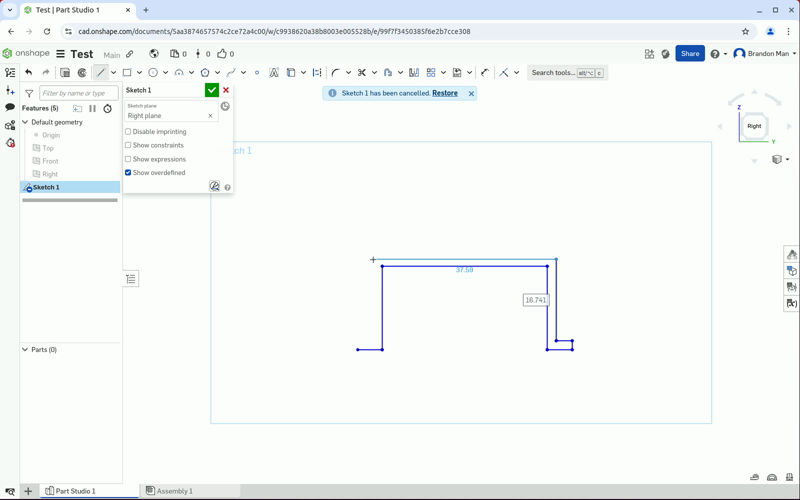
key_up(shift)
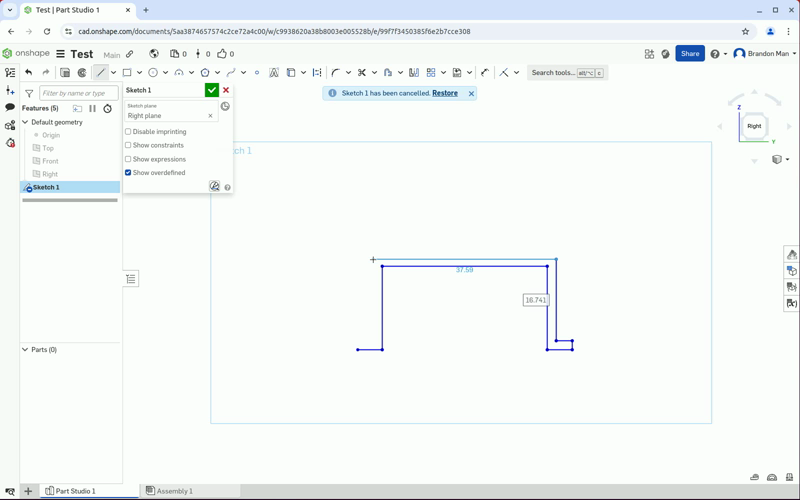
key_down(shift)
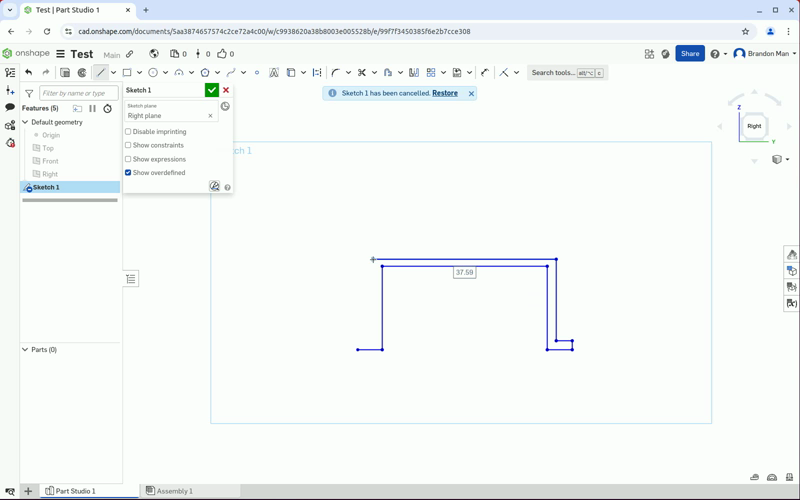
mouse_move(373, 340)
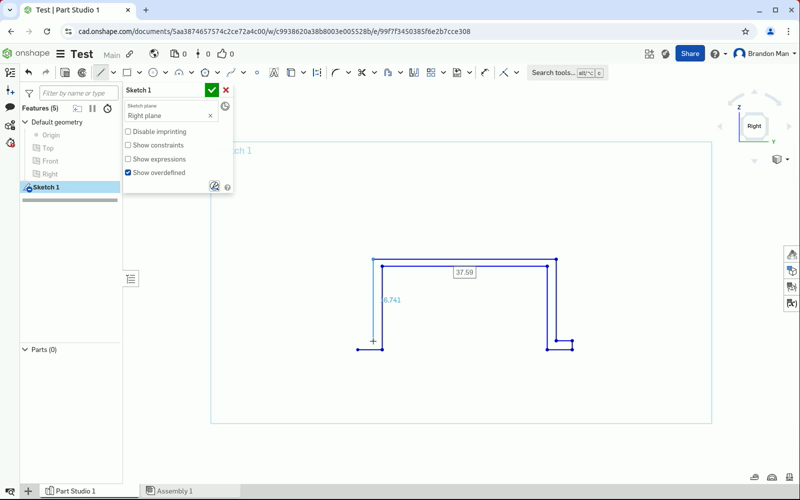
click(373, 340)
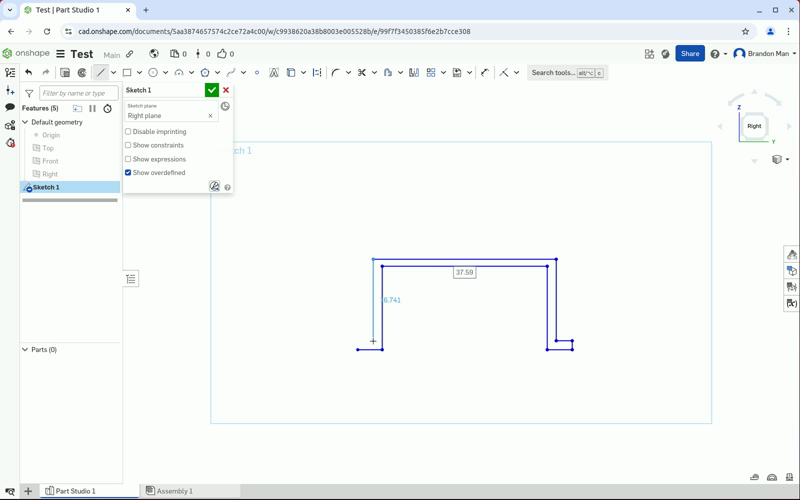
key_up(shift)
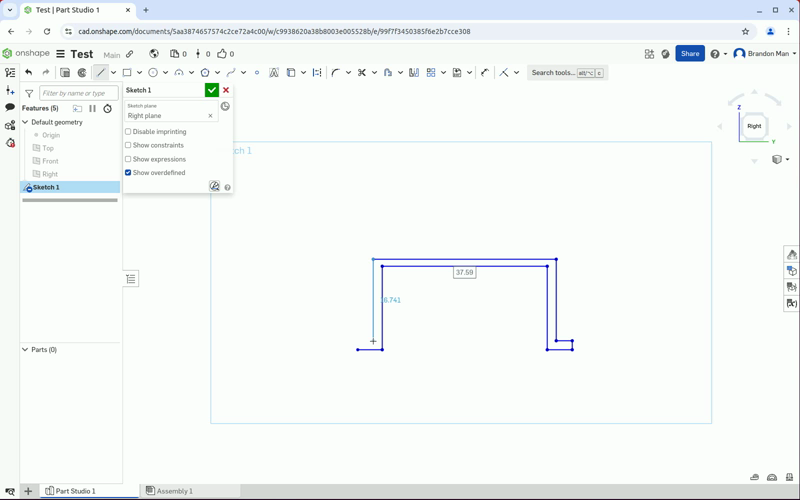
key_down(shift)
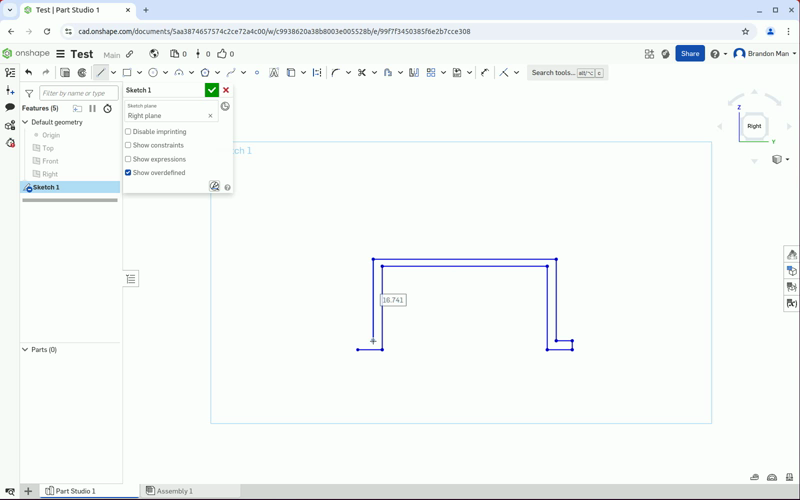
mouse_move(403, 340)
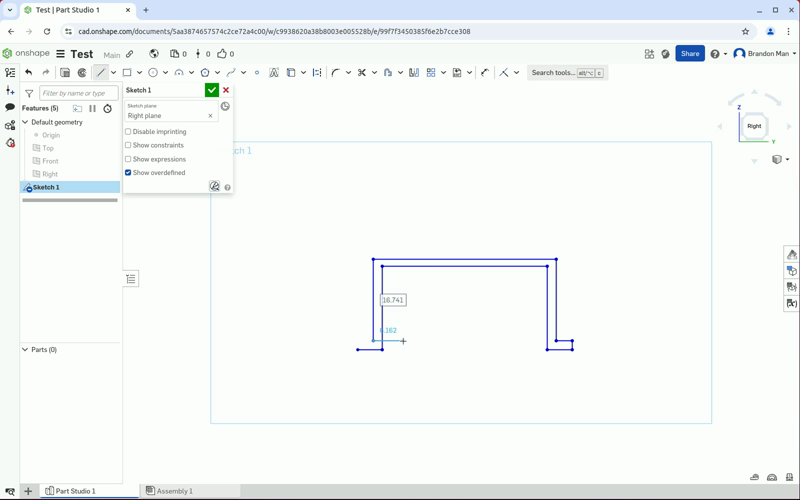
mouse_move(357, 340)
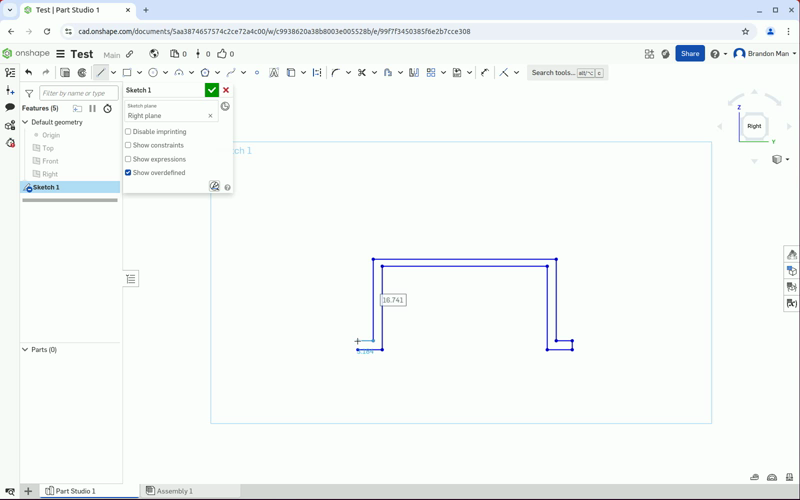
click(357, 340)
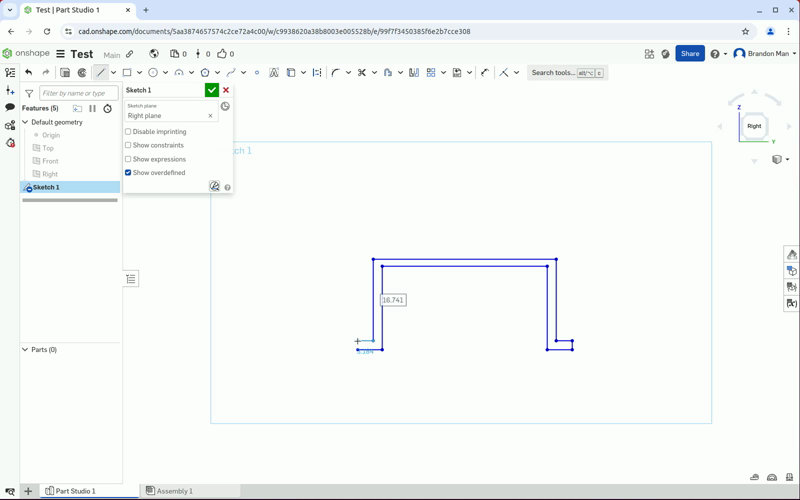
key_up(shift)
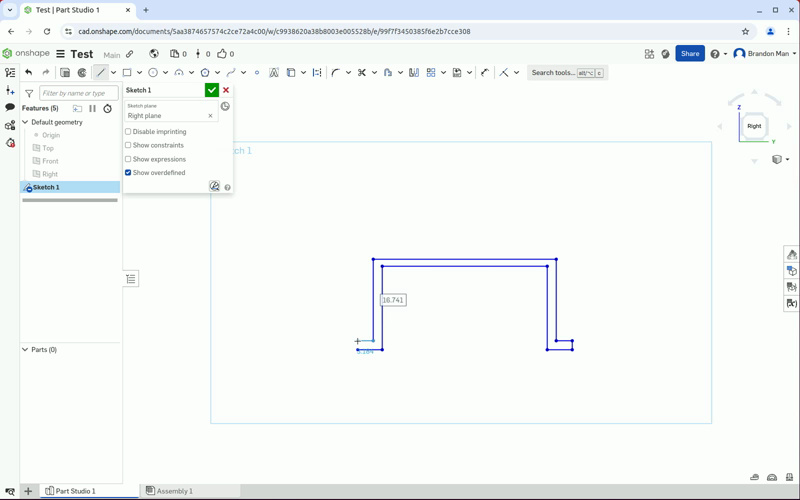
mouse_move(387, 340)
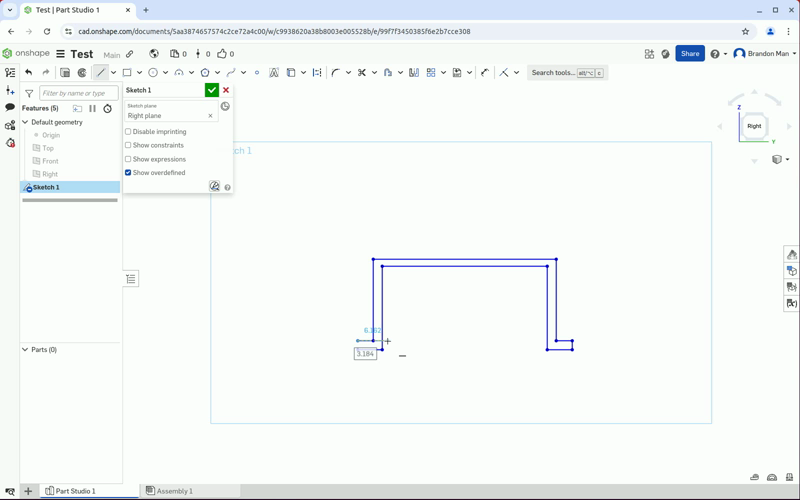
key_down(shift)
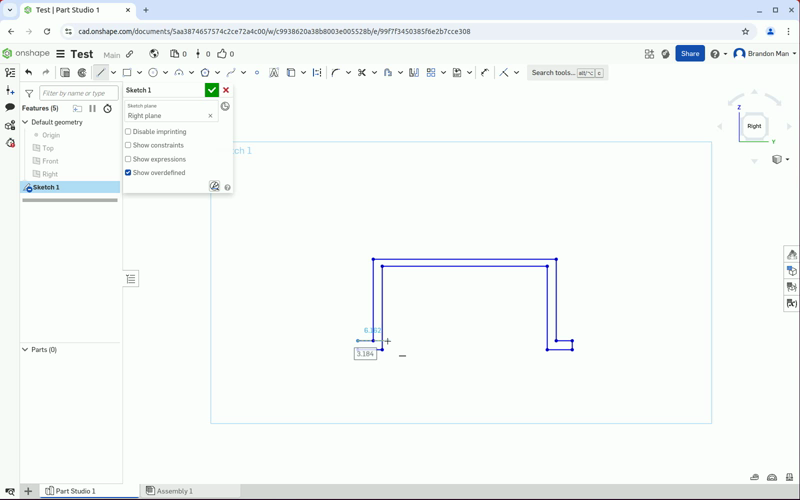
mouse_move(357, 349)
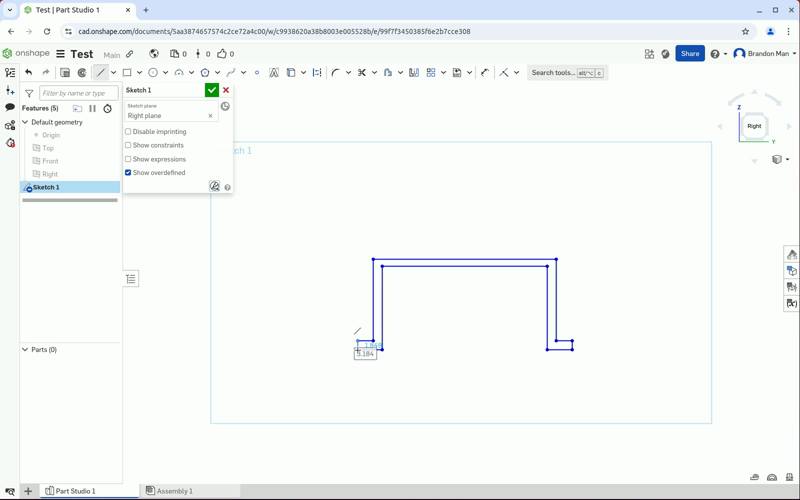
key_up(shift)
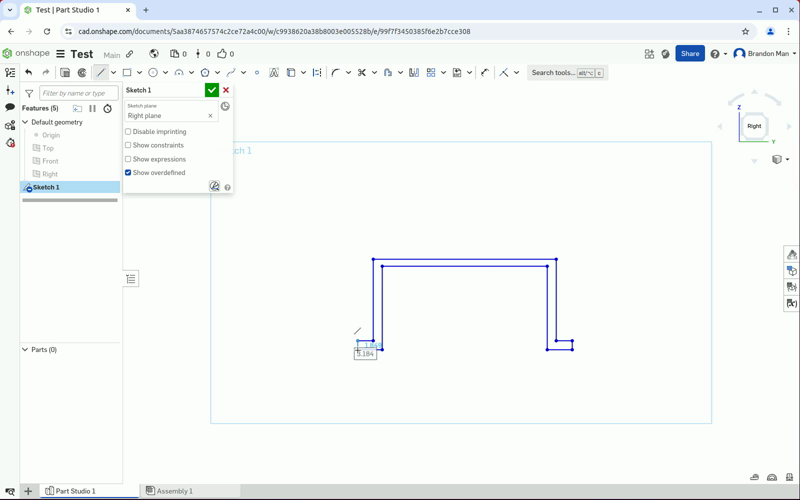
click(357, 349)
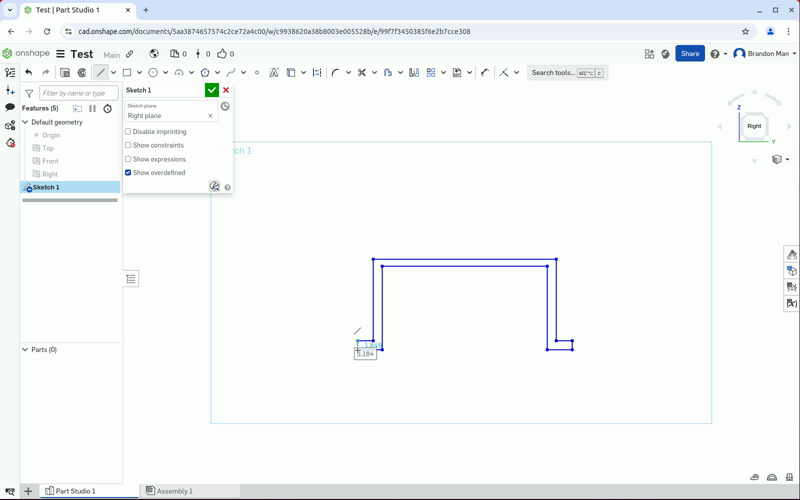
key(esc)
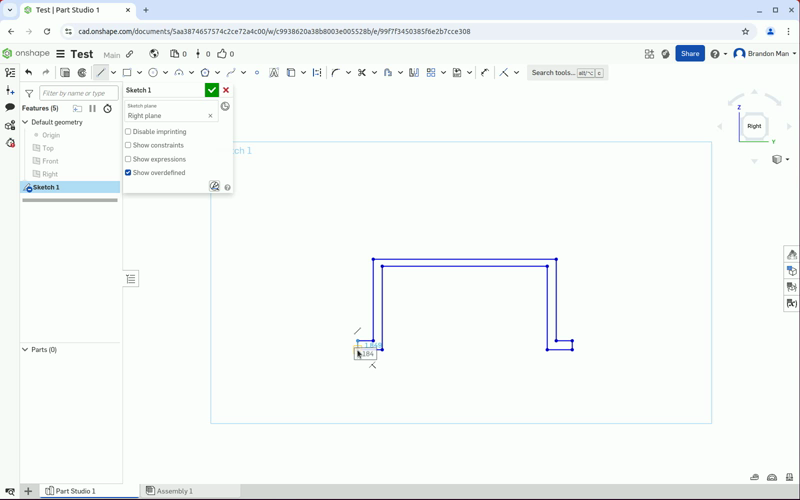
mouse_move(446, 262)
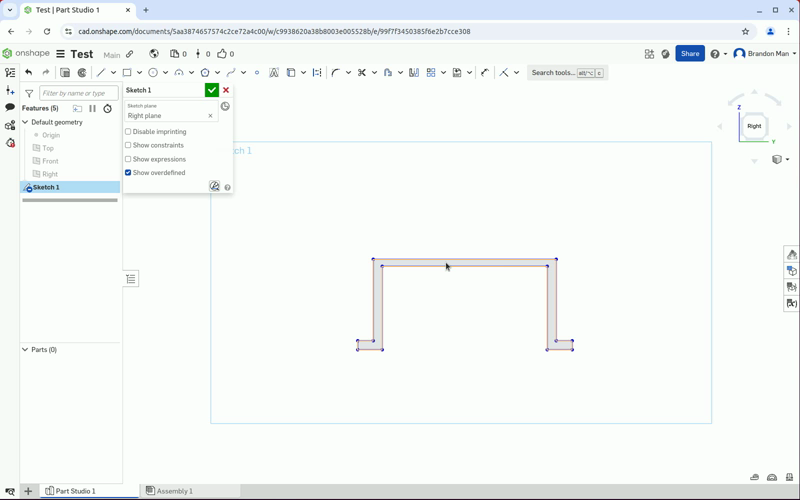
click(446, 262)
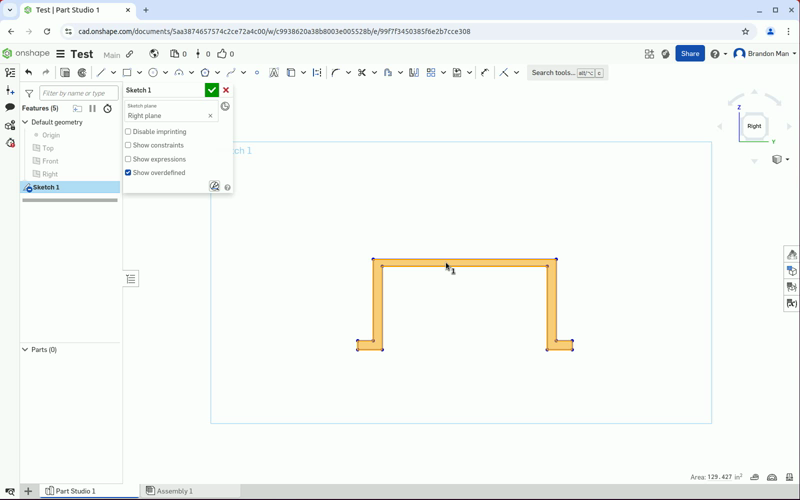
mouse_move(73, 352)
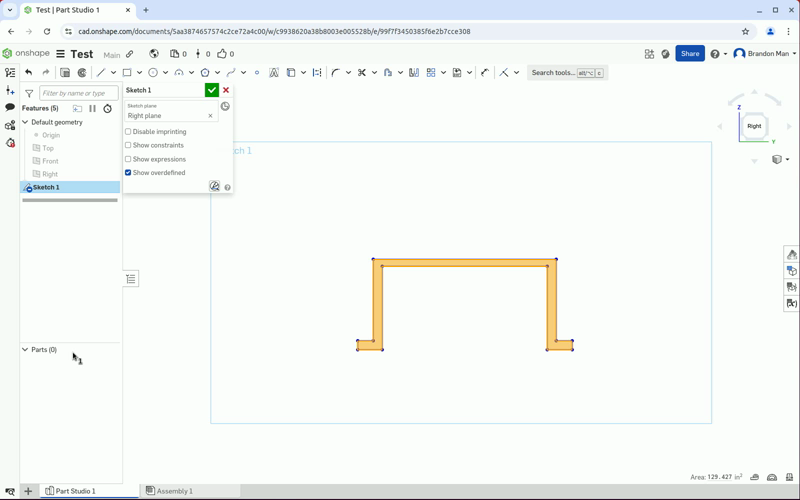
key(shift+y)
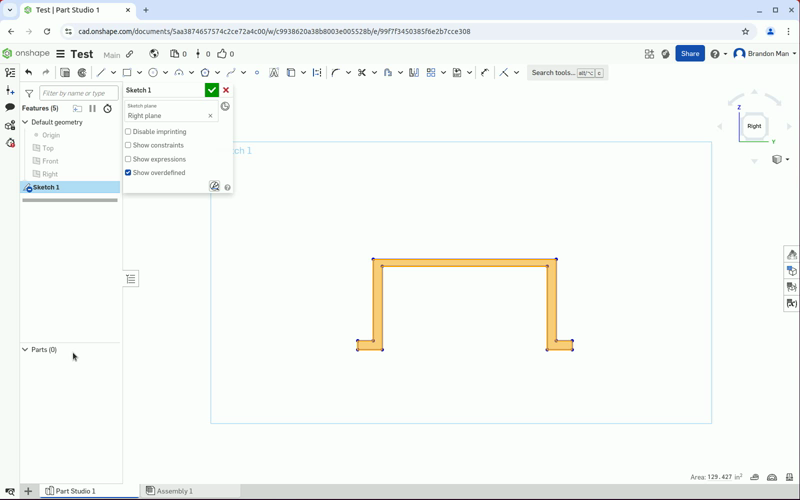
key(shift+e)
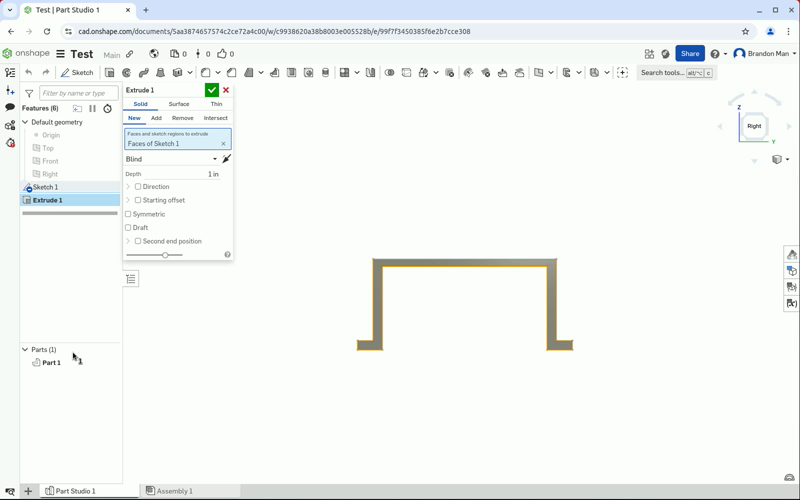
mouse_move(143, 106)
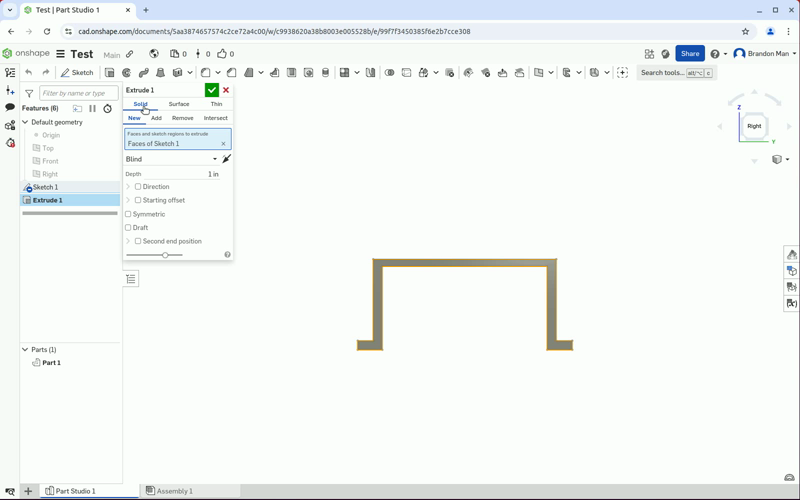
click(143, 106)
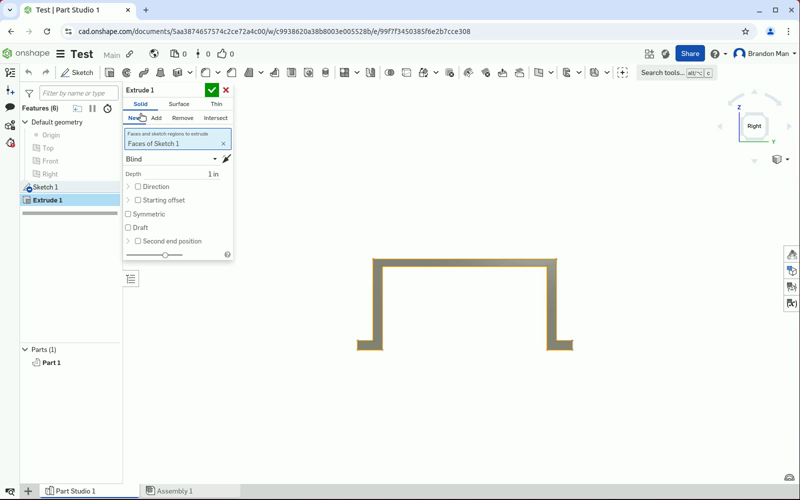
mouse_move(137, 120)
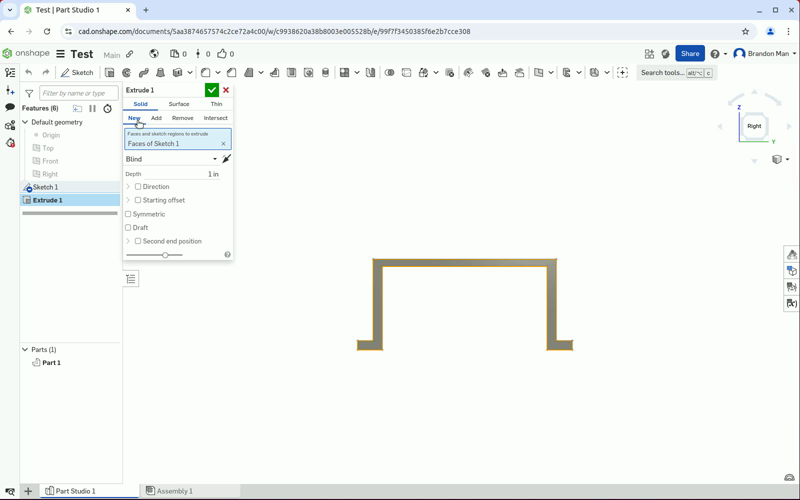
click(137, 120)
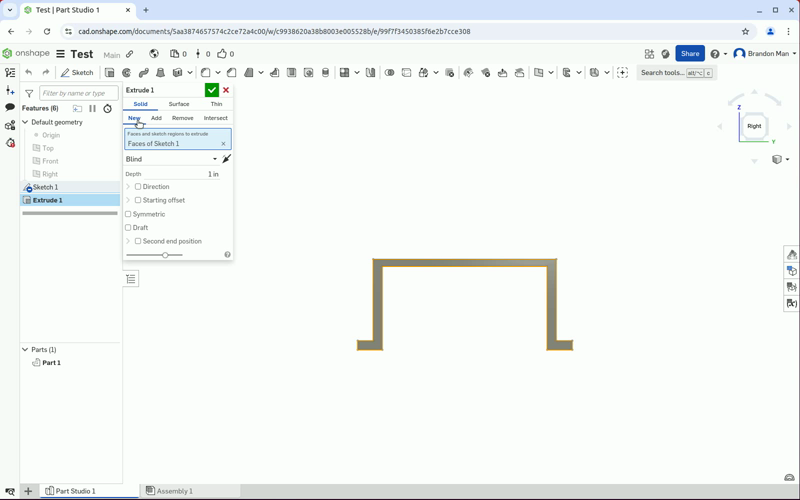
key(tab, 4)
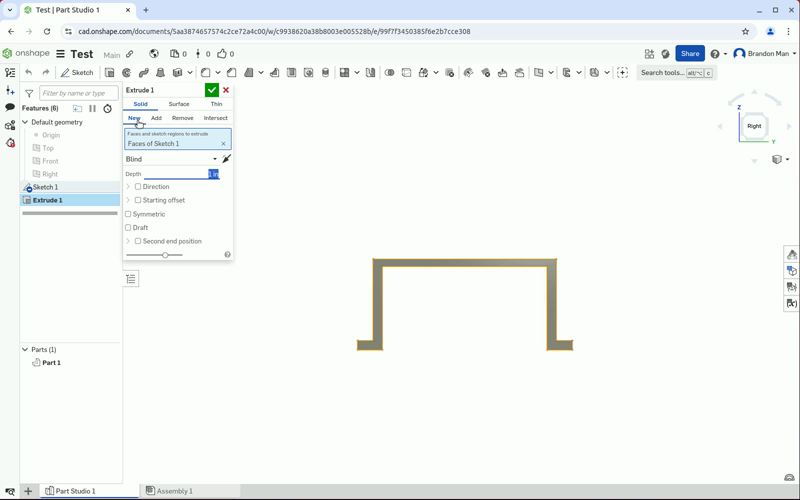
text(4.333)
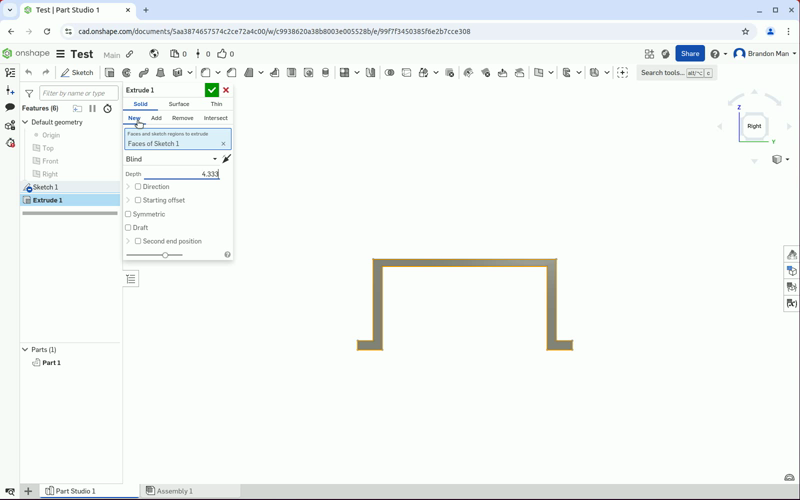
key(enter)
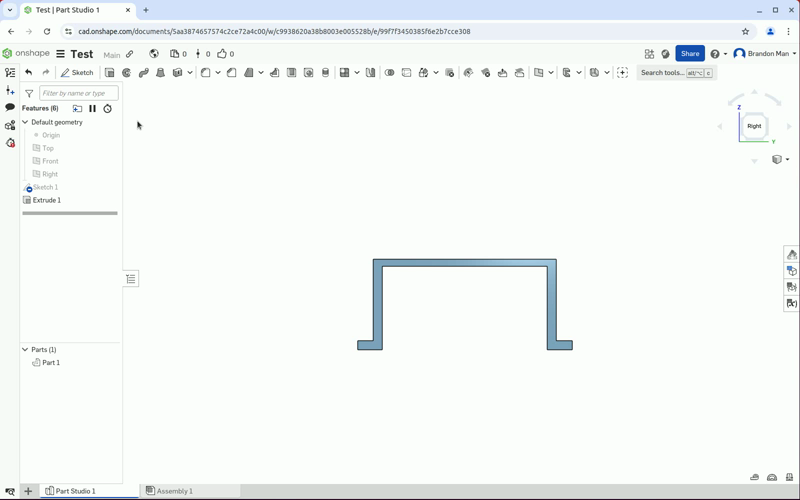
key(shift+h)
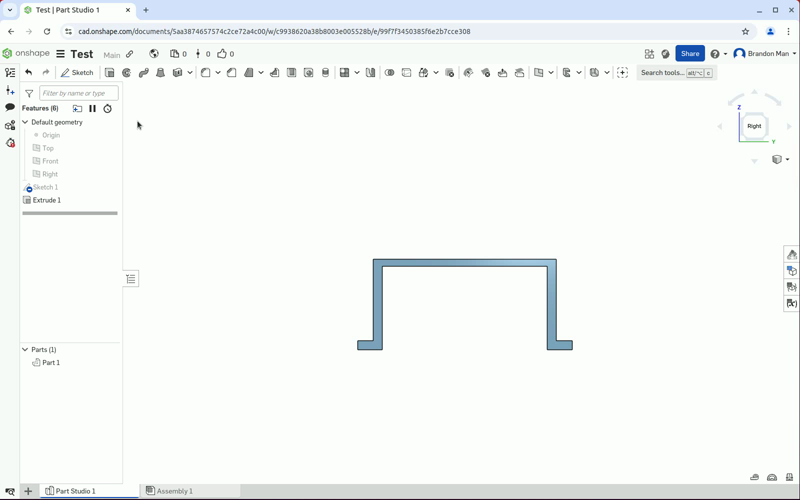
key(shift+h)
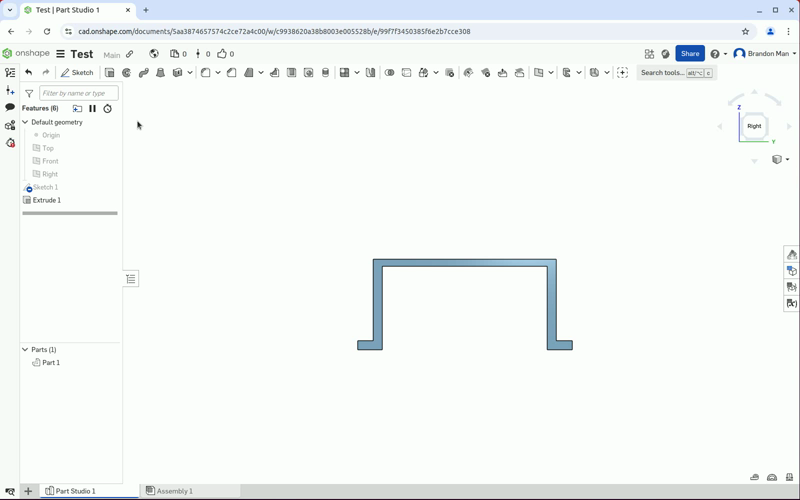
mouse_move(73, 189)
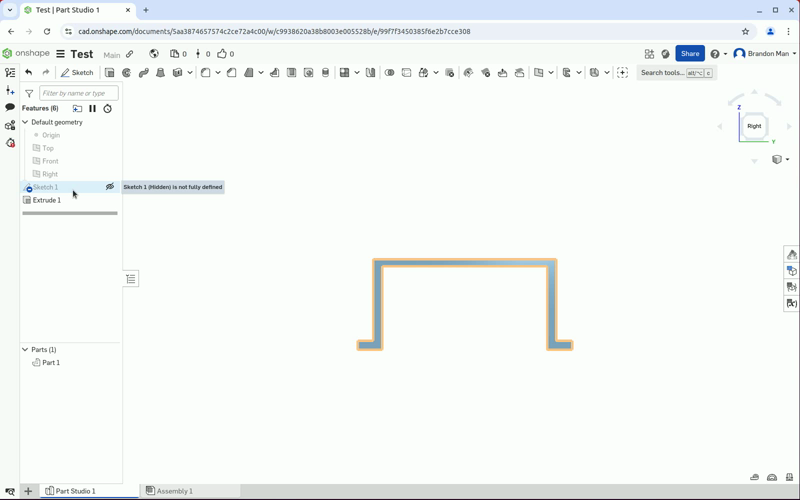
click(73, 189)
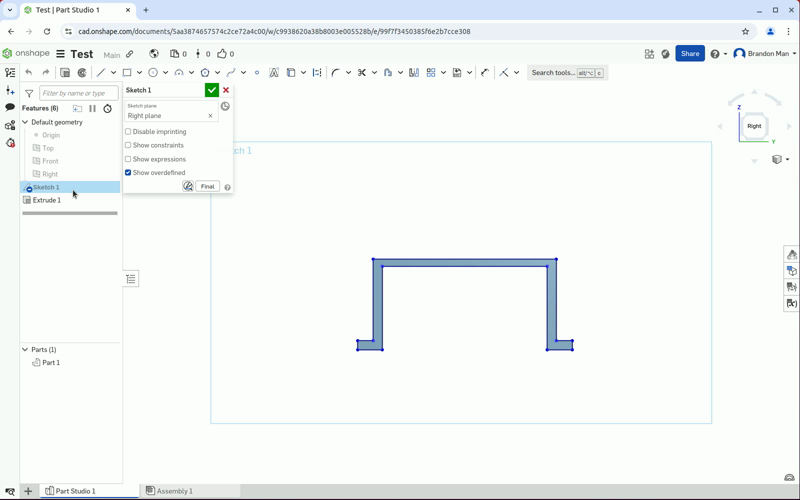
mouse_move(229, 92)
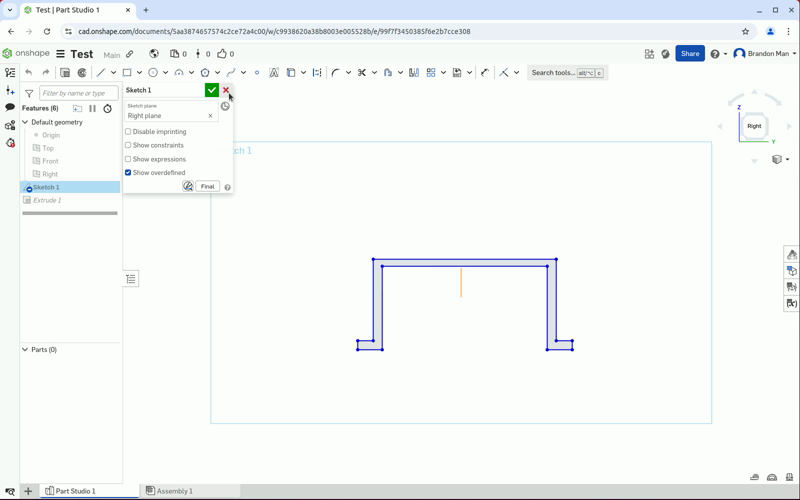
click(229, 92)
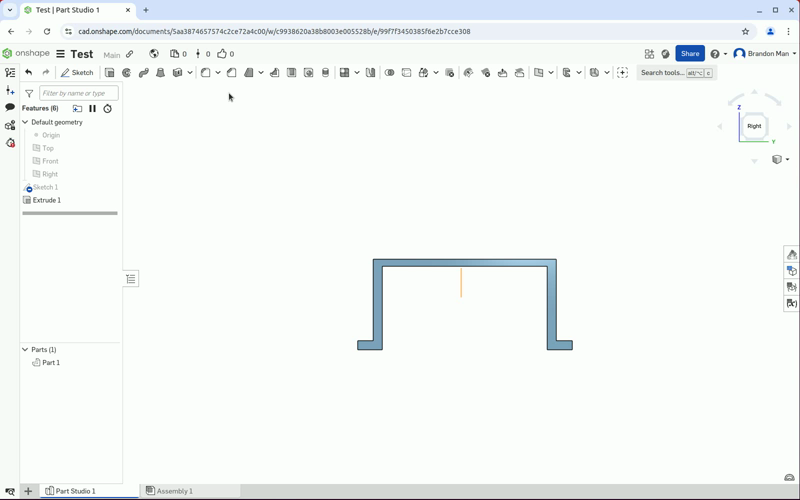
mouse_move(73, 352)
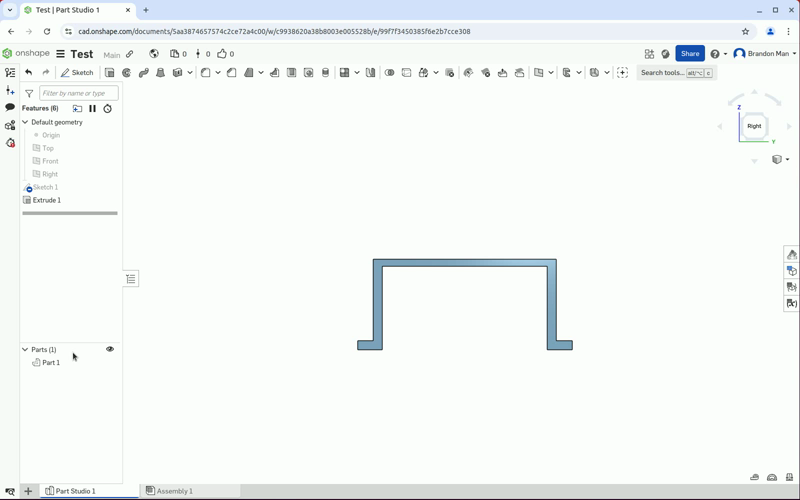
key(y)
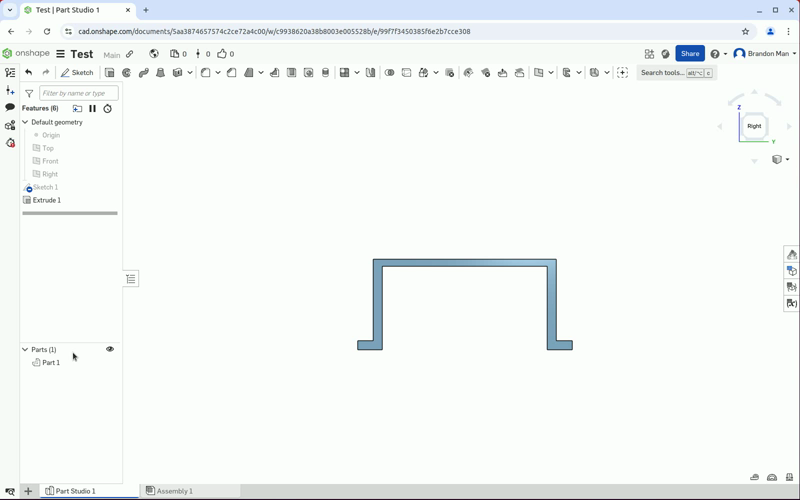
key(shift+p)
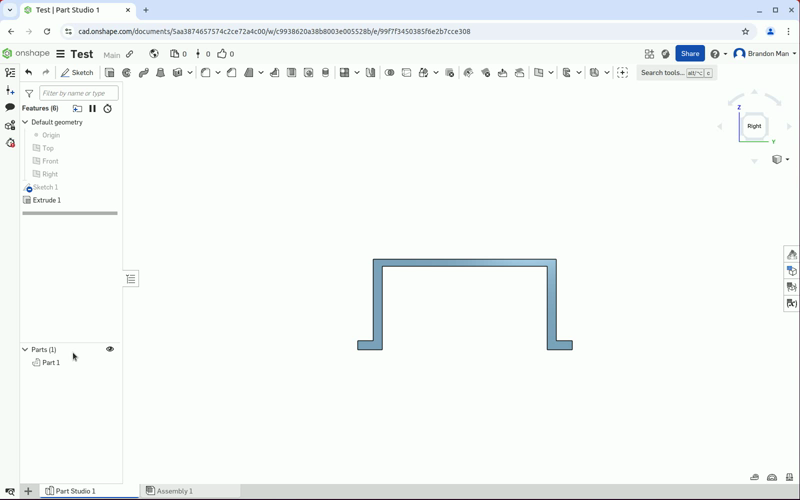
key(space)
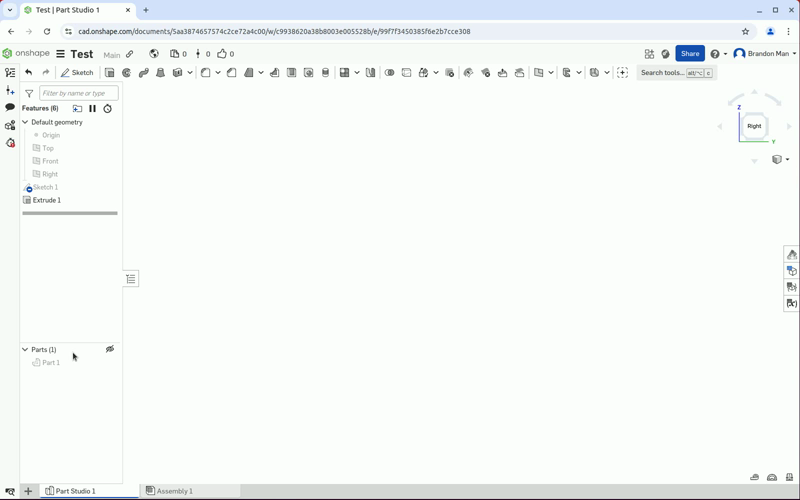
key_down(shift)
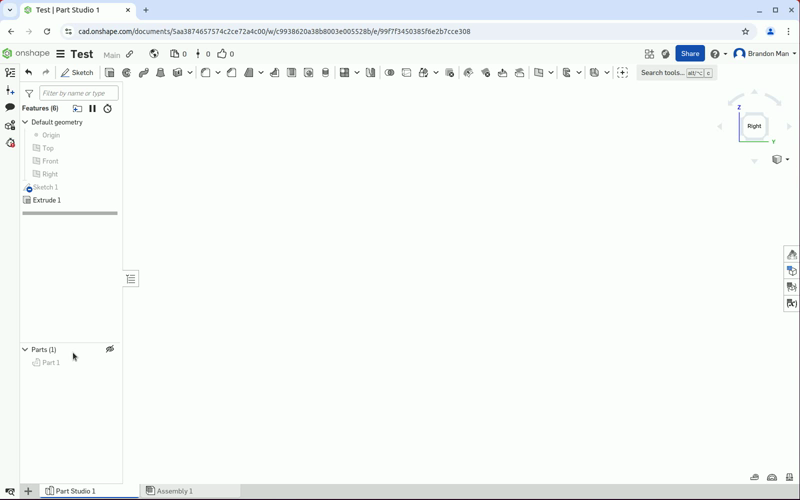
key(right)
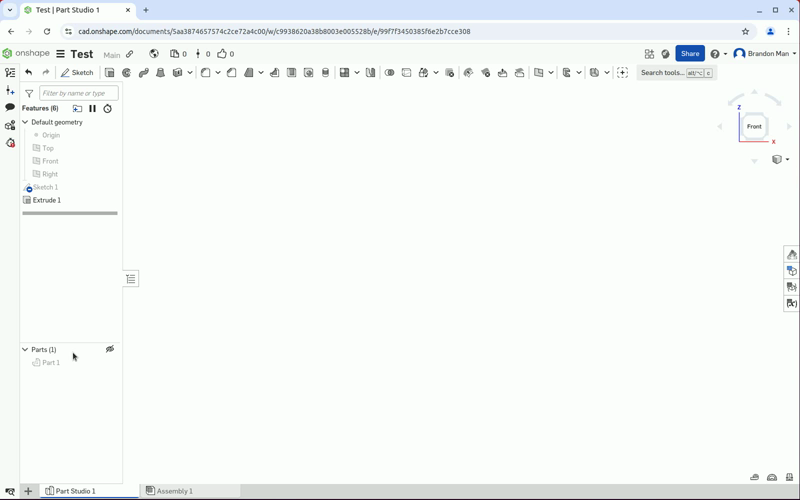
key_up(shift)
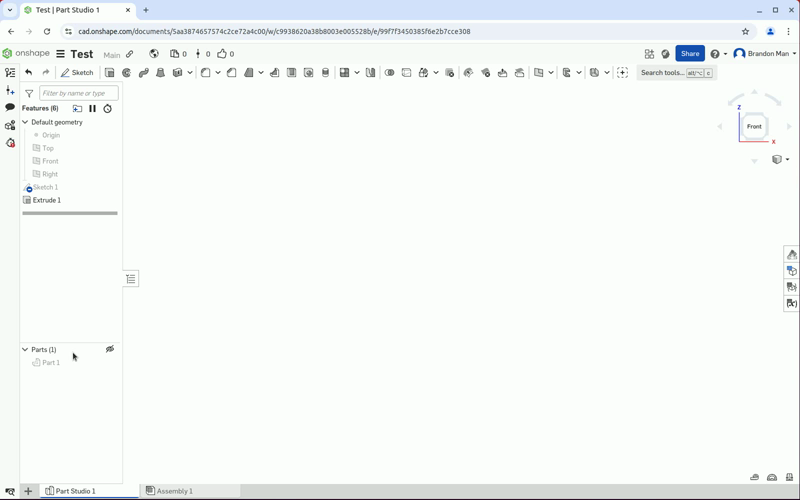
key(space)
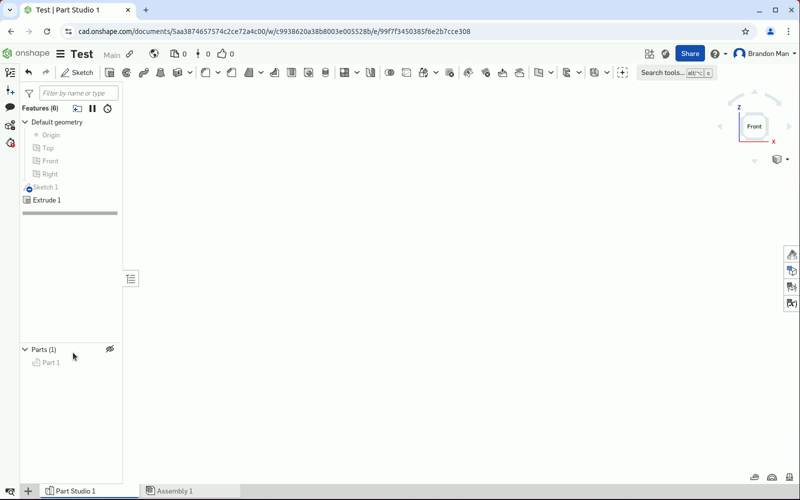
key_down(shift)
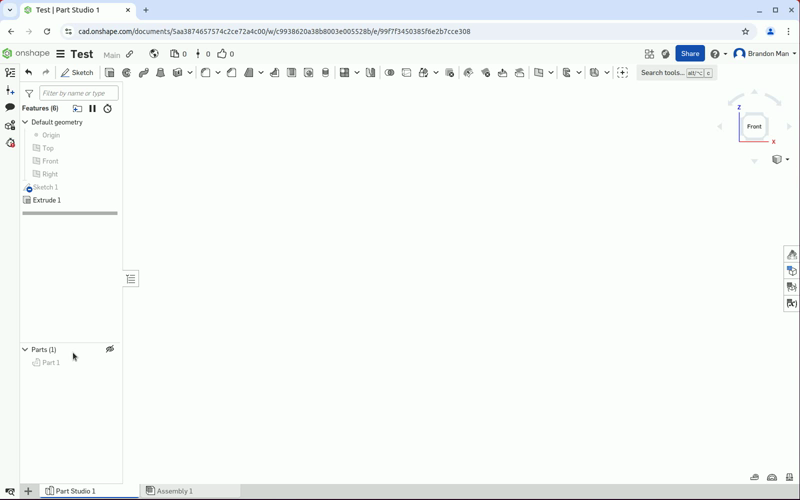
key(down)
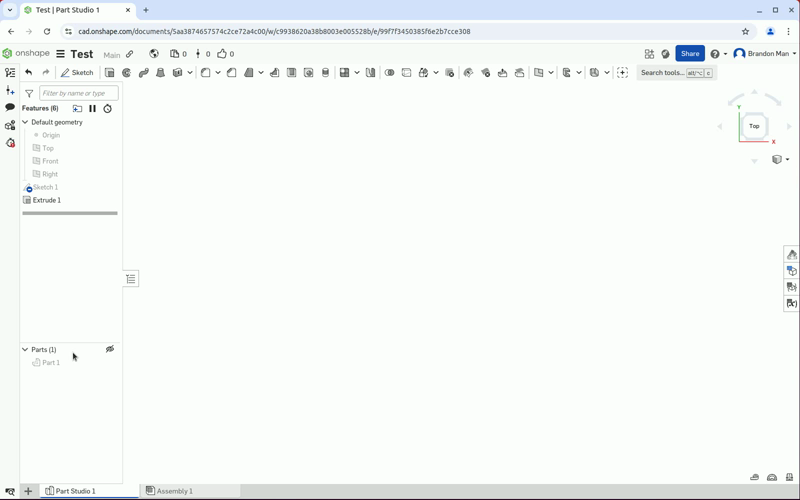
key_up(shift)
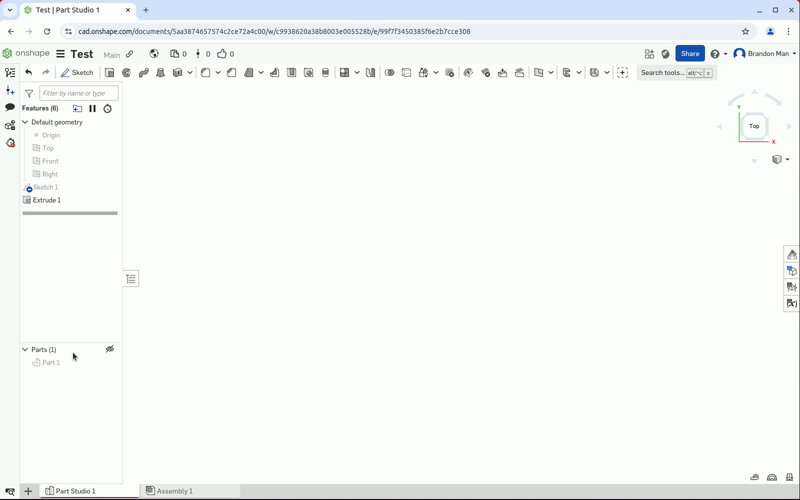
mouse_move(73, 352)
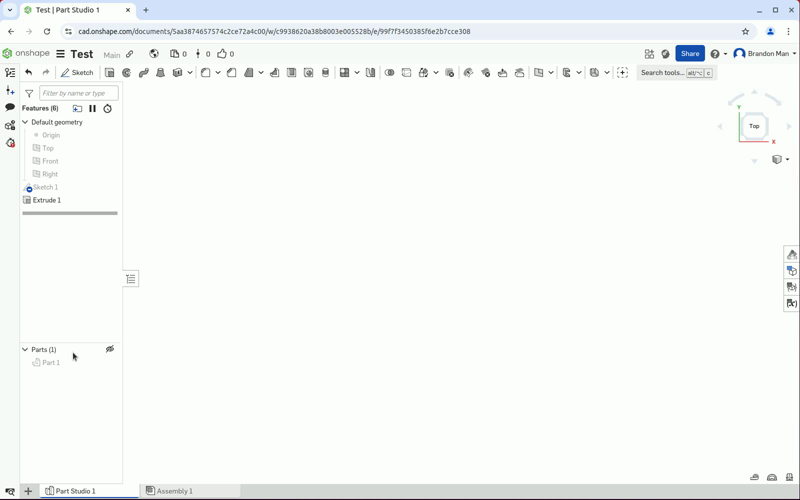
key(shift+y)
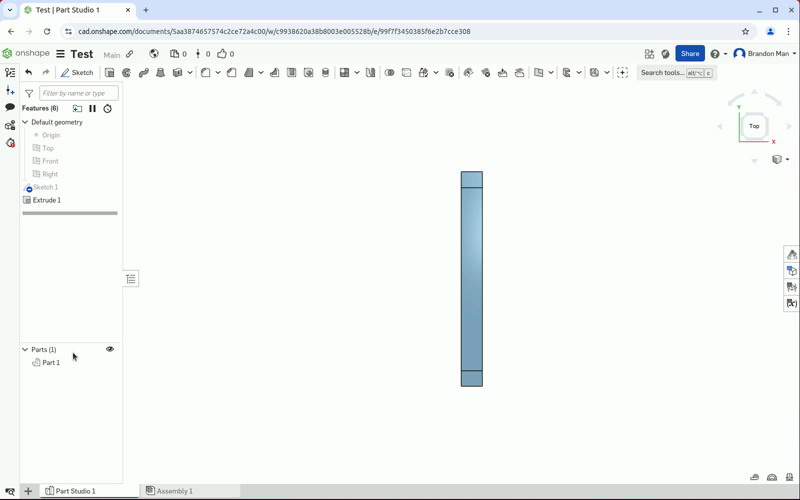
mouse_move(541, 75)
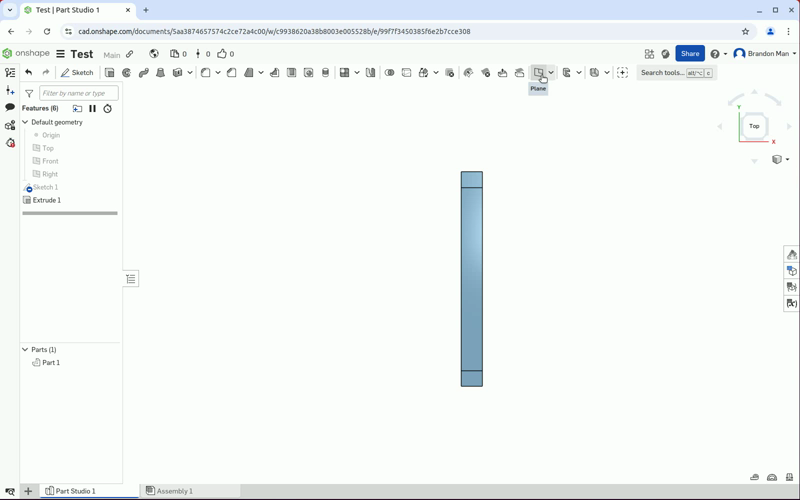
click(541, 75)
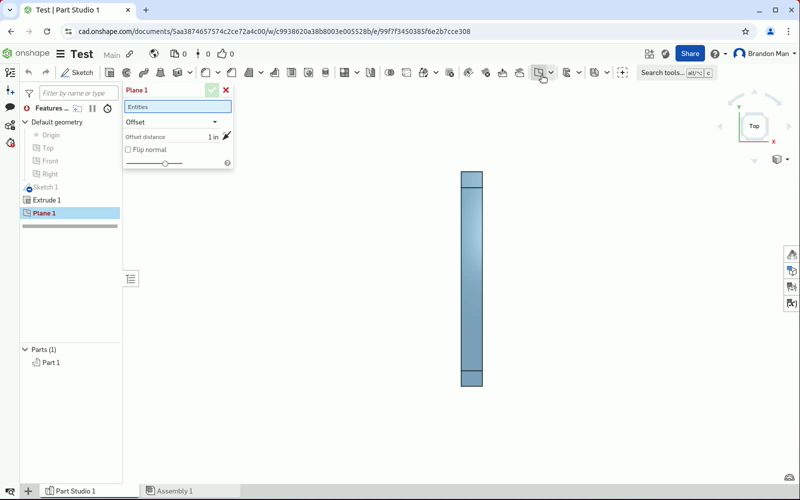
mouse_move(73, 150)
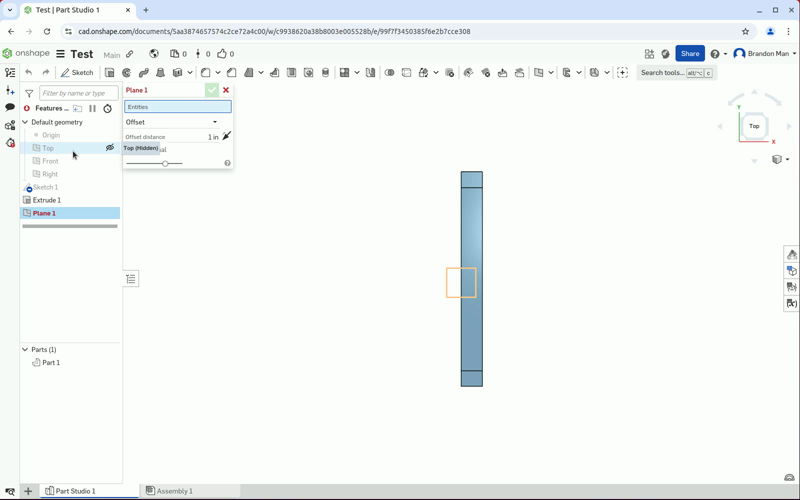
click(73, 150)
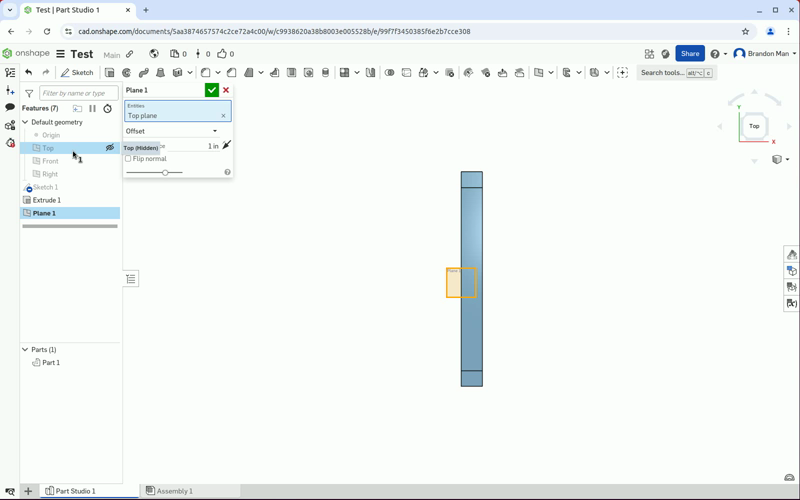
key(tab, 2)
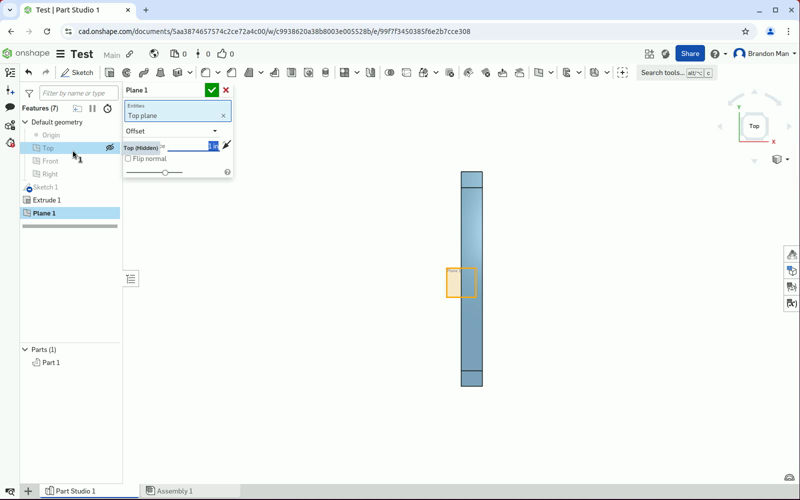
text(11.801)
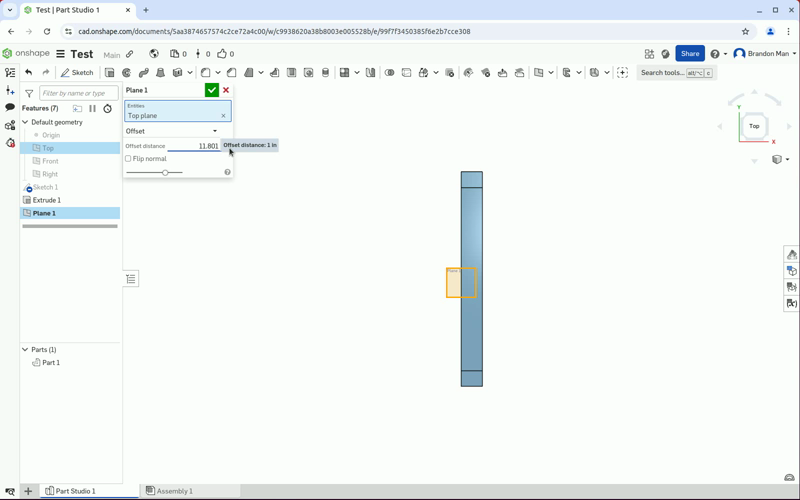
mouse_move(229, 147)
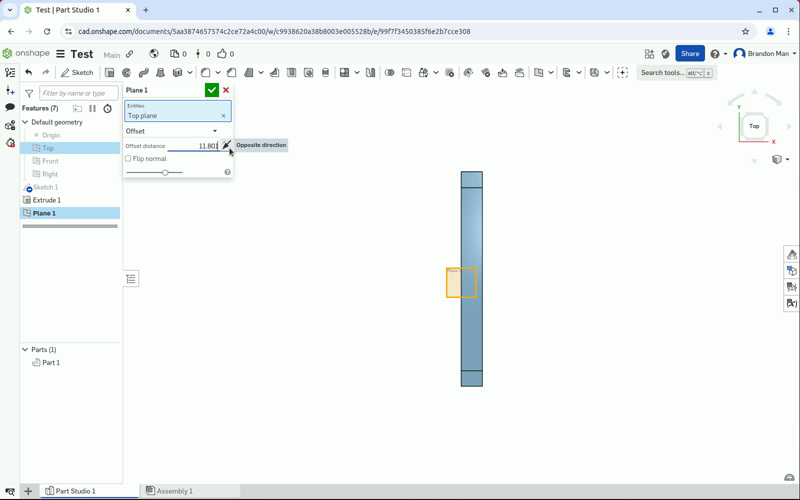
click(229, 147)
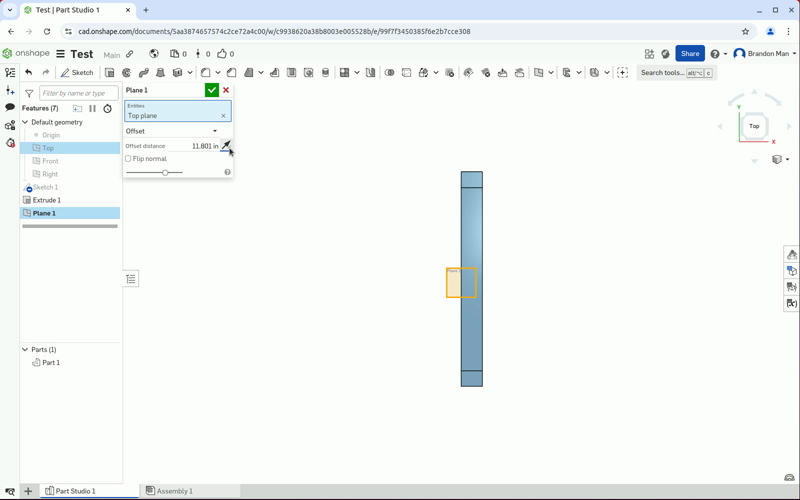
key(enter, 2)
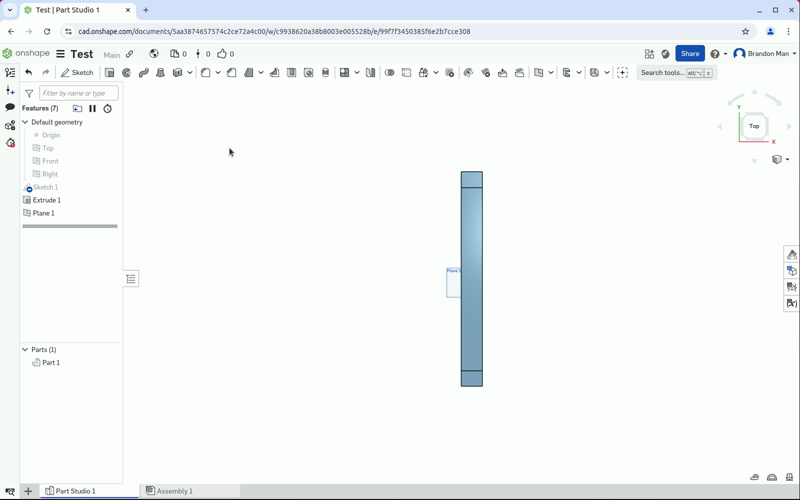
key(shift+s)
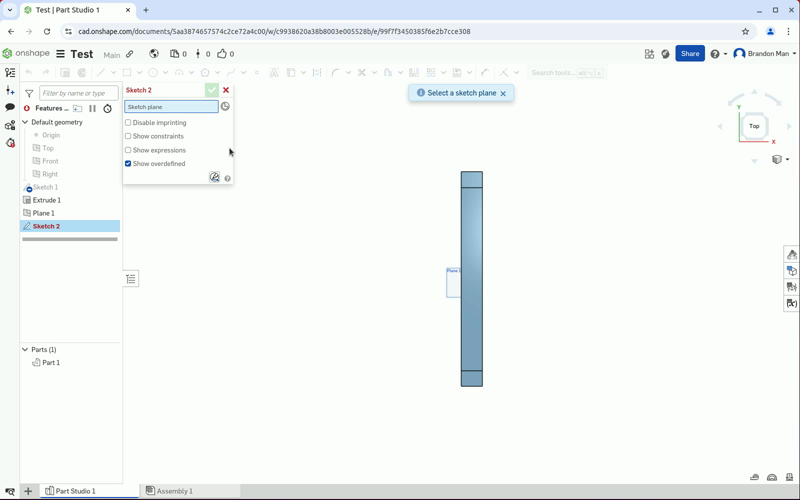
mouse_move(73, 215)
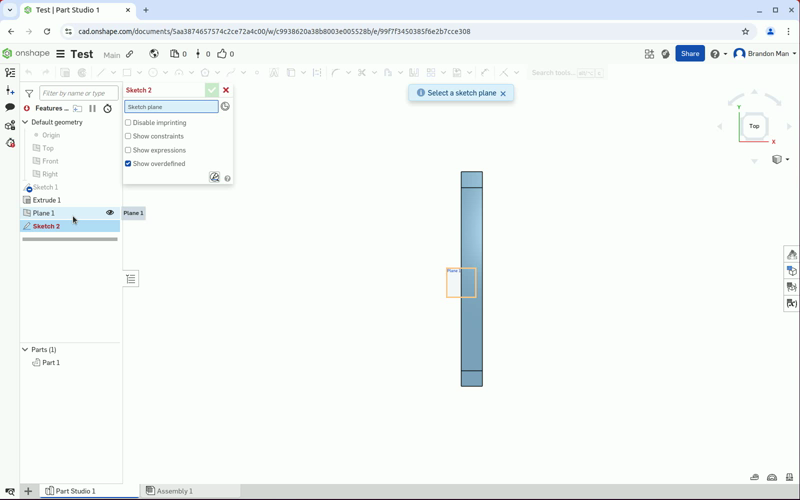
click(73, 215)
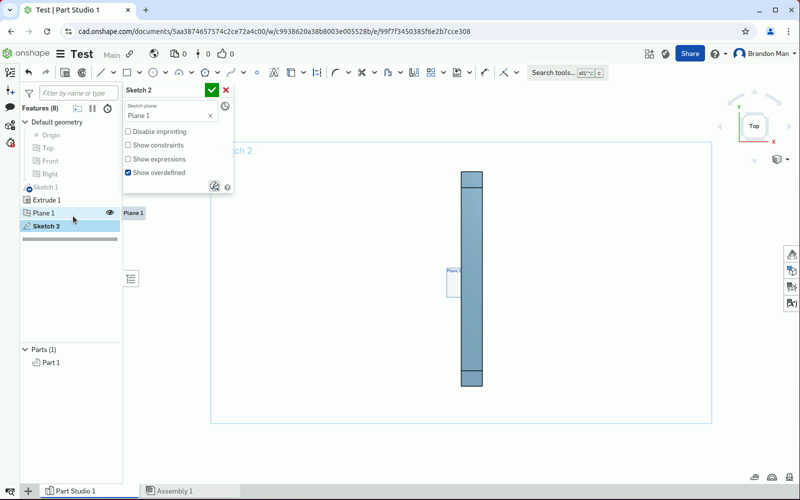
mouse_move(73, 352)
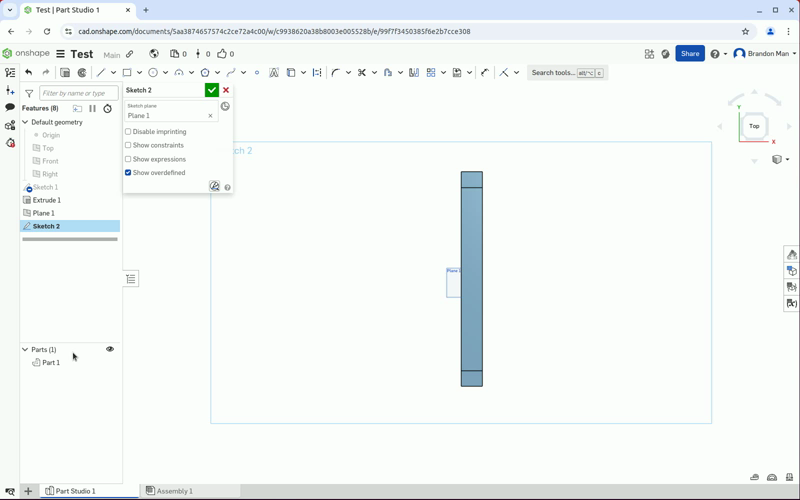
key(y)
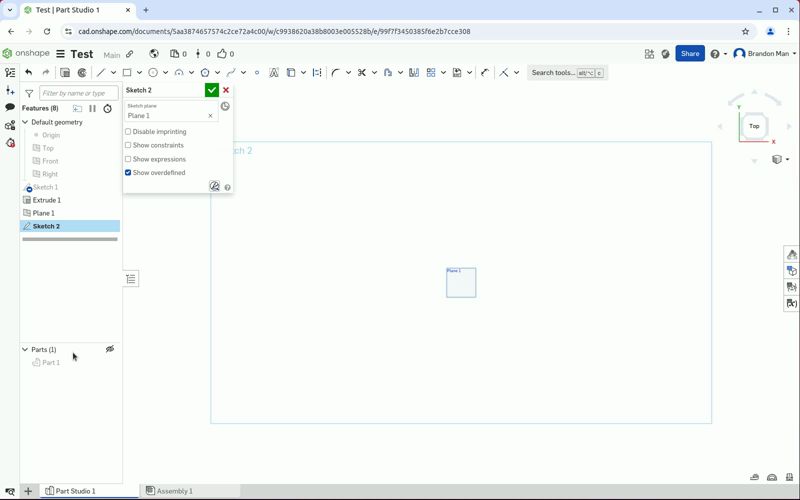
key(c)
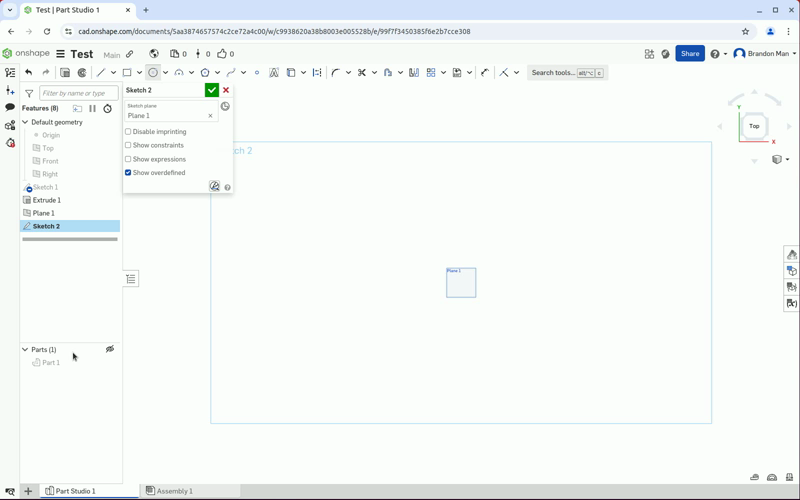
key_down(shift)
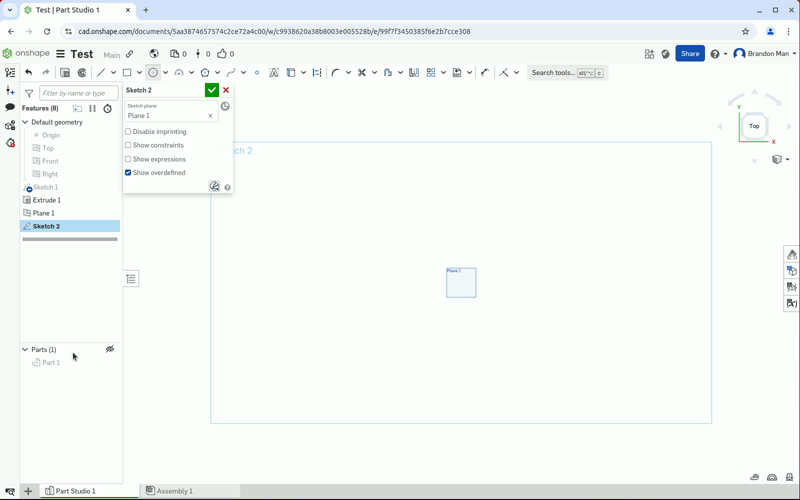
mouse_move(471, 178)
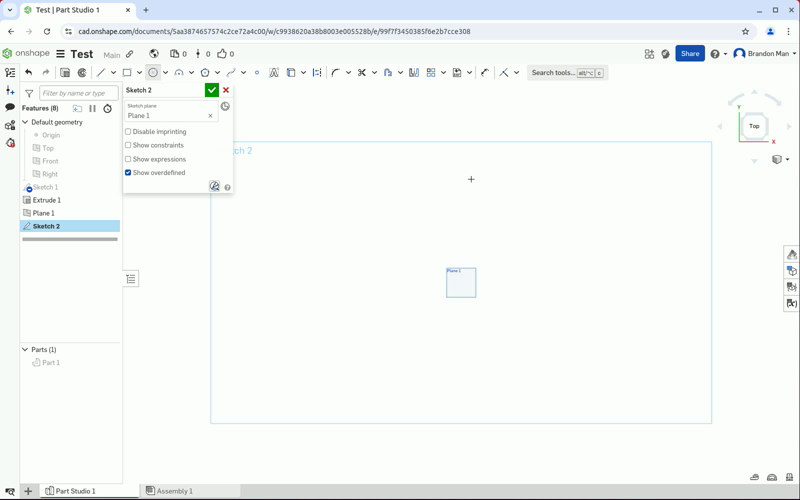
click(471, 178)
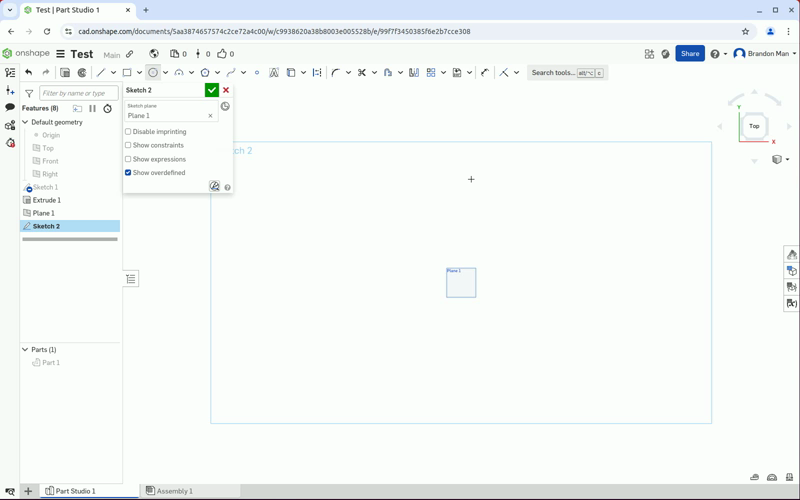
key_up(shift)
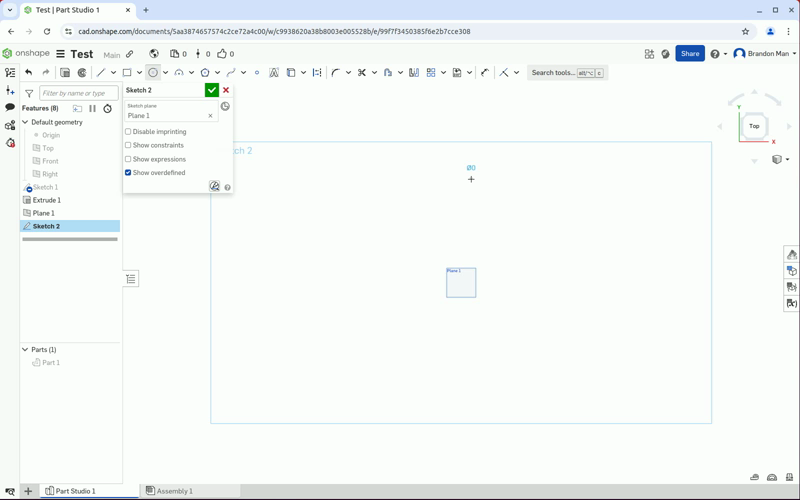
mouse_move(476, 178)
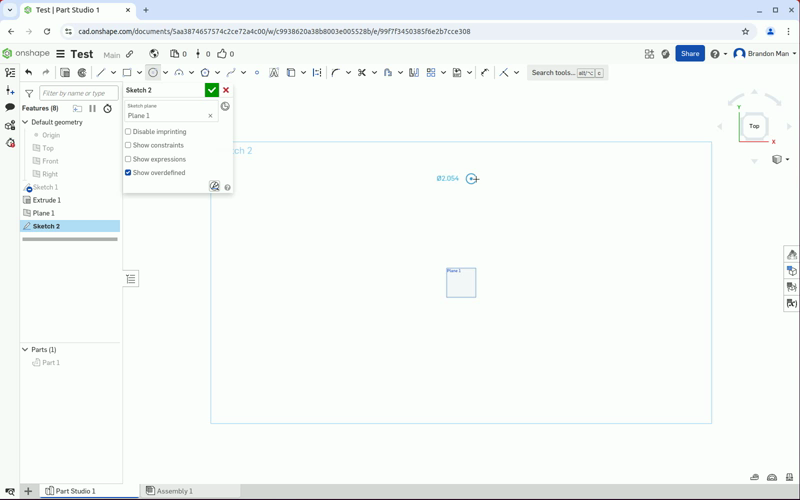
click(476, 178)
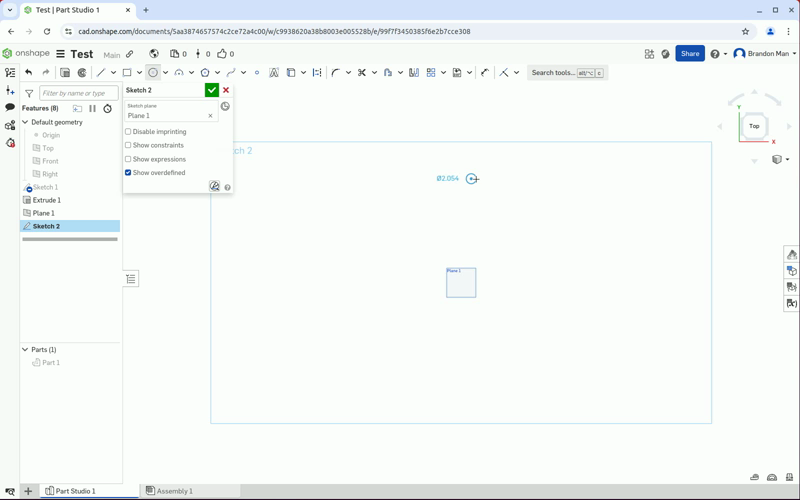
key(esc)
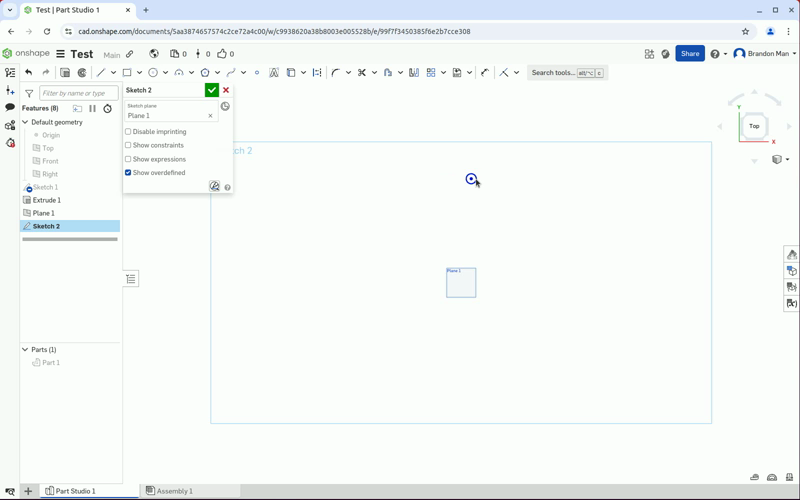
mouse_move(473, 179)
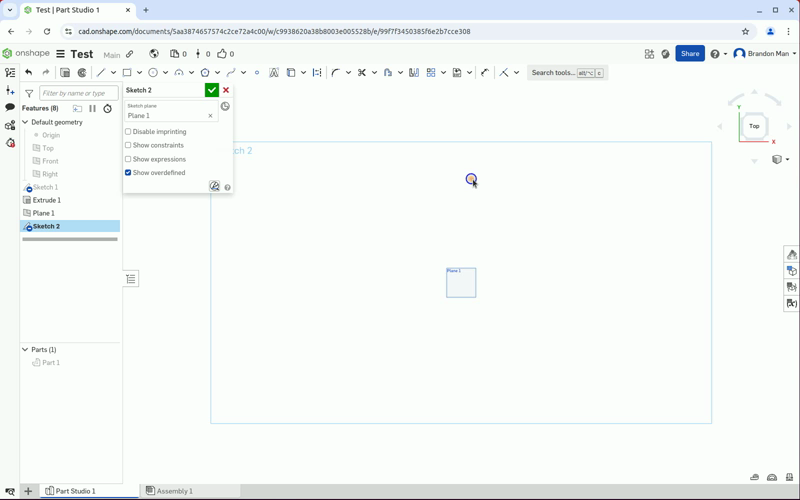
scroll(6)
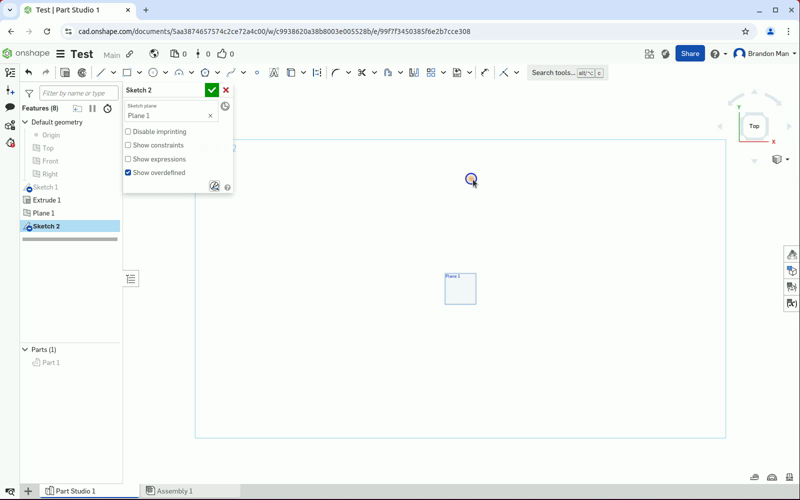
scroll(6)
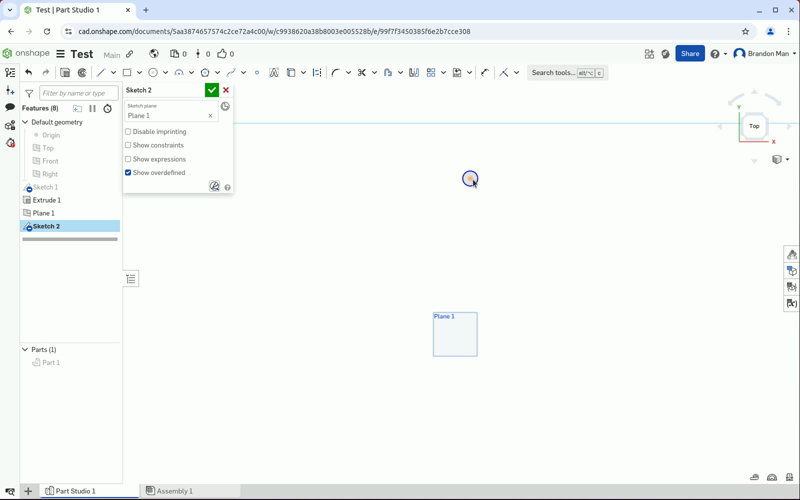
scroll(6)
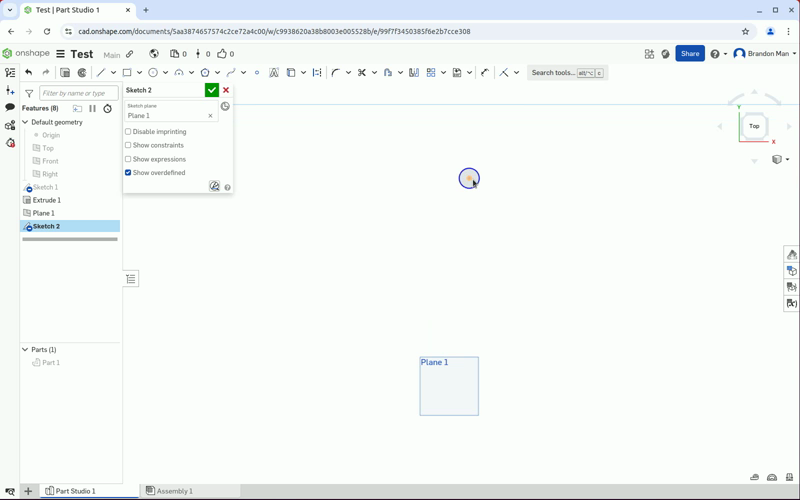
scroll(6)
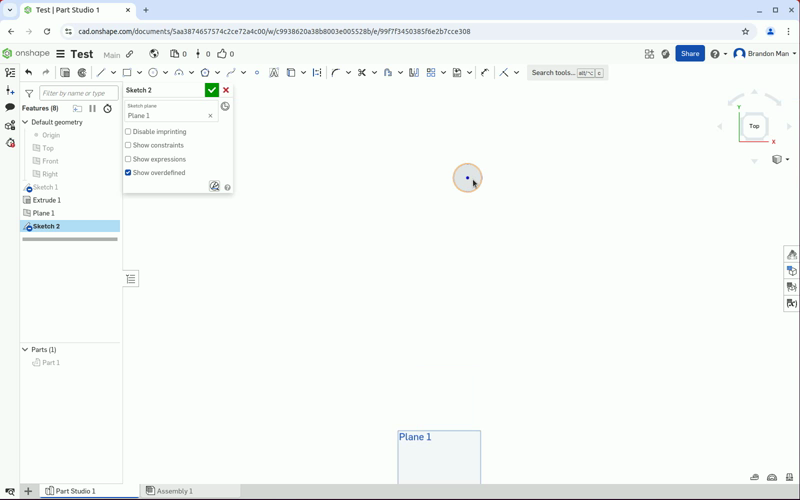
scroll(6)
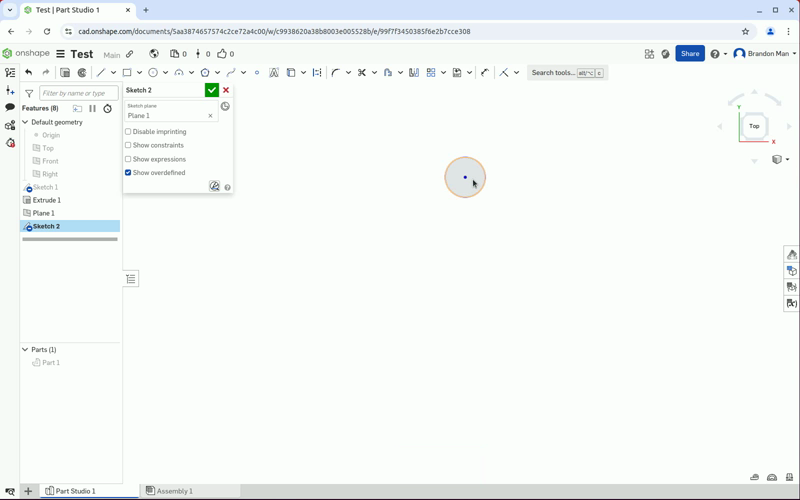
scroll(6)
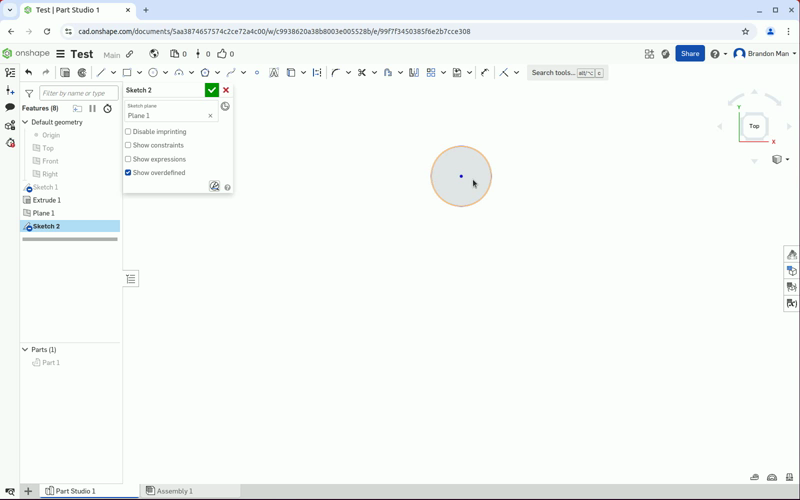
scroll(6)
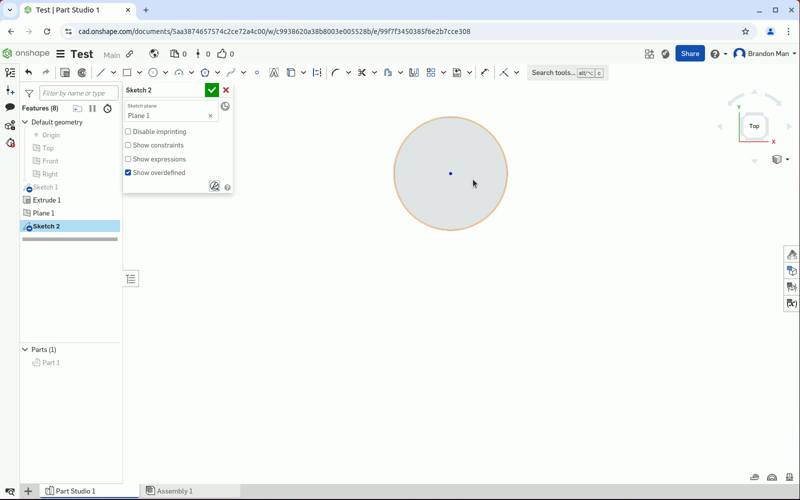
click(473, 179)
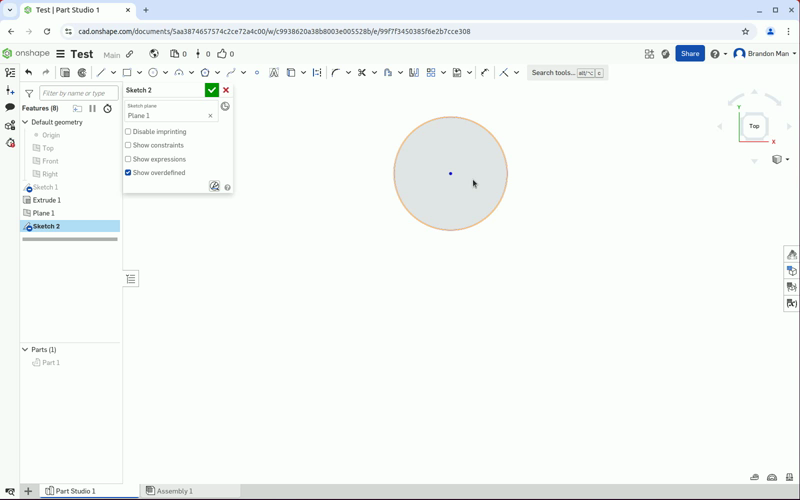
scroll(-6)
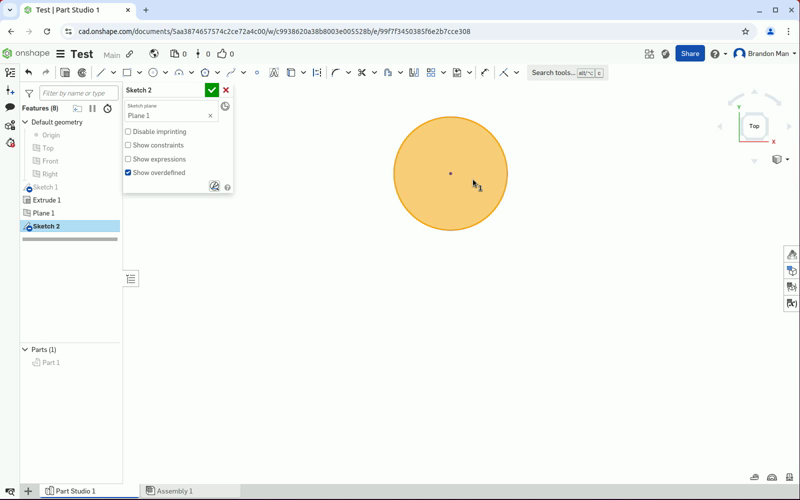
scroll(-6)
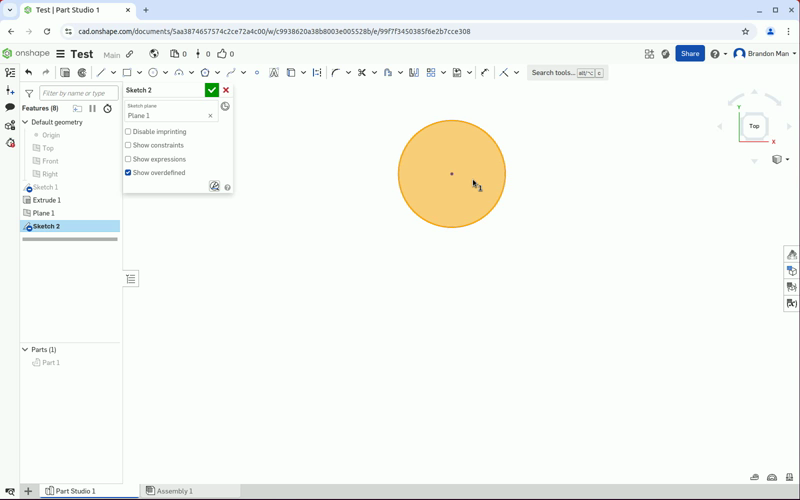
scroll(-6)
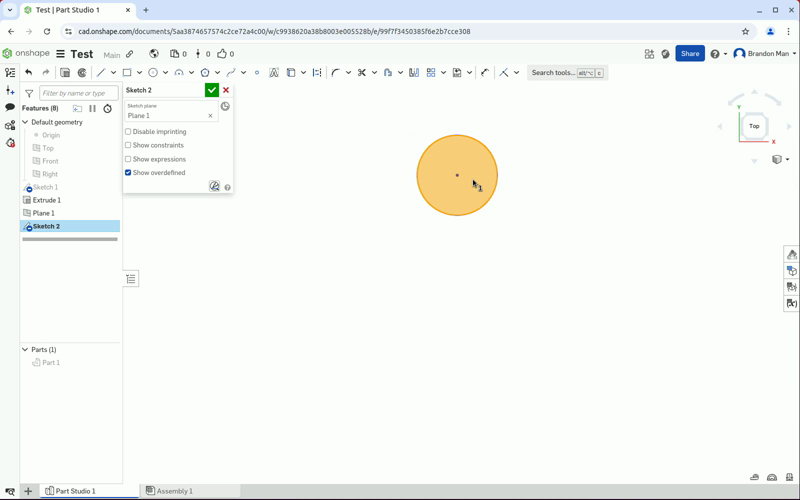
scroll(-6)
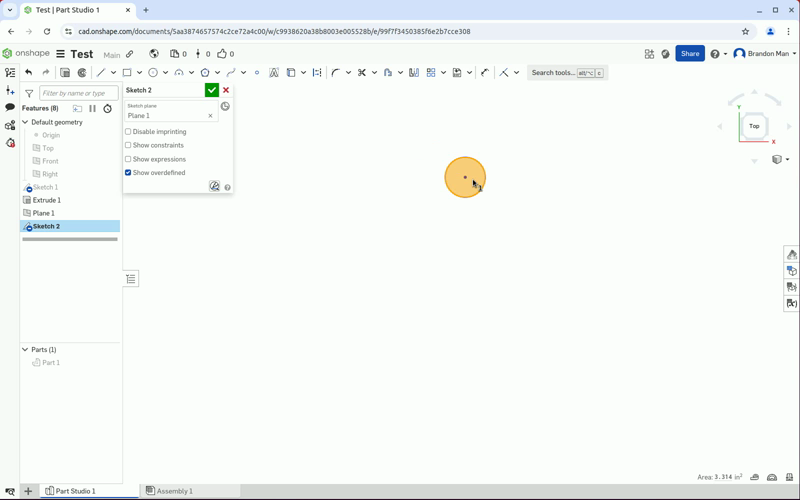
scroll(-6)
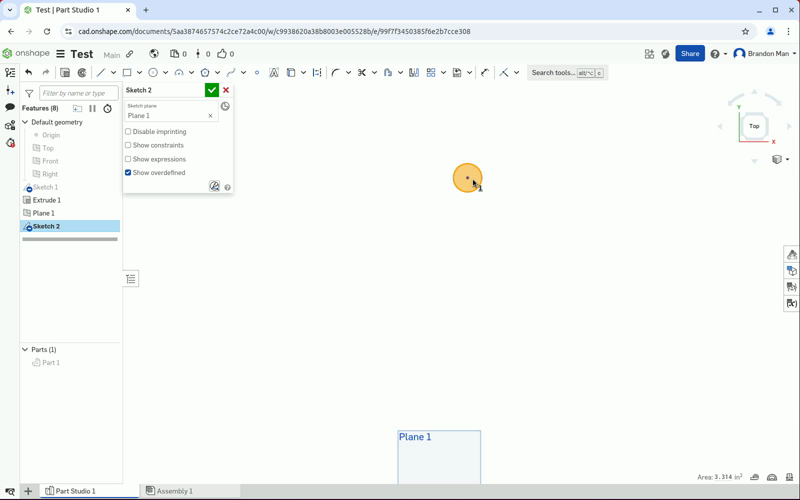
scroll(-6)
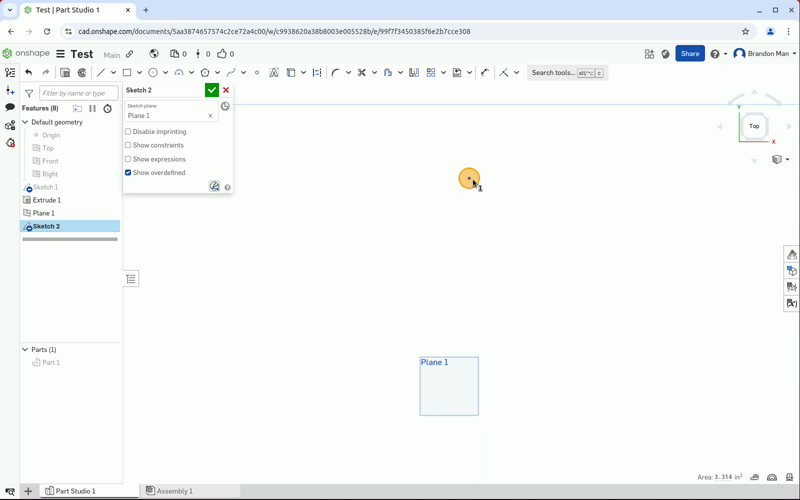
scroll(-6)
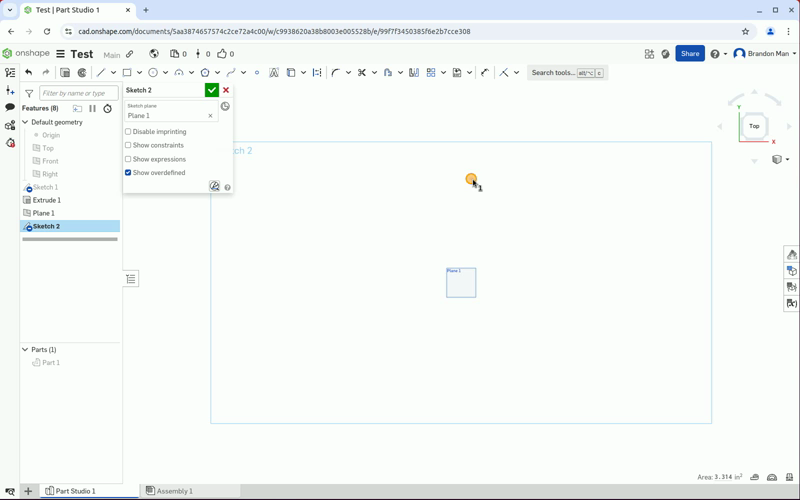
mouse_move(73, 352)
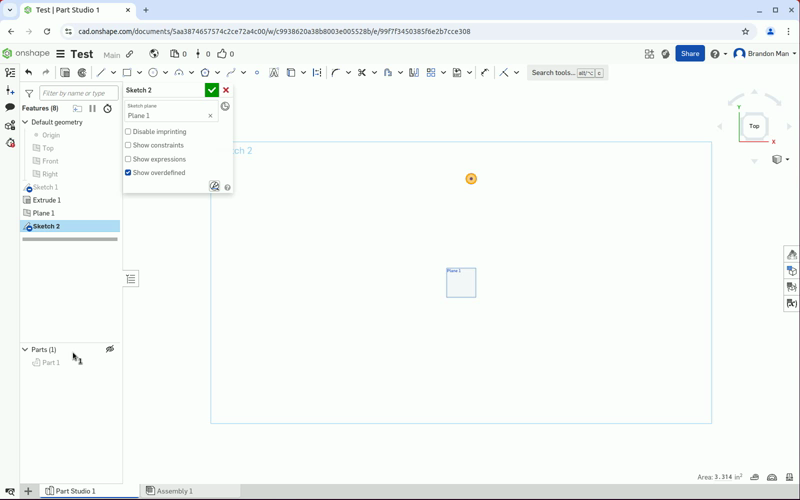
key(shift+y)
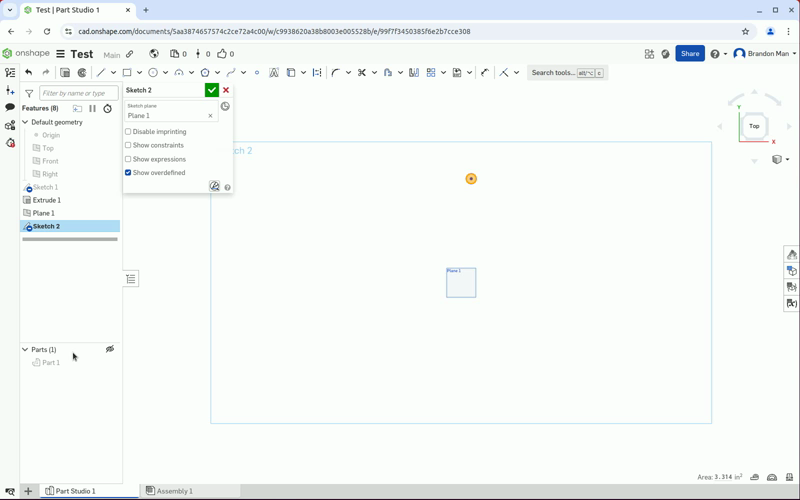
key(shift+e)
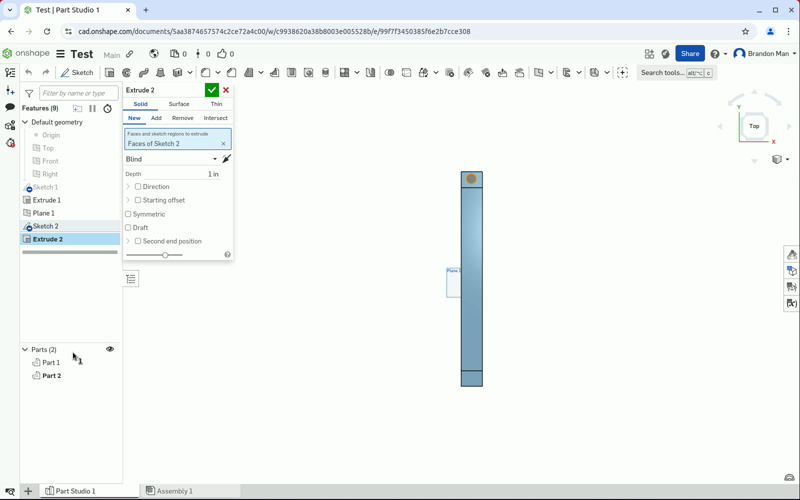
mouse_move(143, 106)
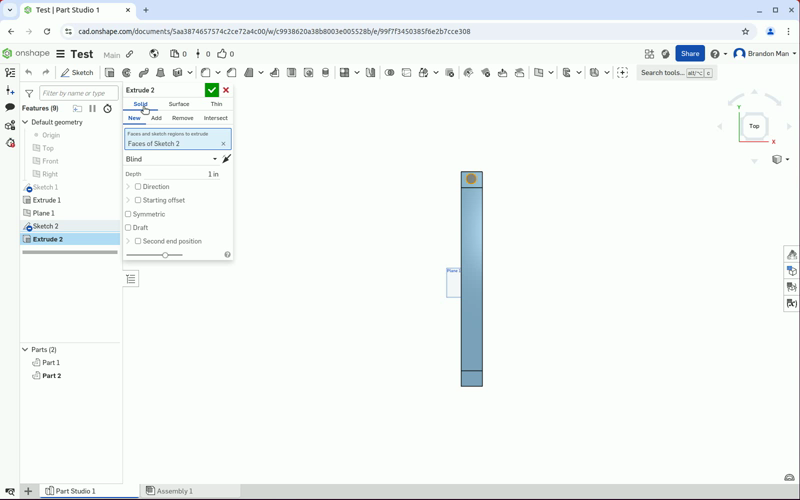
click(143, 106)
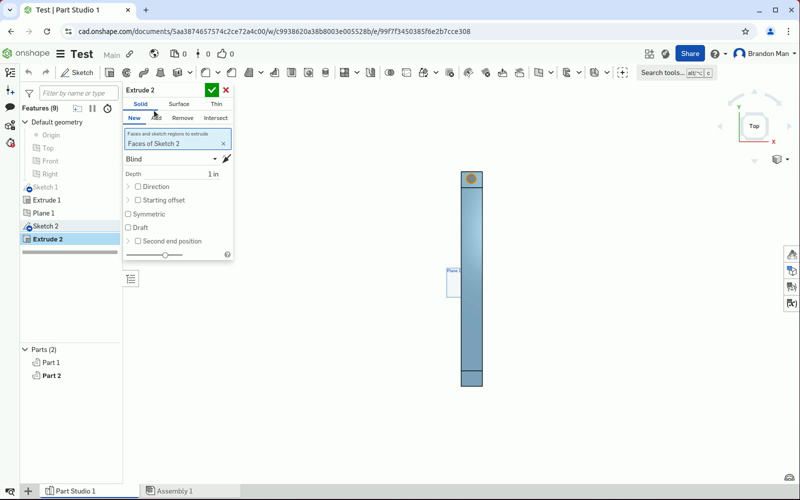
mouse_move(186, 120)
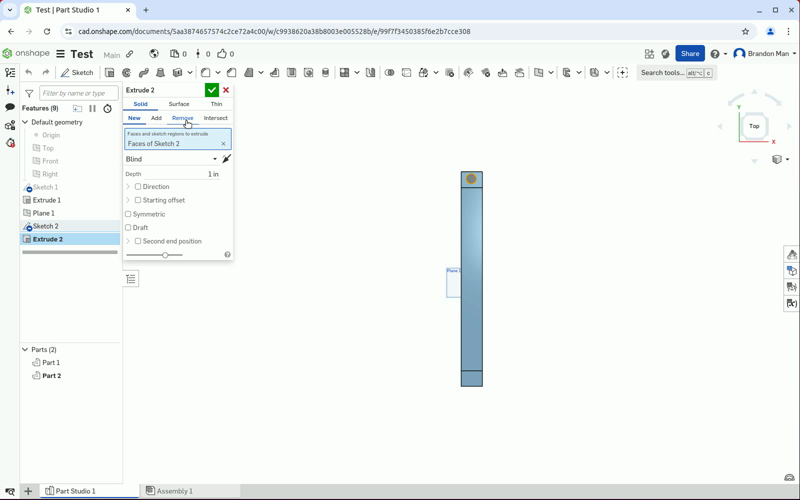
click(186, 120)
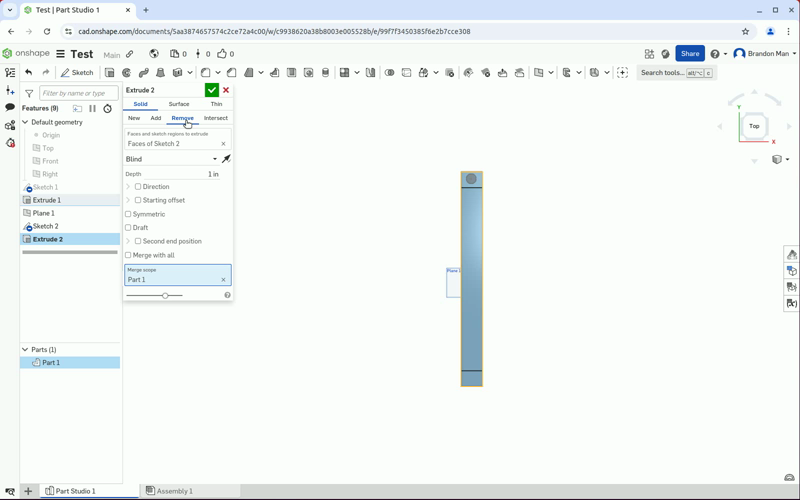
key(tab, 4)
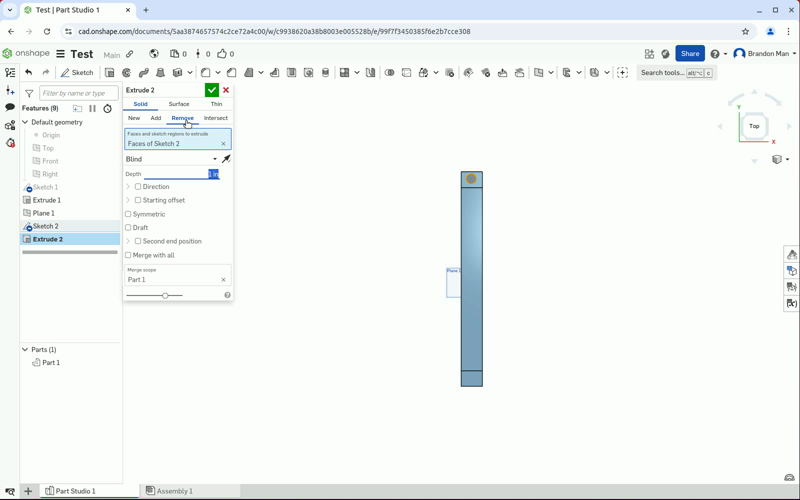
text(10.832)
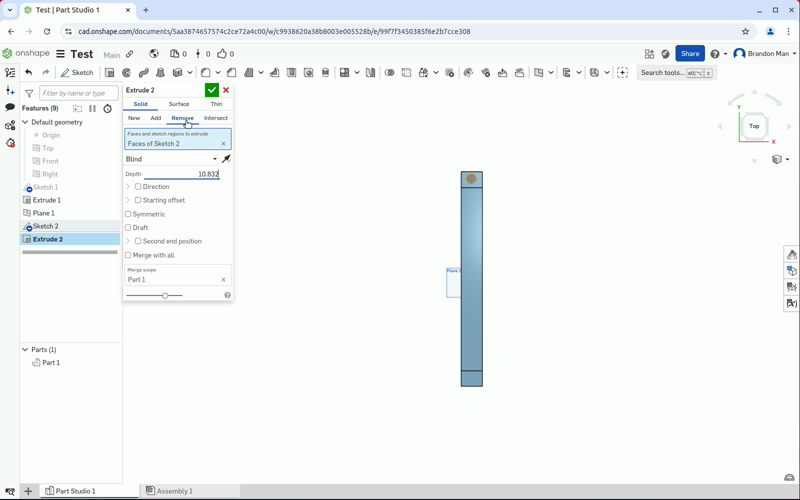
key(tab, 6)
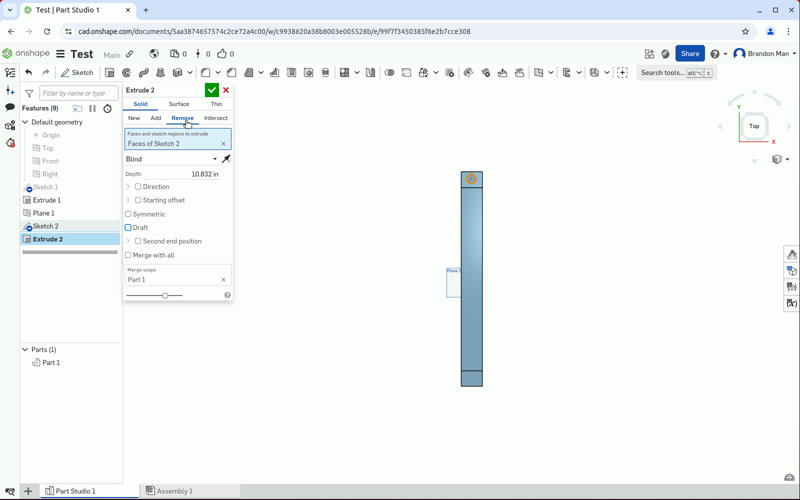
key(space)
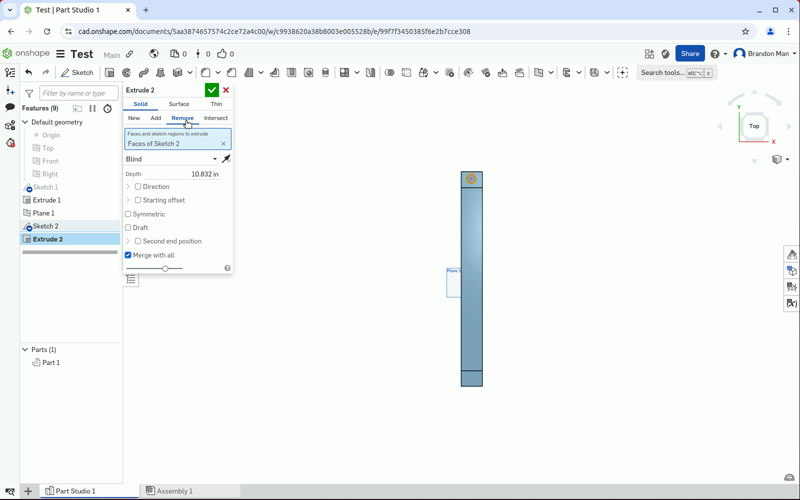
key(enter)
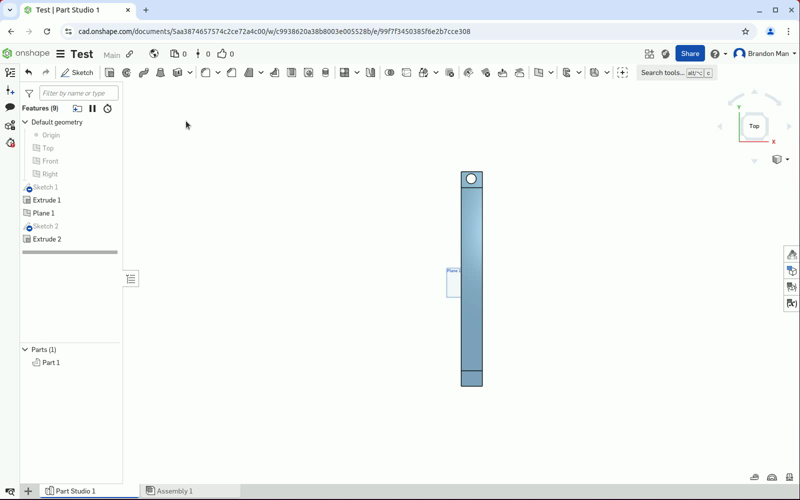
key(shift+h)
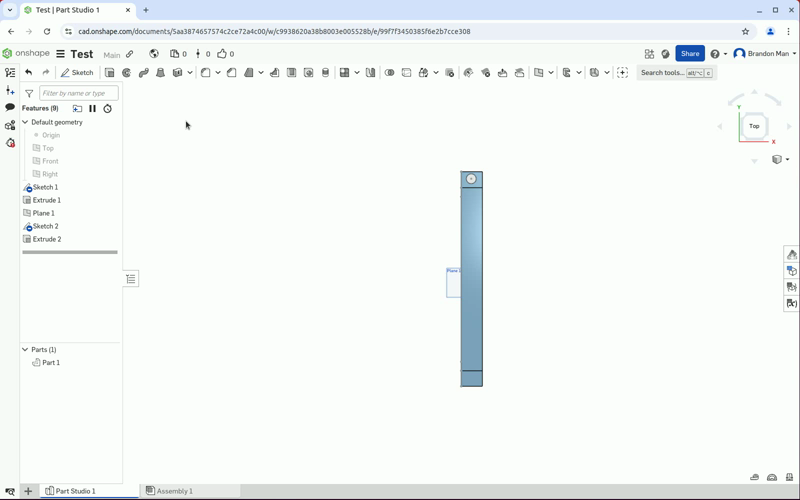
key(shift+h)
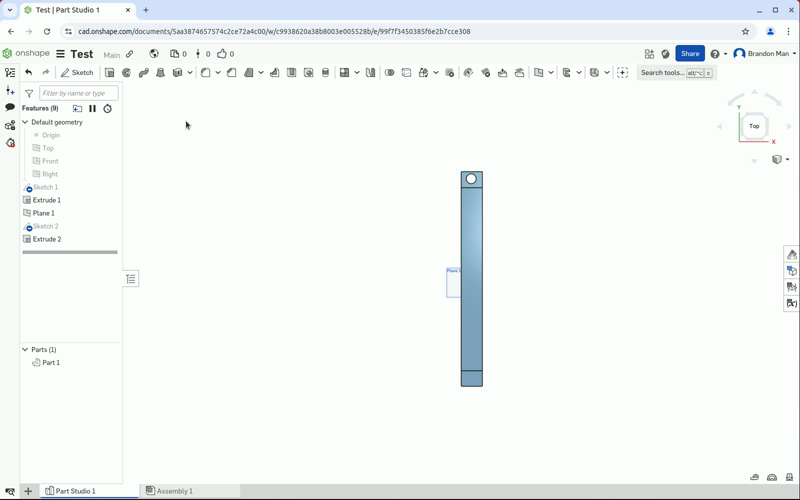
mouse_move(73, 189)
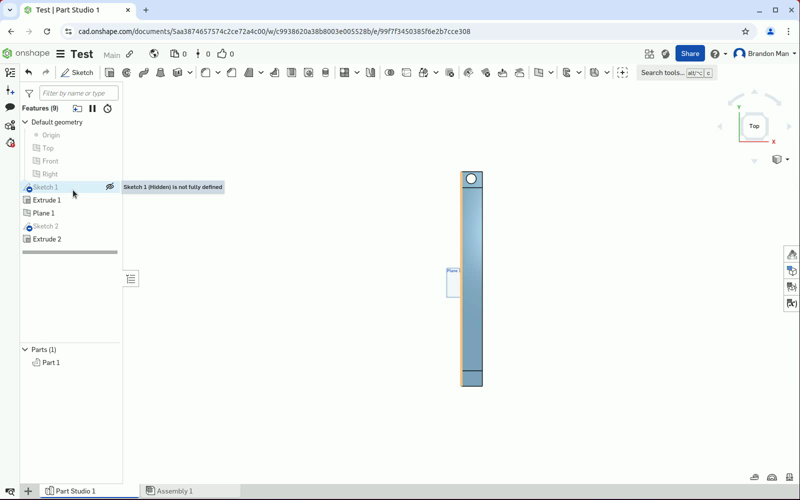
click(73, 189)
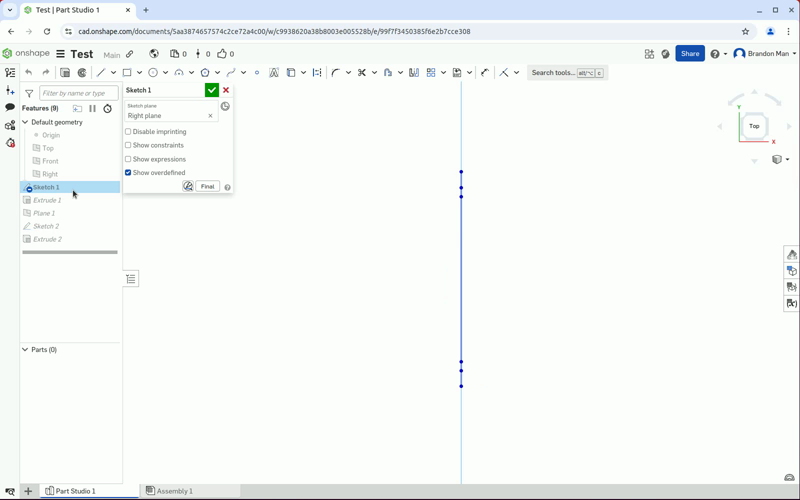
mouse_move(229, 92)
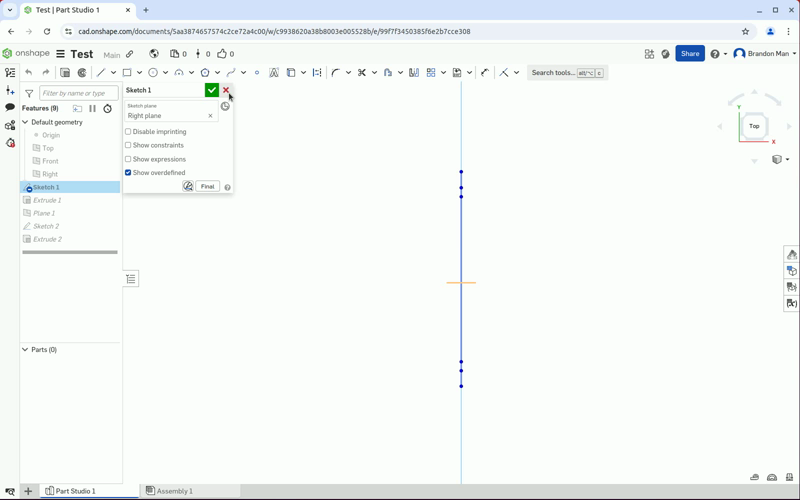
click(229, 92)
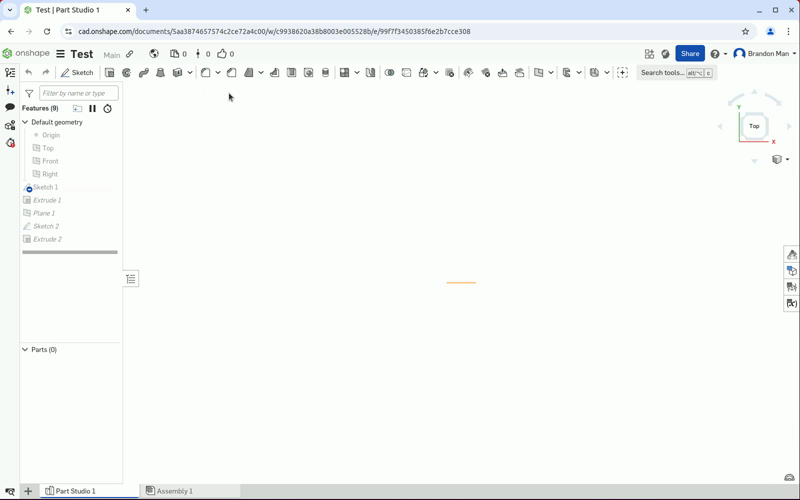
key(shift+s)
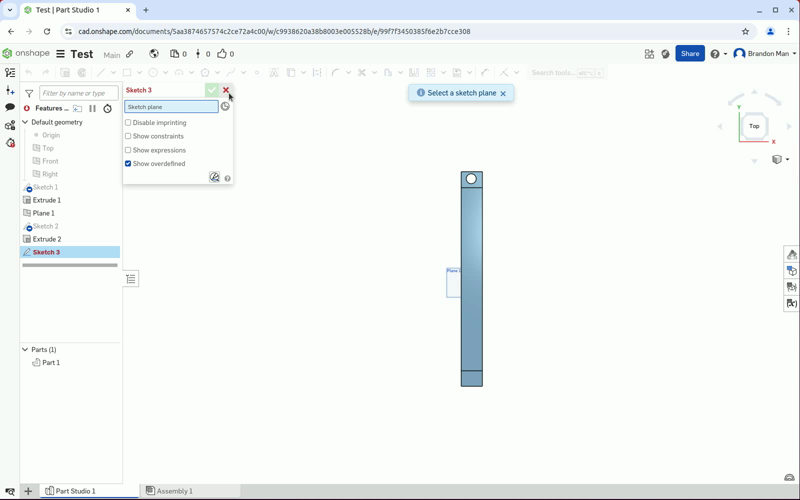
mouse_move(73, 215)
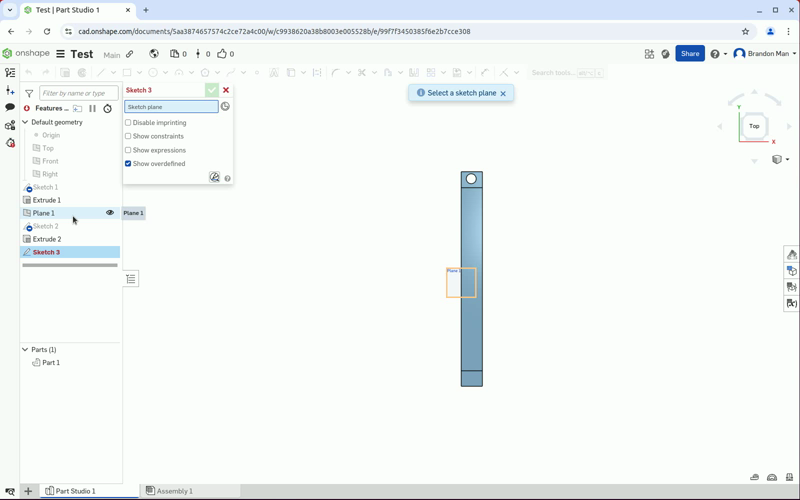
click(73, 215)
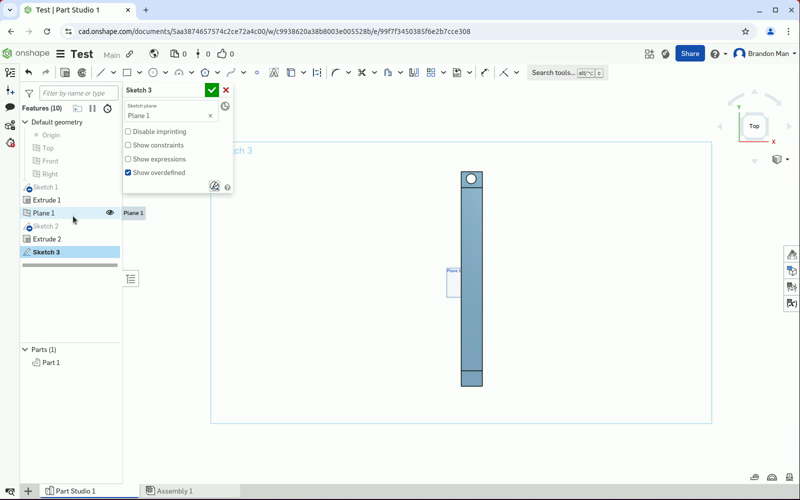
mouse_move(73, 352)
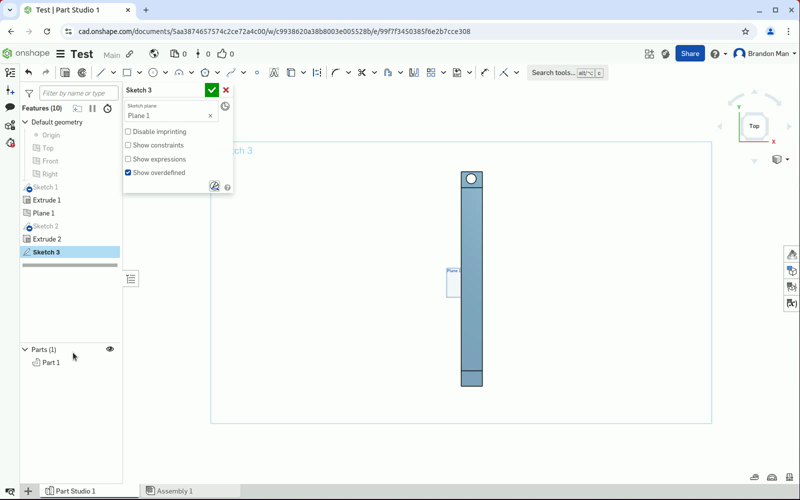
key(y)
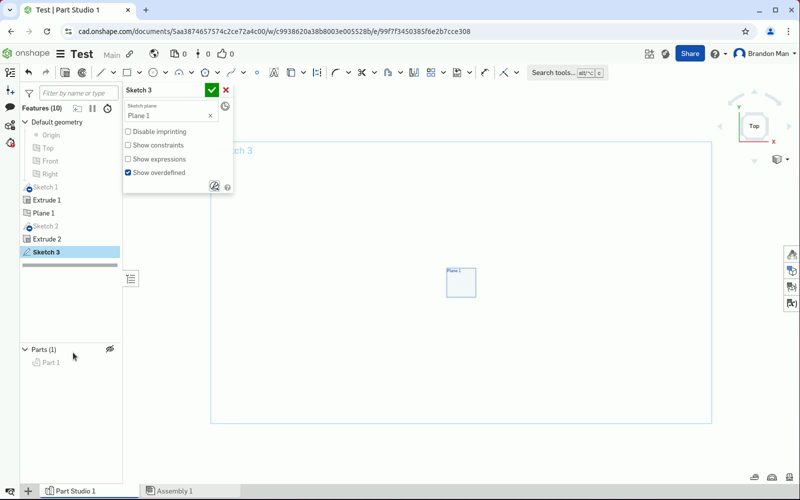
key(c)
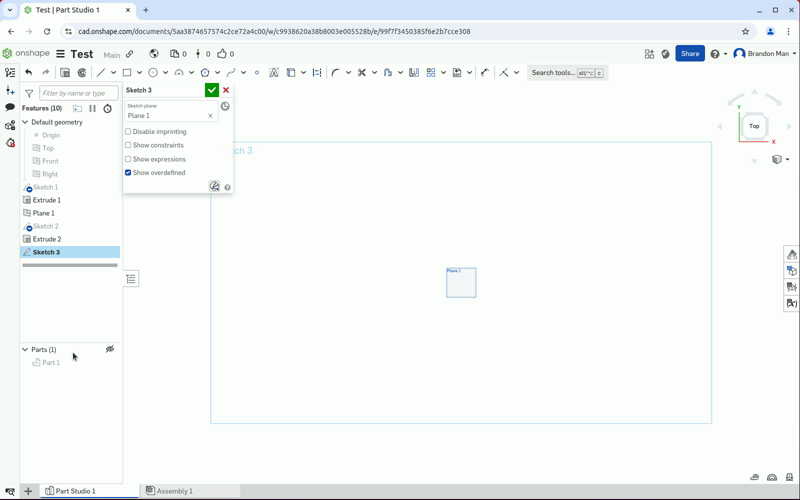
key_down(shift)
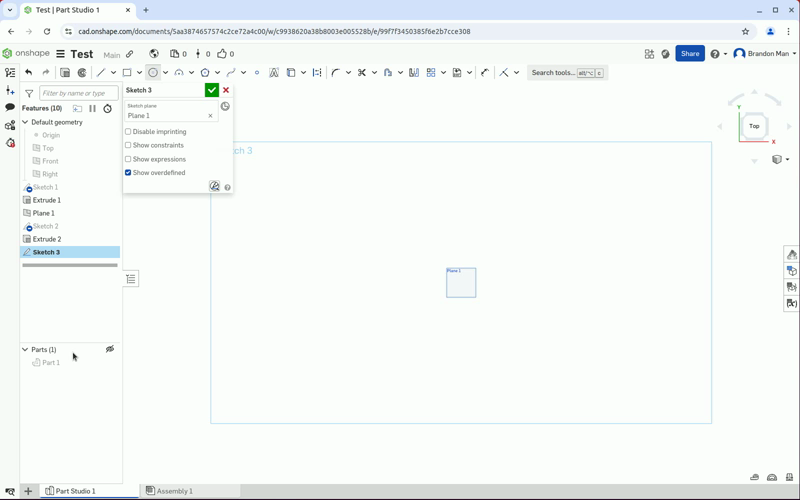
mouse_move(471, 378)
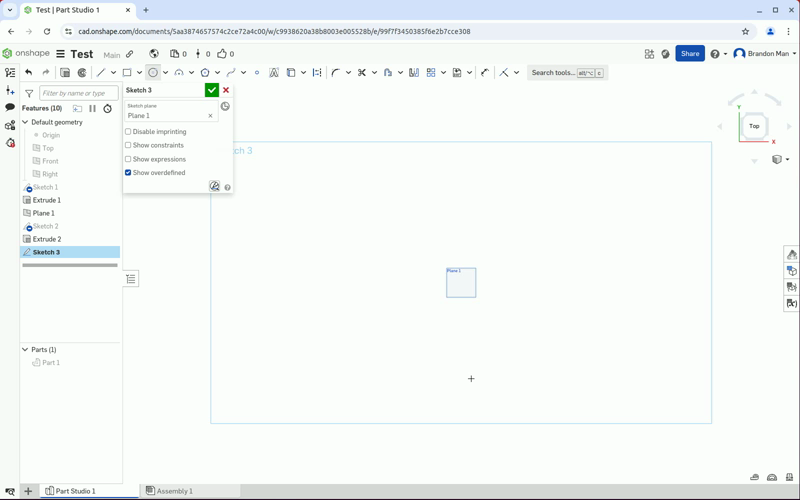
click(471, 378)
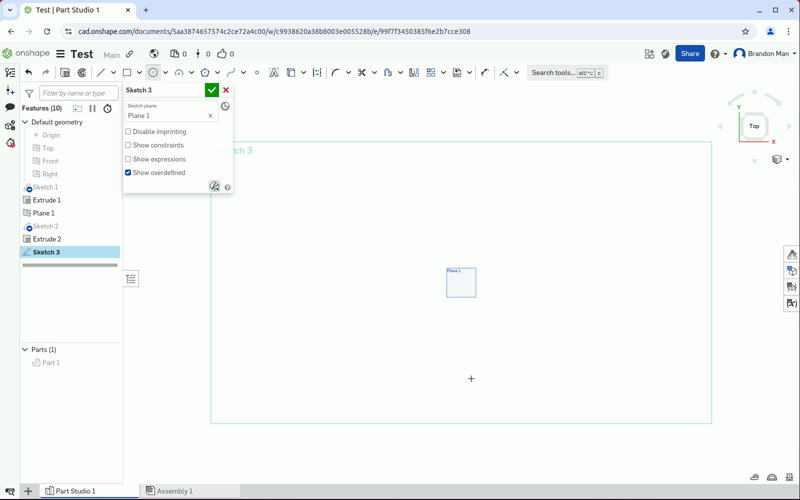
key_up(shift)
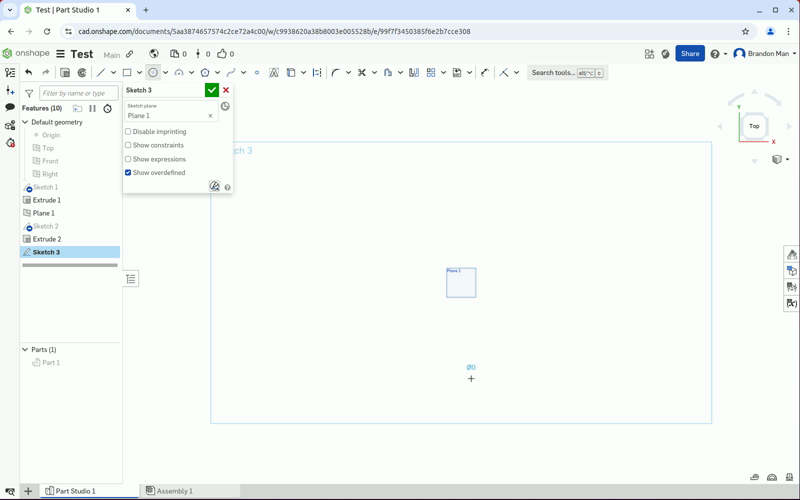
mouse_move(476, 378)
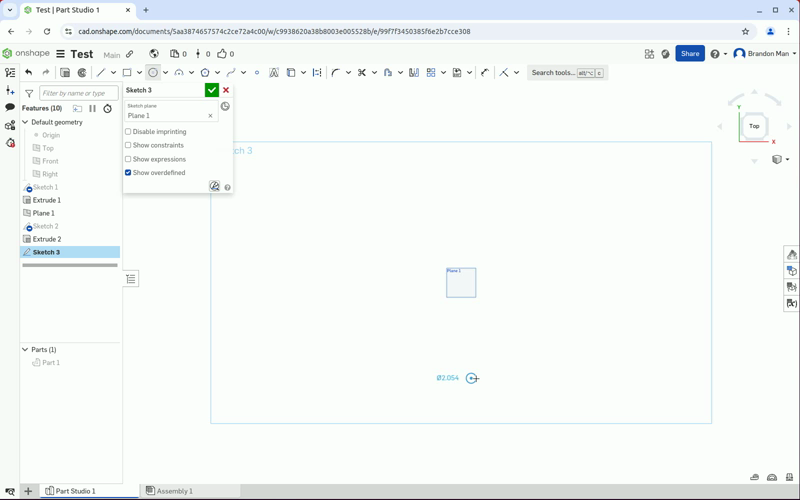
click(476, 378)
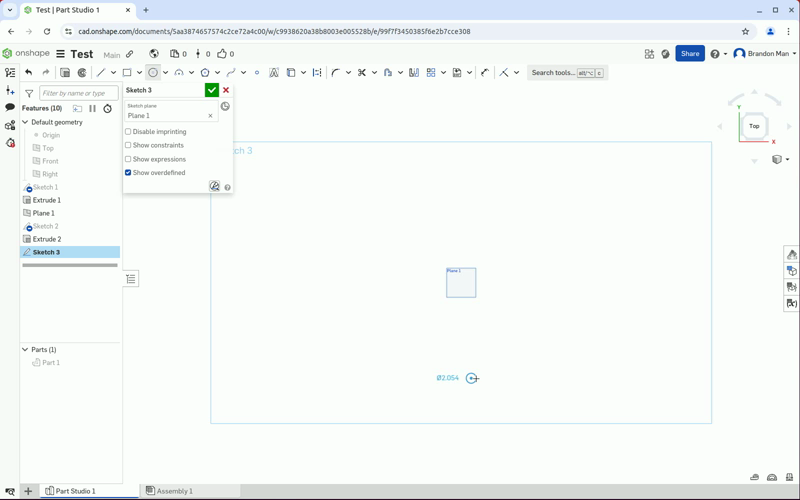
key(esc)
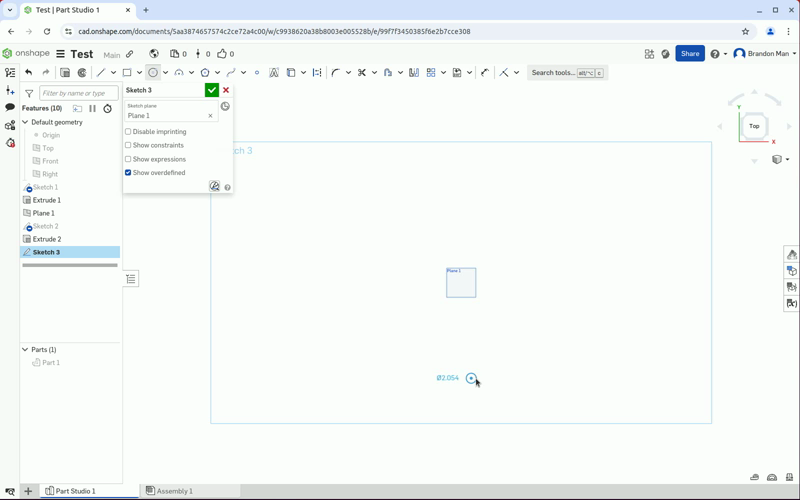
mouse_move(468, 375)
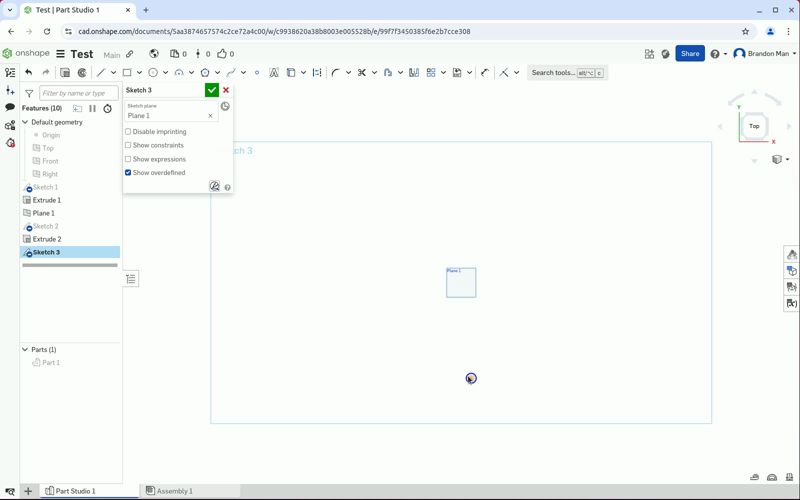
scroll(6)
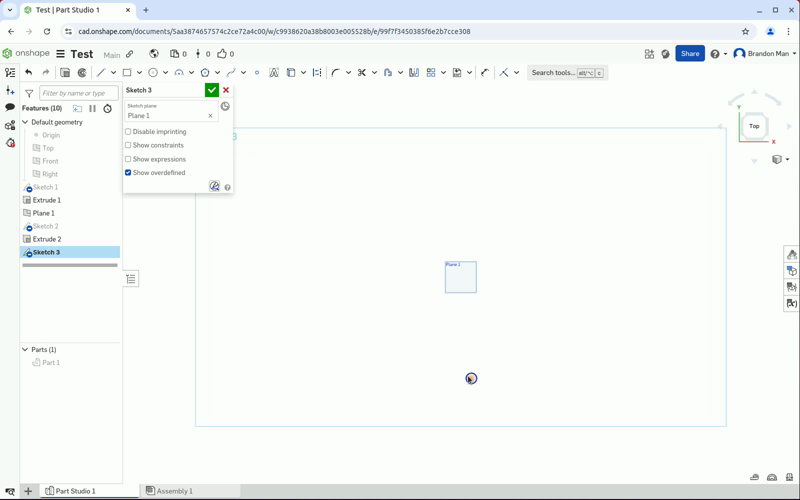
scroll(6)
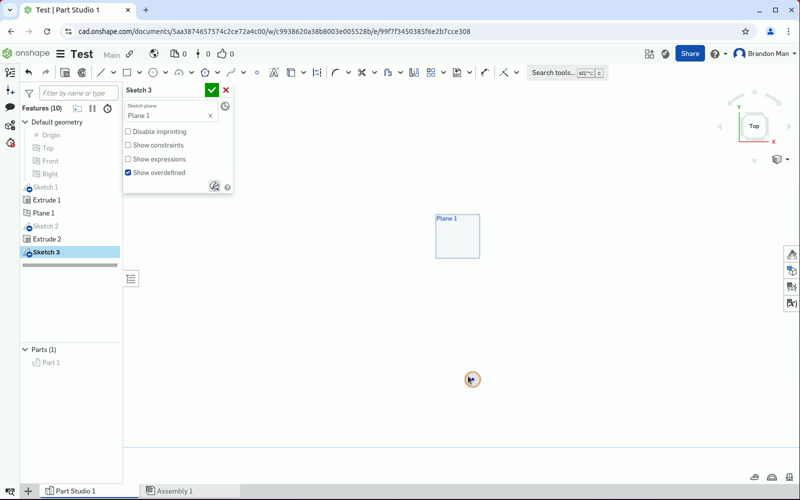
scroll(6)
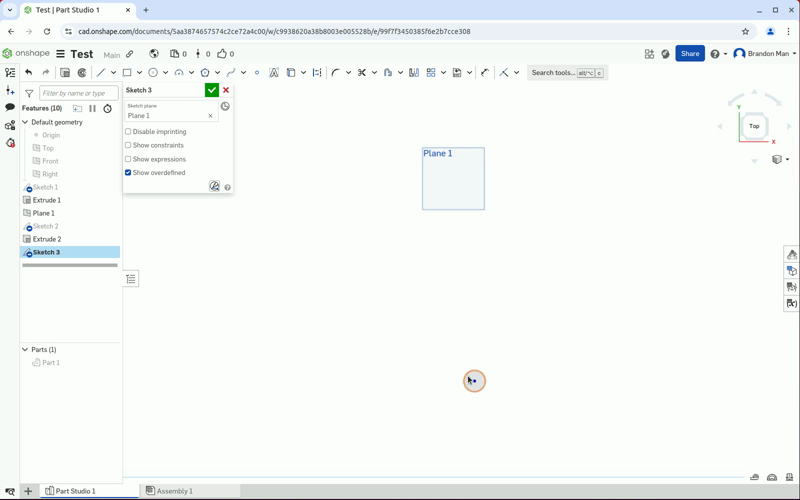
scroll(6)
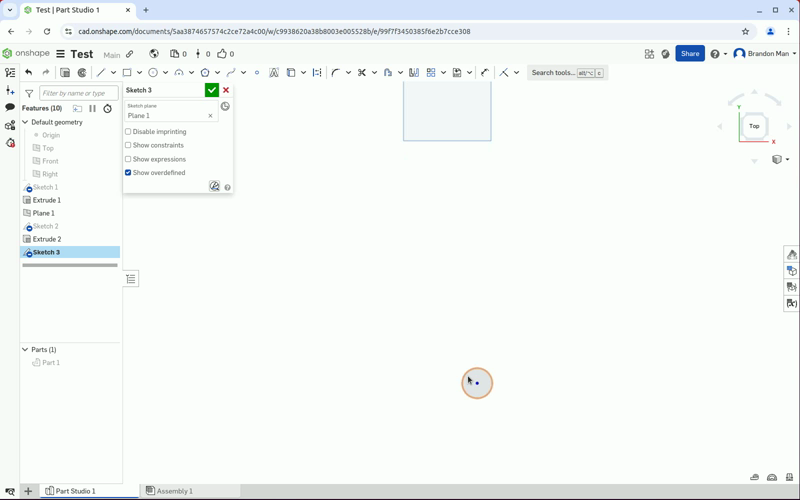
scroll(6)
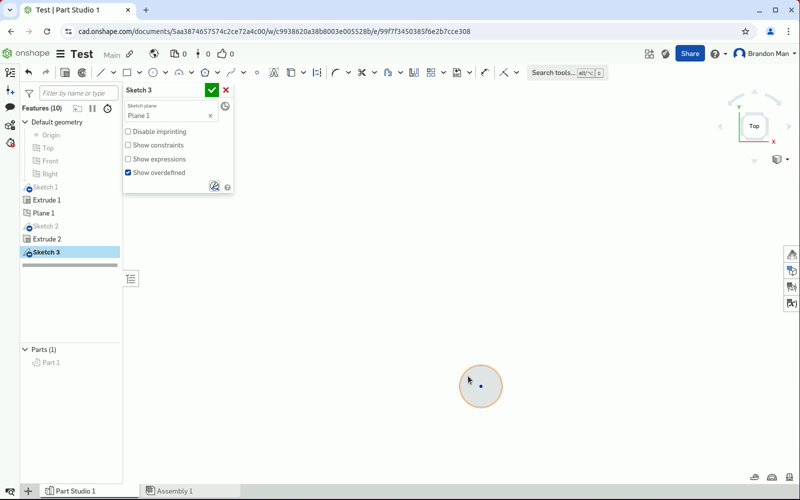
scroll(6)
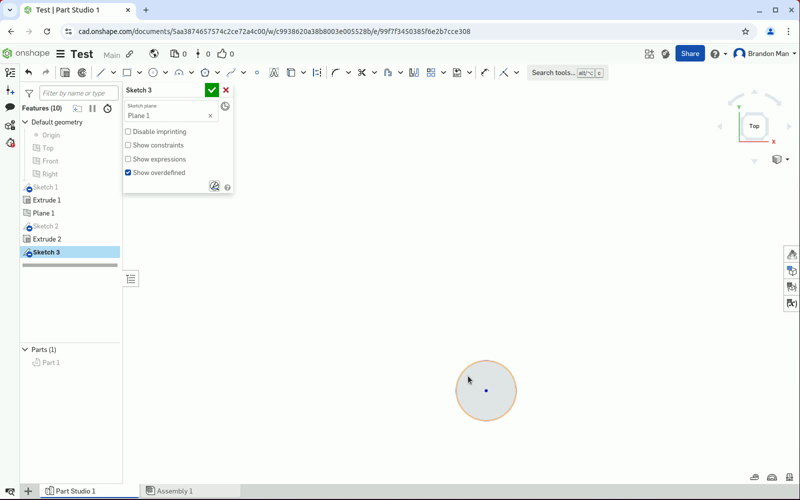
scroll(6)
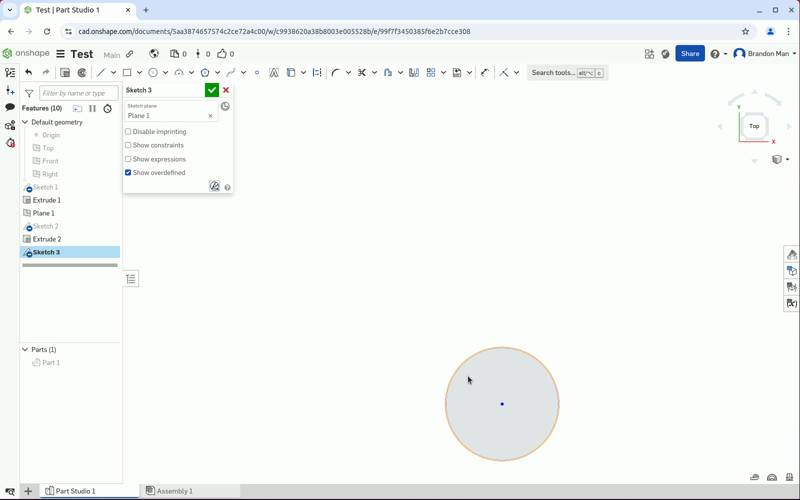
click(468, 375)
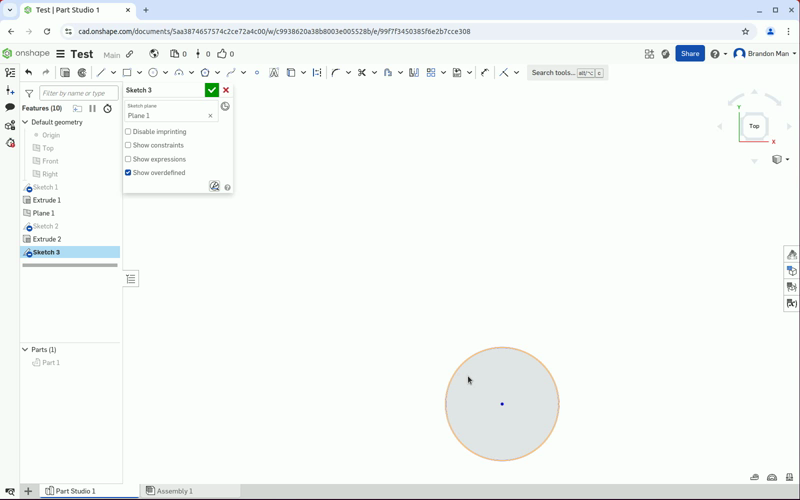
scroll(-6)
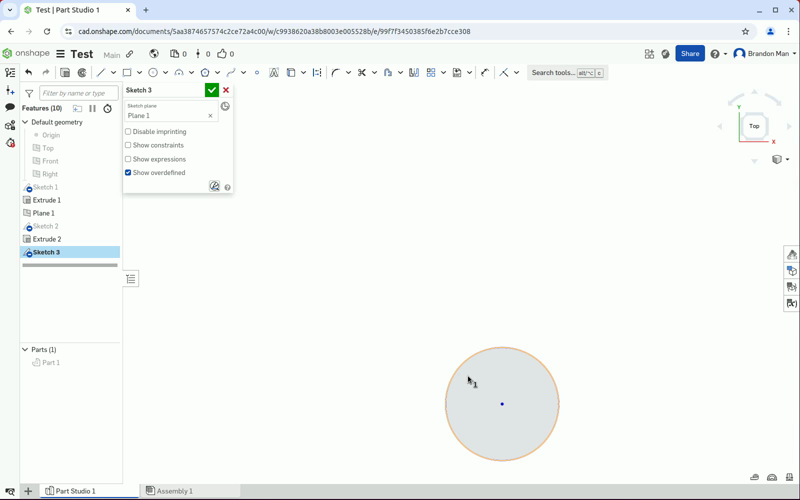
scroll(-6)
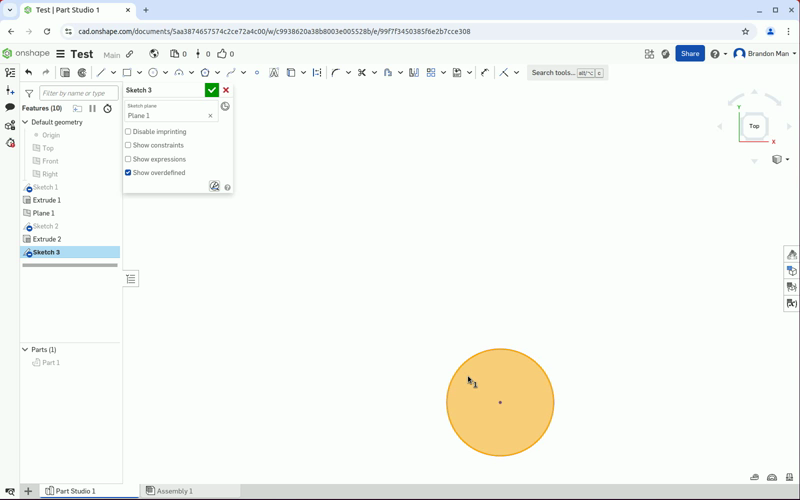
scroll(-6)
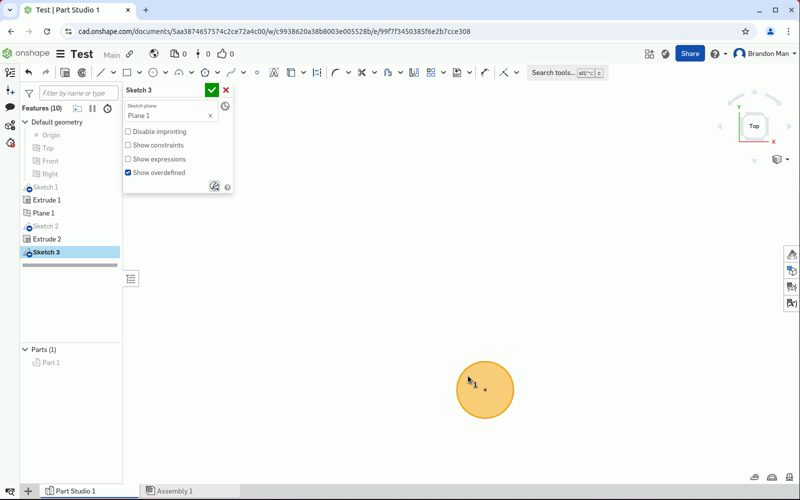
scroll(-6)
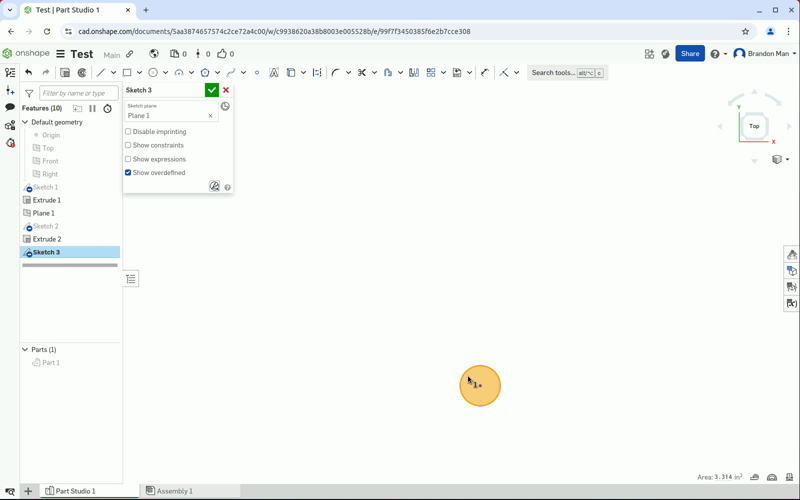
scroll(-6)
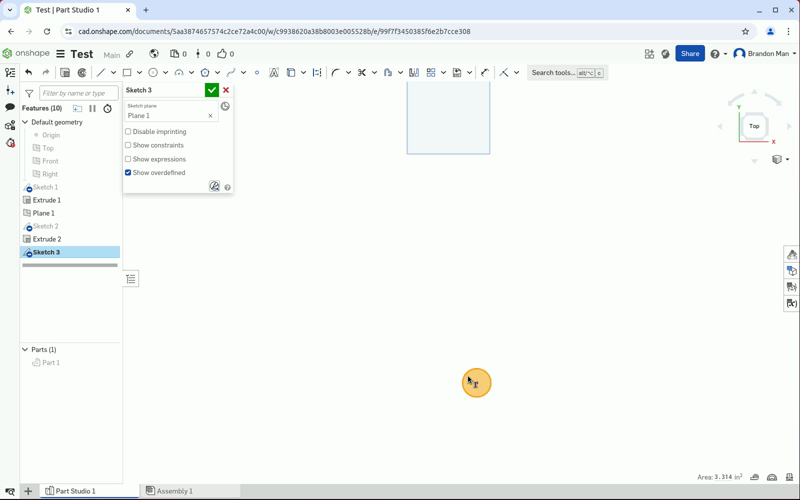
scroll(-6)
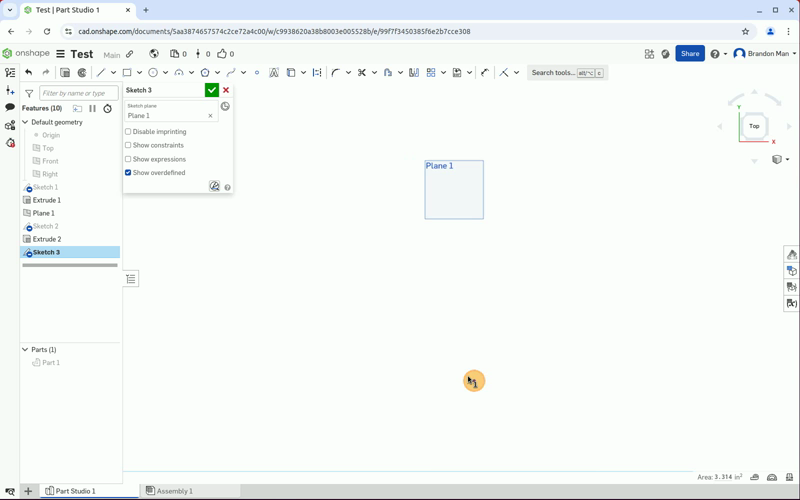
scroll(-6)
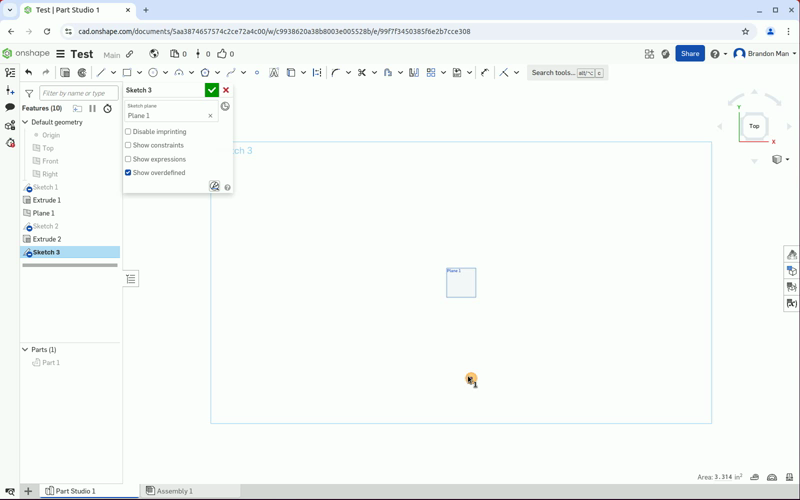
mouse_move(73, 352)
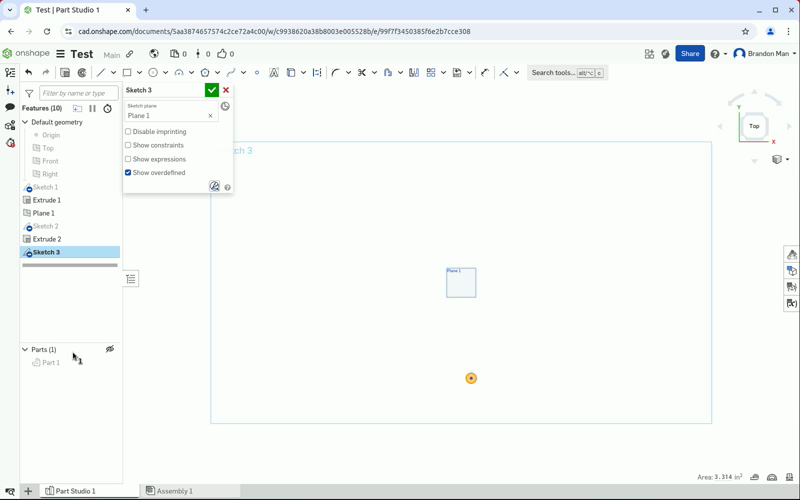
key(shift+y)
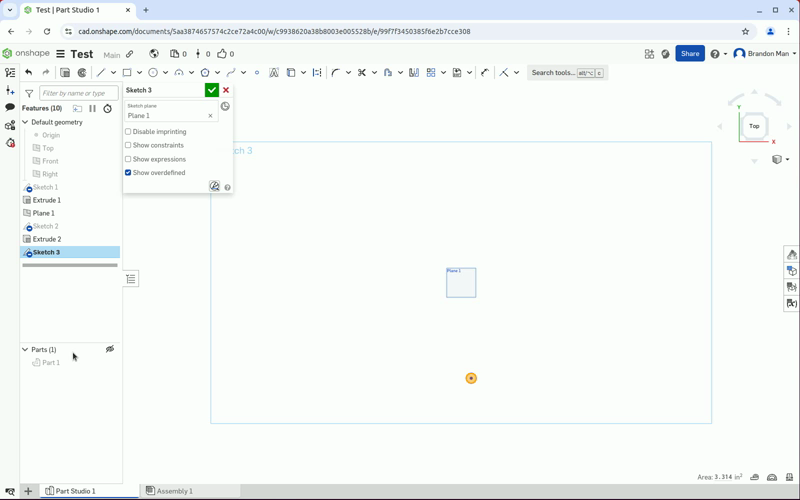
key(shift+e)
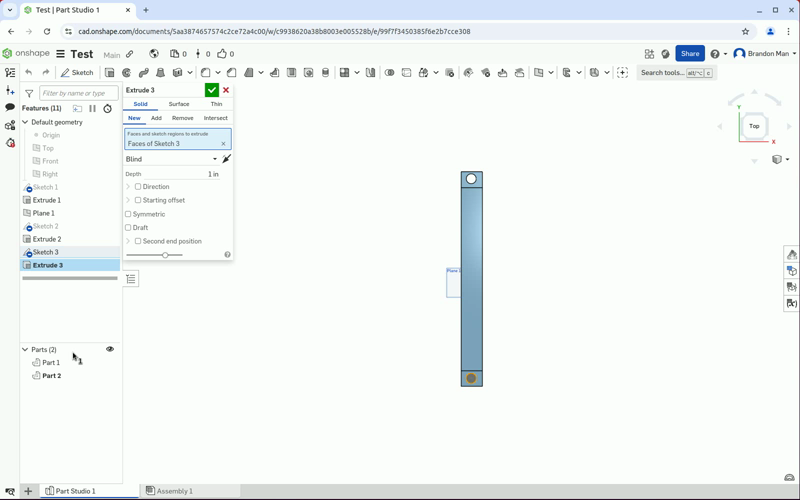
mouse_move(143, 106)
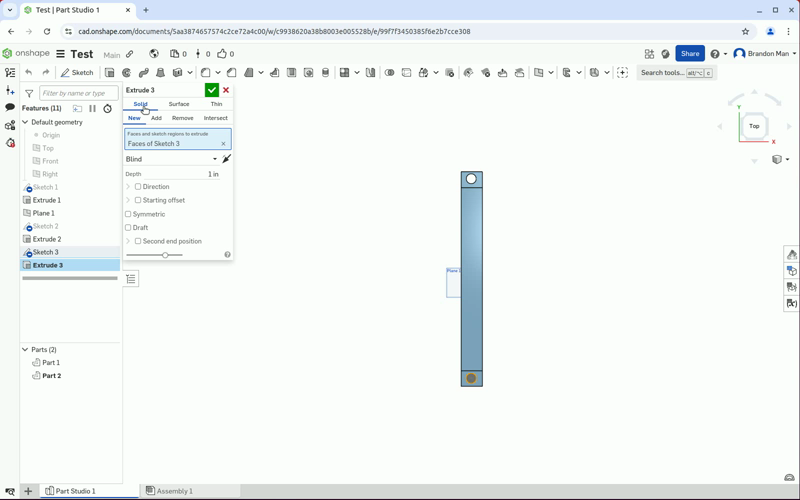
click(143, 106)
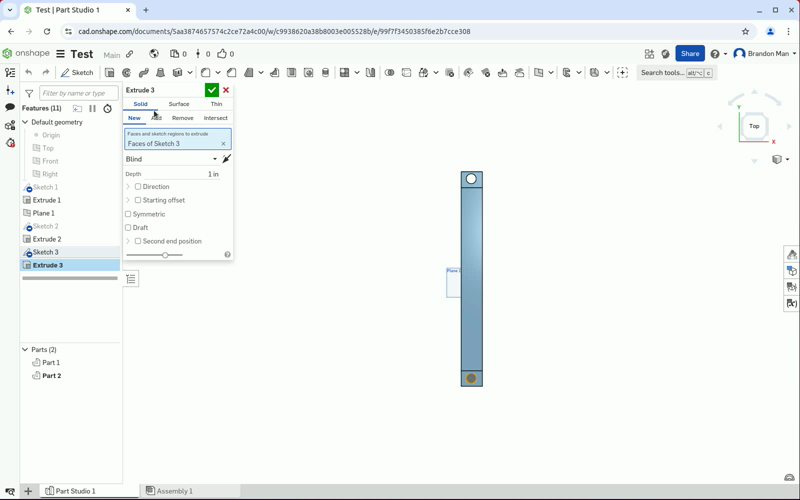
mouse_move(186, 120)
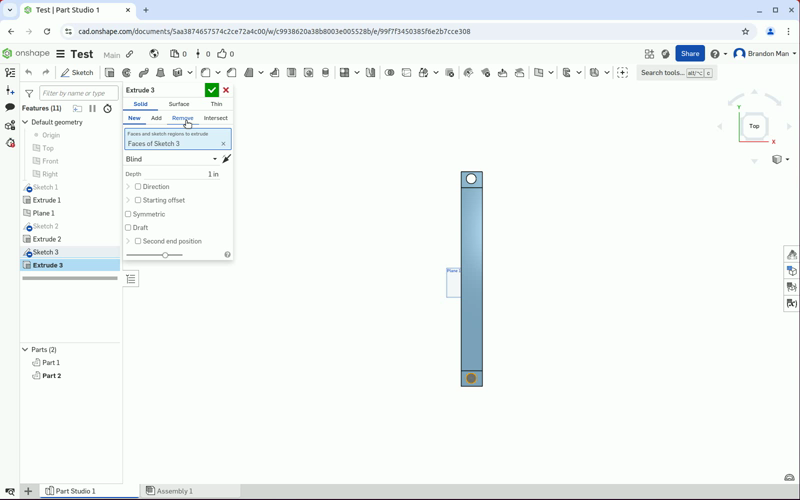
click(186, 120)
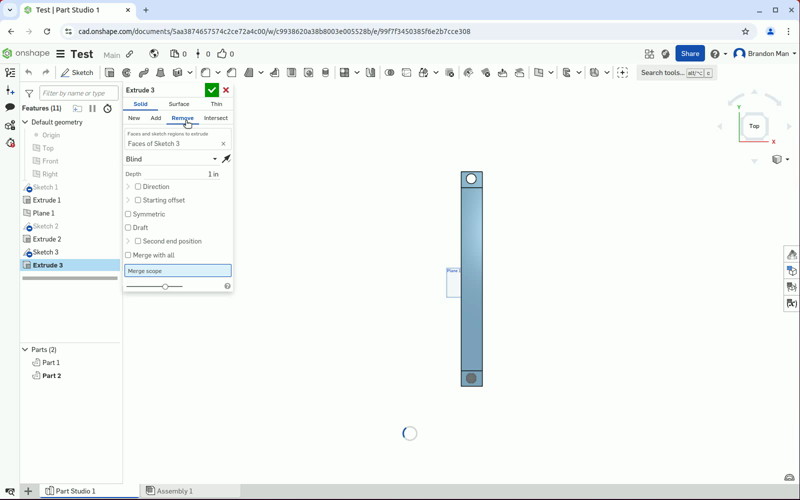
key(tab, 4)
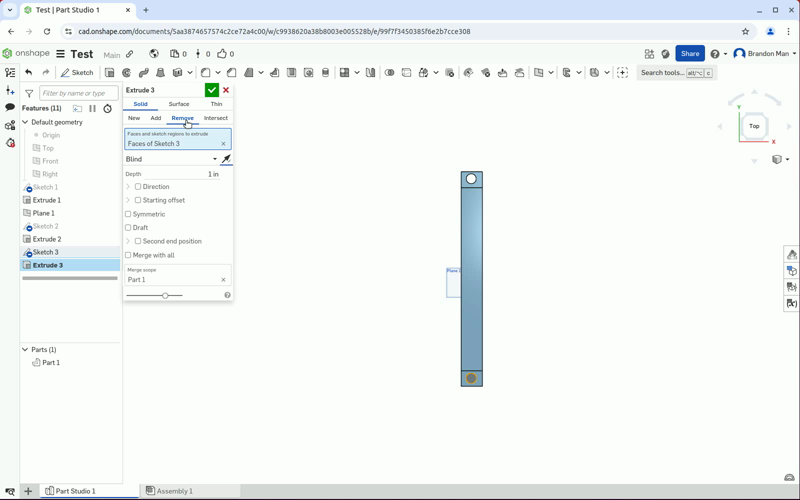
text(10.832)
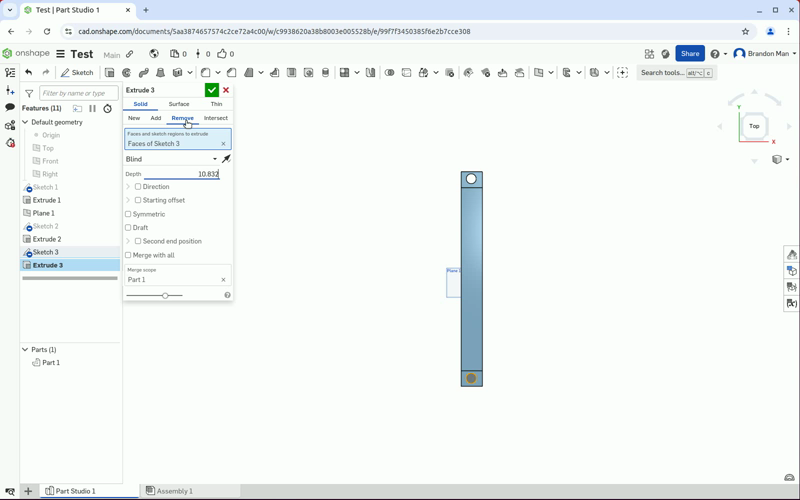
key(tab, 6)
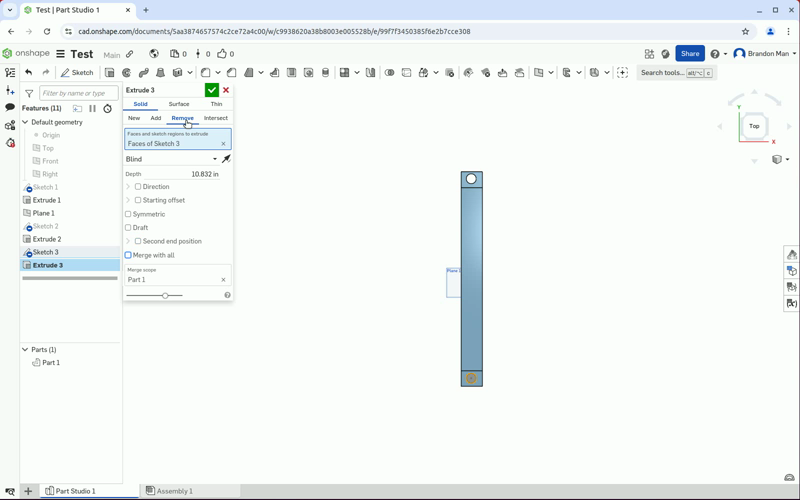
key(space)
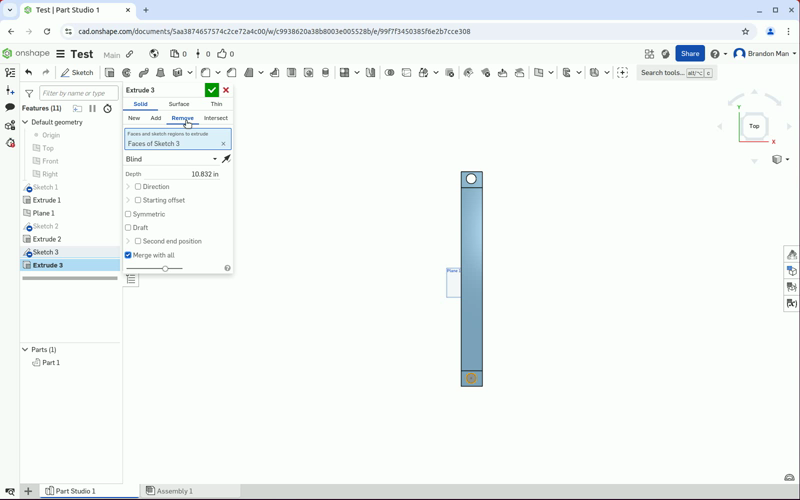
key(enter)
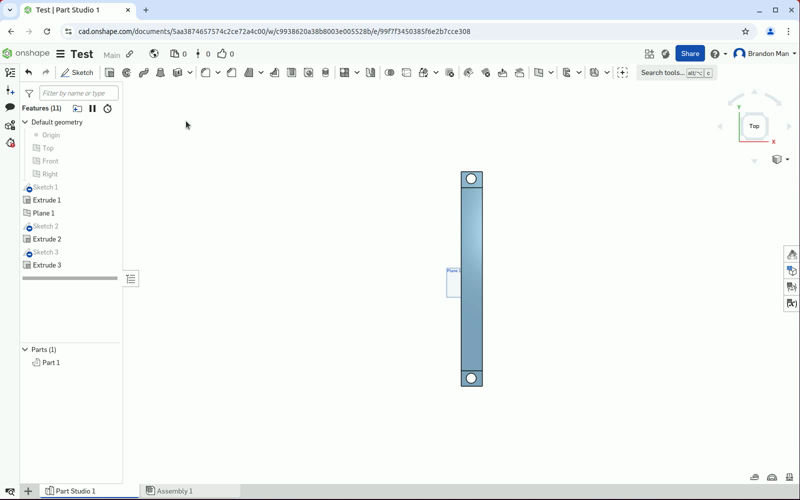
key(shift+h)
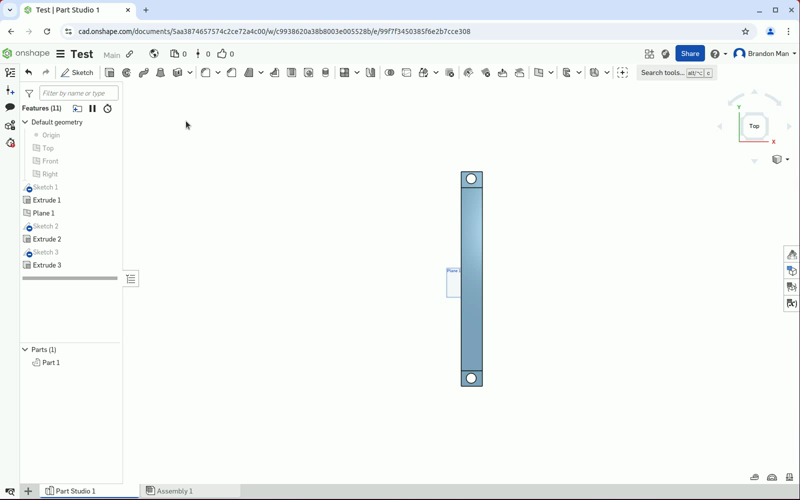
key(shift+h)
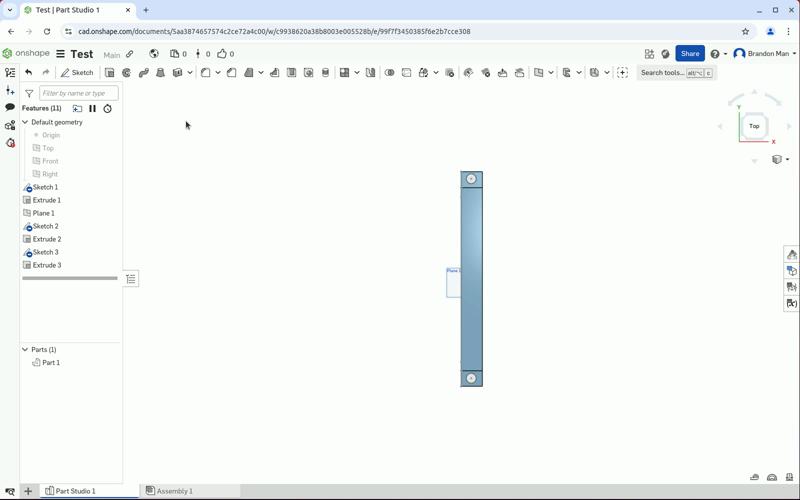
key(shift+7)
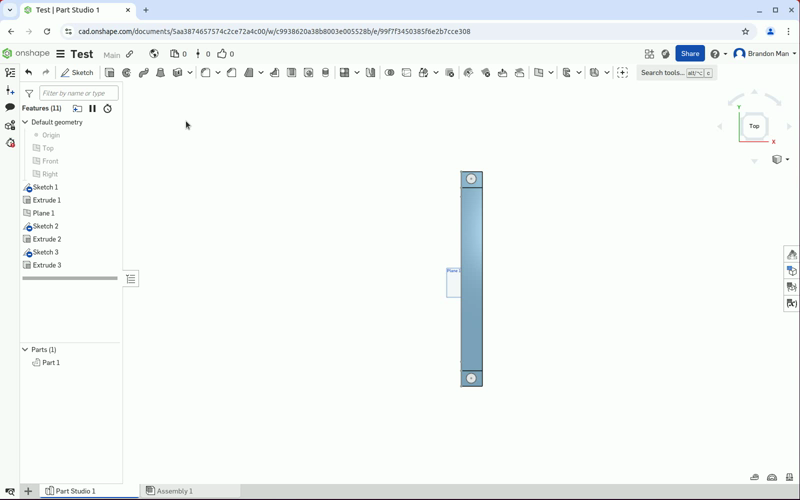
key(up, 3)
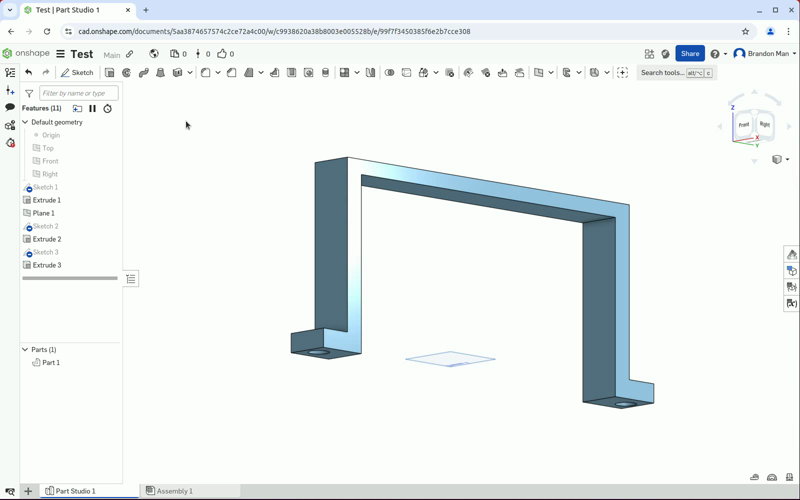
key(left, 3)
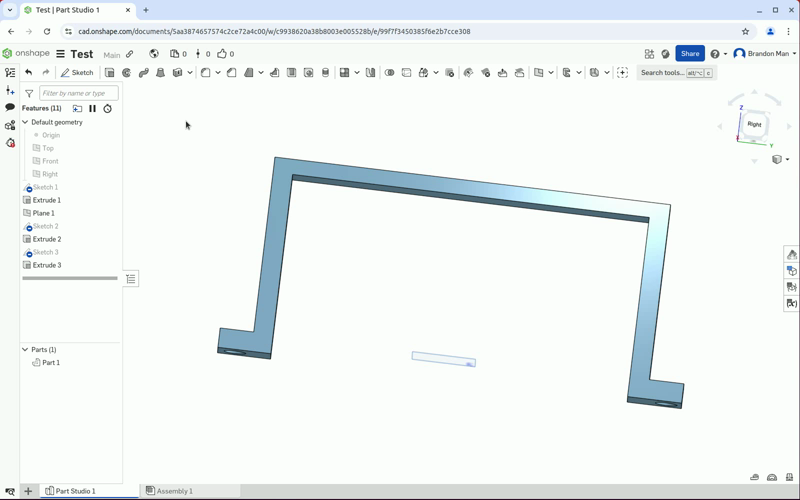
key(right, 3)
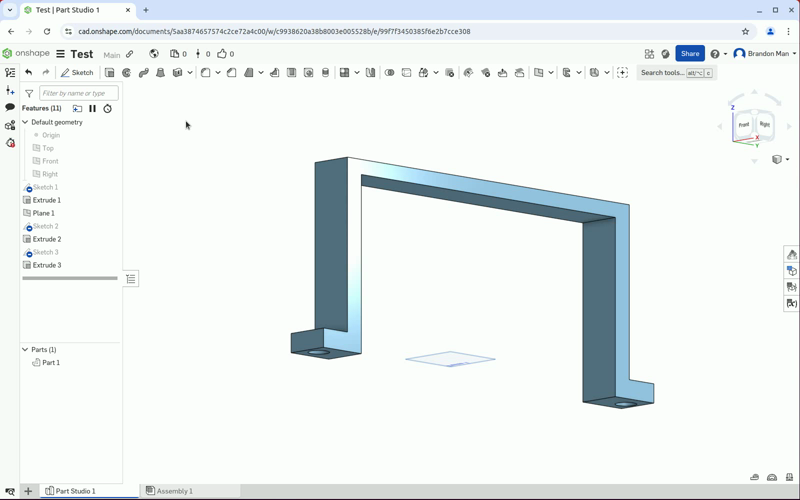
key(down, 3)
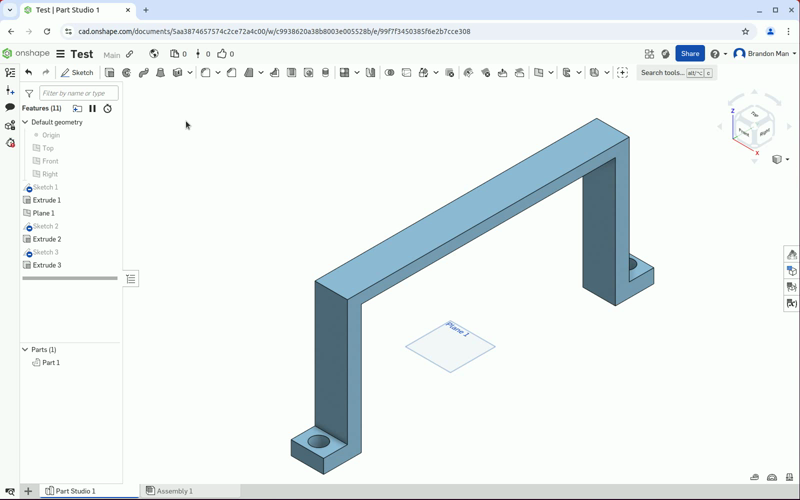
mouse_move(73, 189)
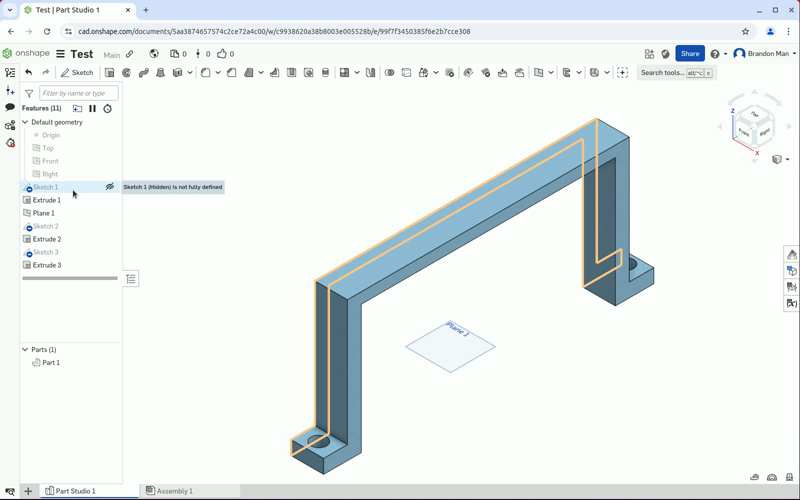
click(73, 189)